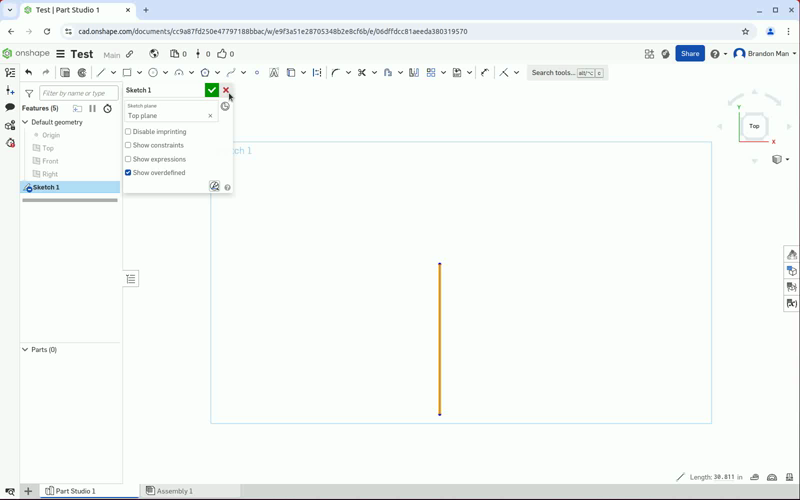
key(shift+h)
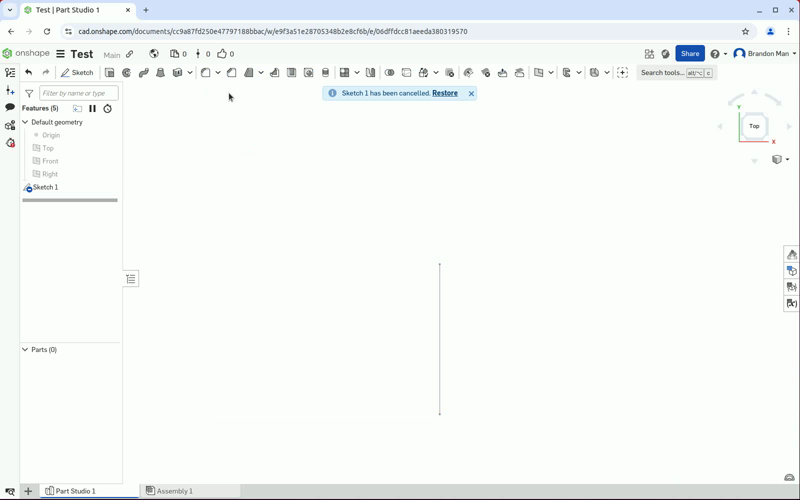
key(shift+s)
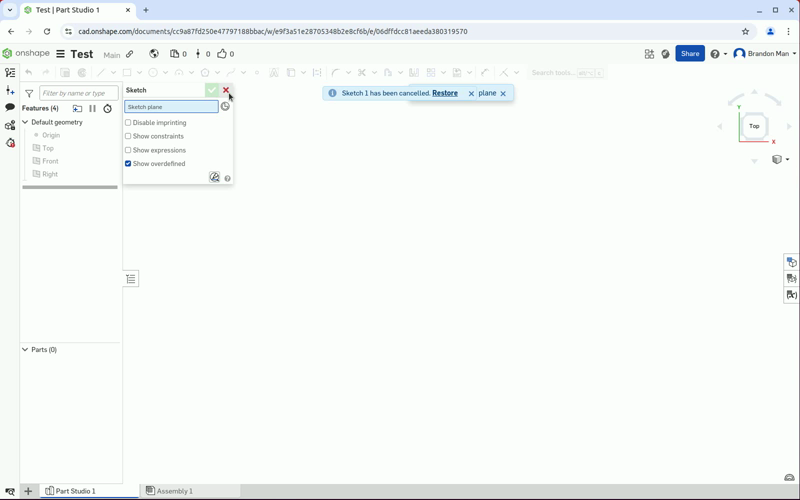
mouse_move(73, 150)
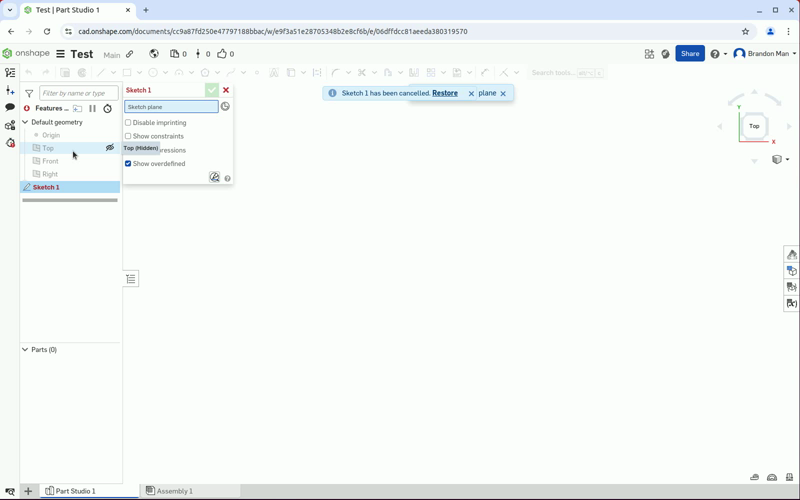
click(73, 150)
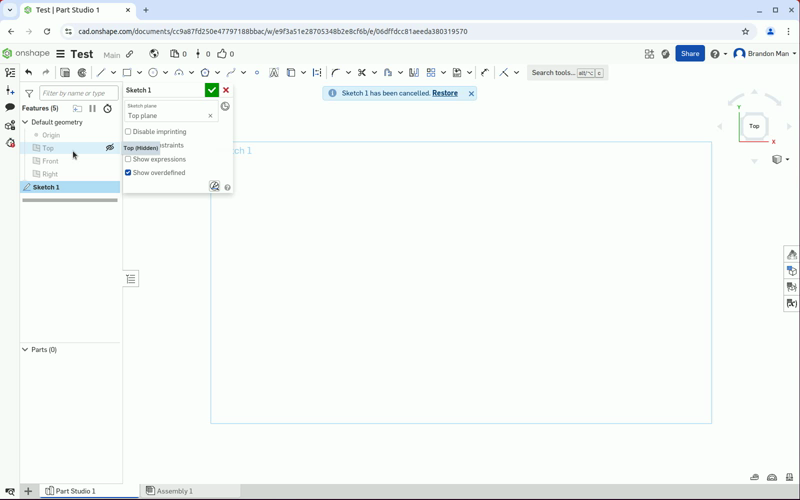
mouse_move(73, 352)
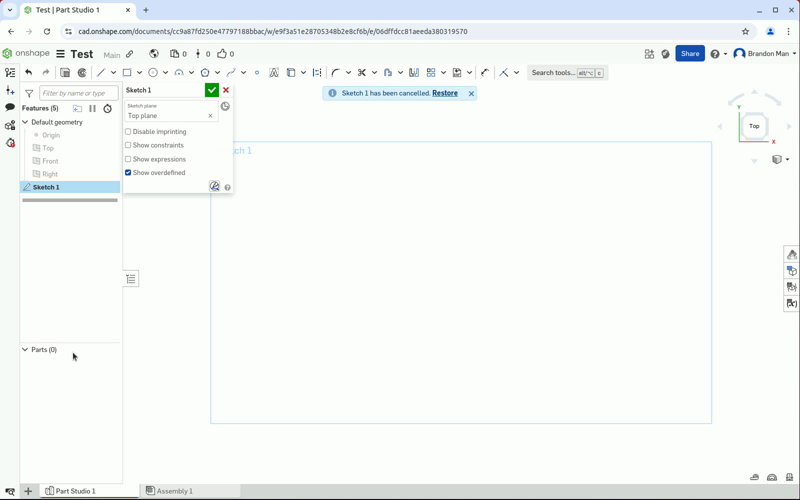
key(y)
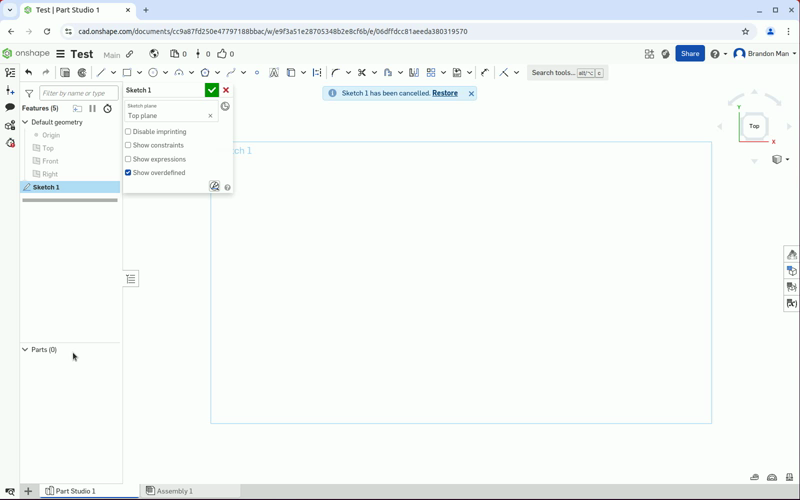
key(l)
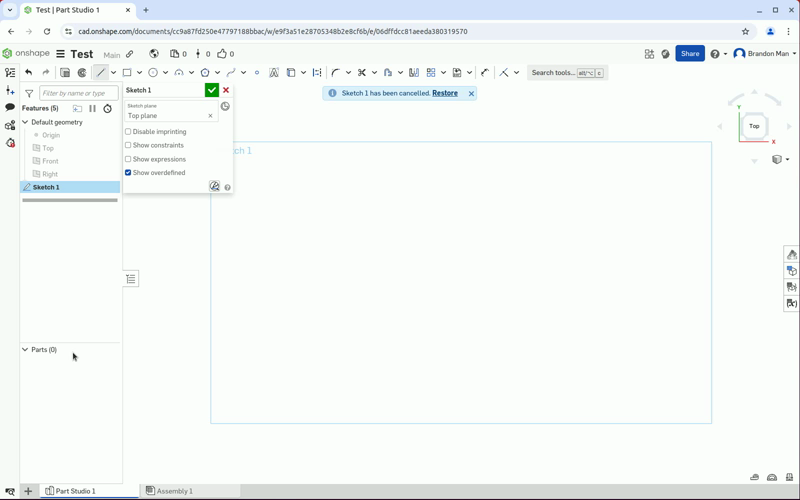
key_down(shift)
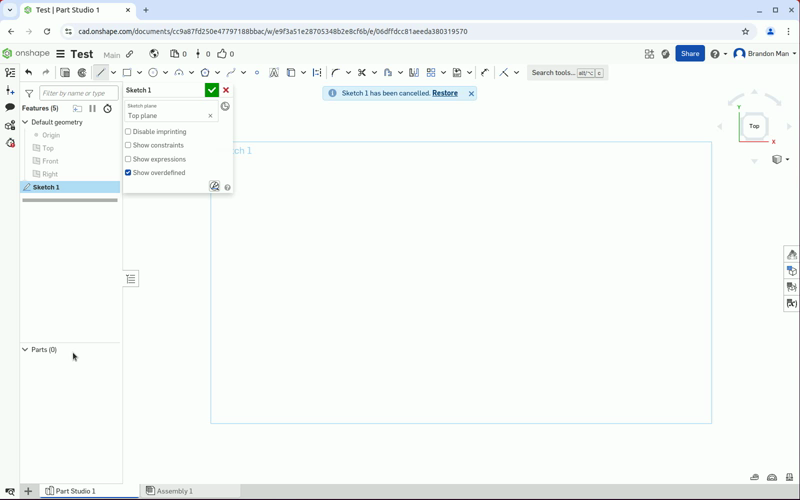
mouse_move(359, 282)
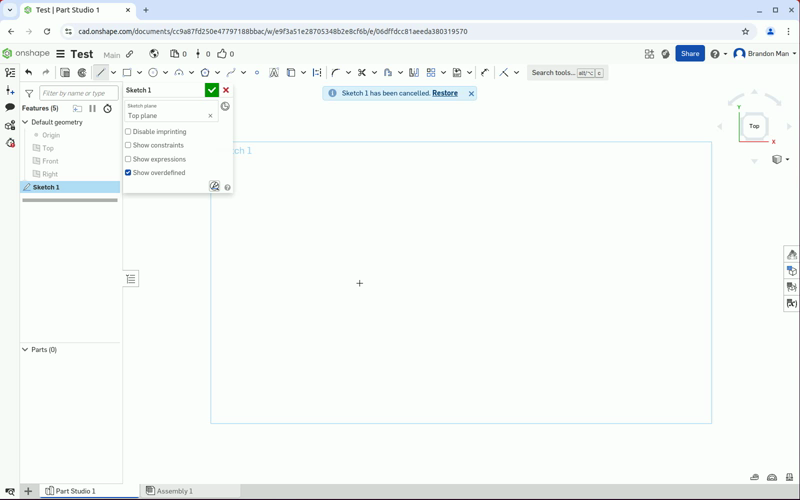
click(359, 282)
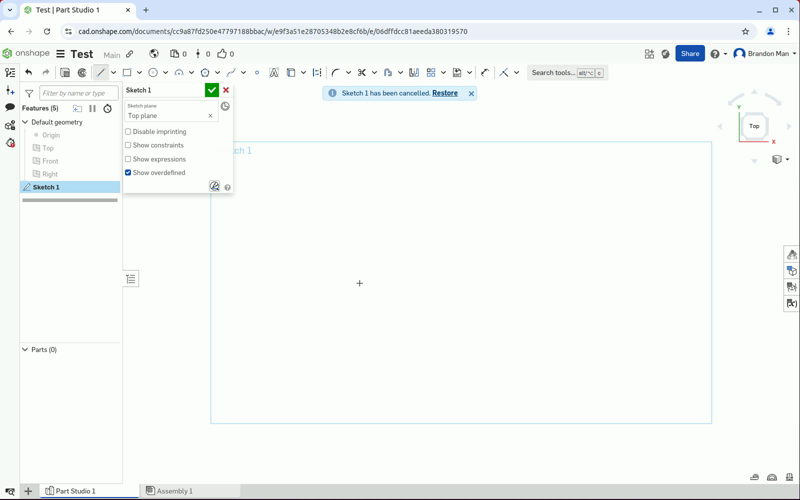
key_up(shift)
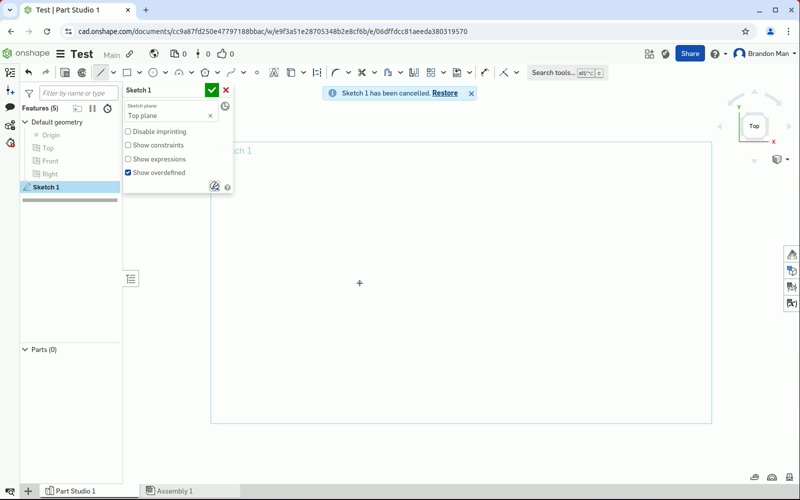
key_down(shift)
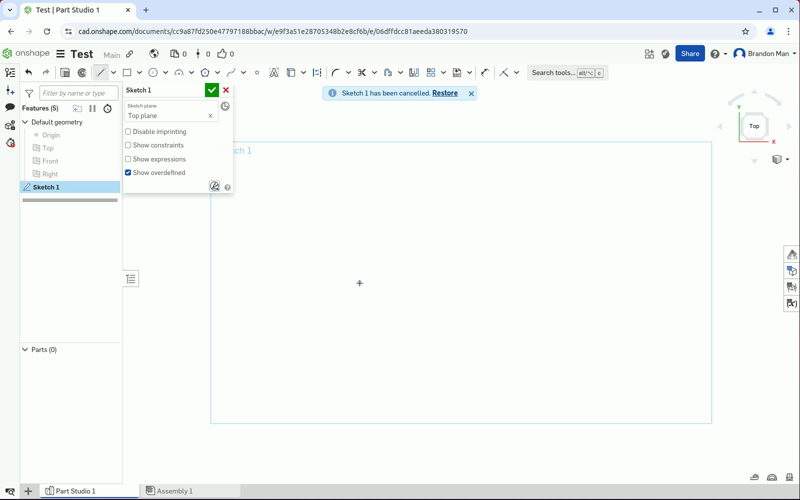
mouse_move(389, 282)
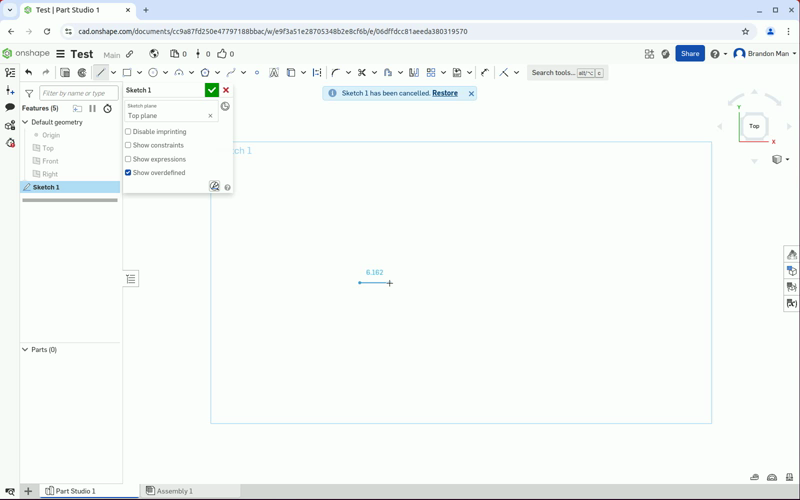
mouse_move(391, 282)
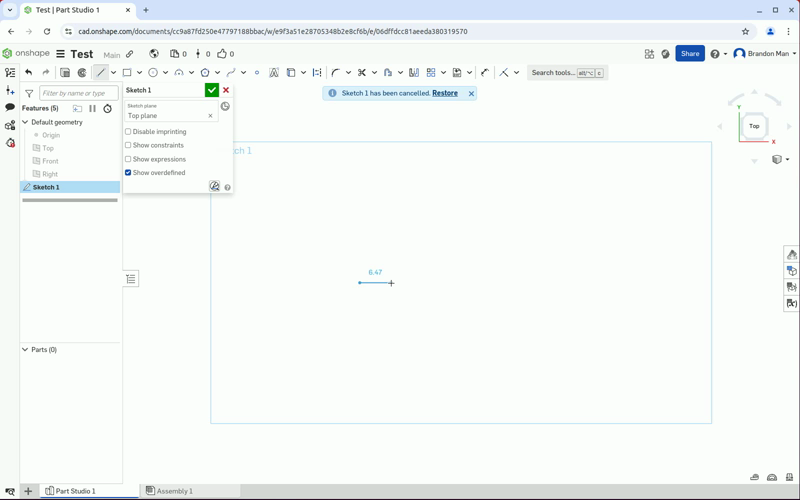
click(391, 282)
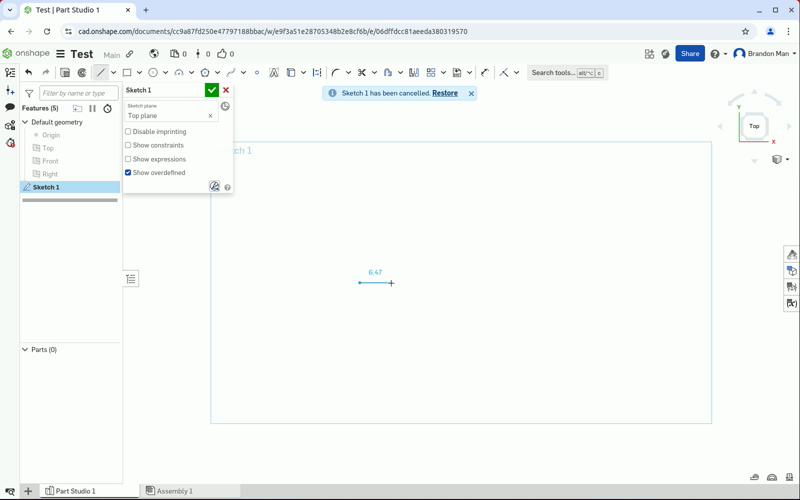
key_up(shift)
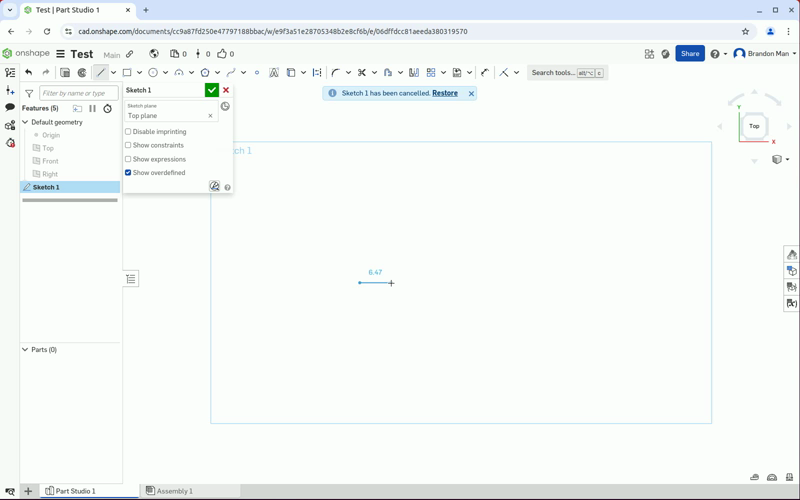
key_down(shift)
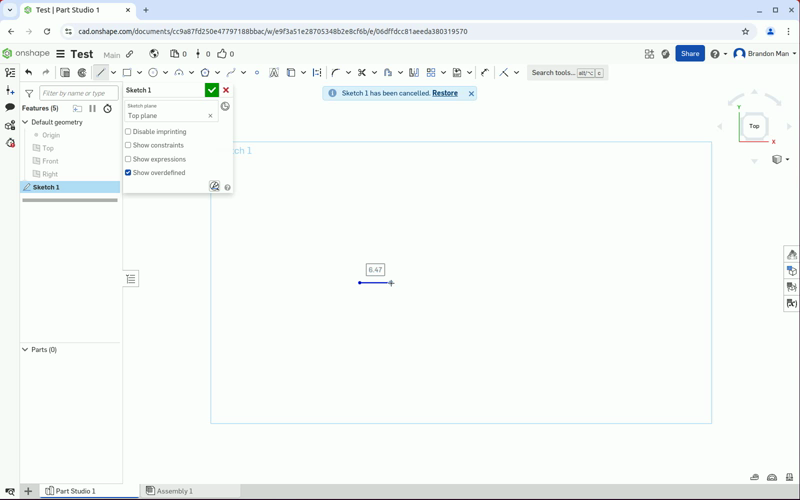
mouse_move(421, 282)
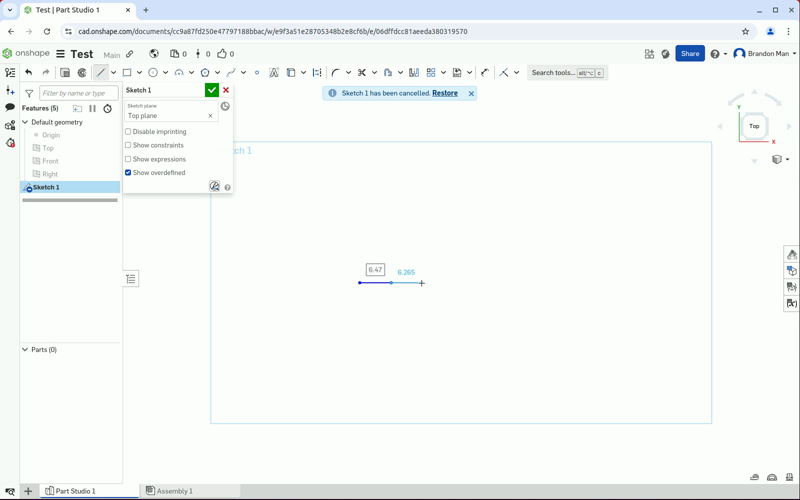
mouse_move(391, 240)
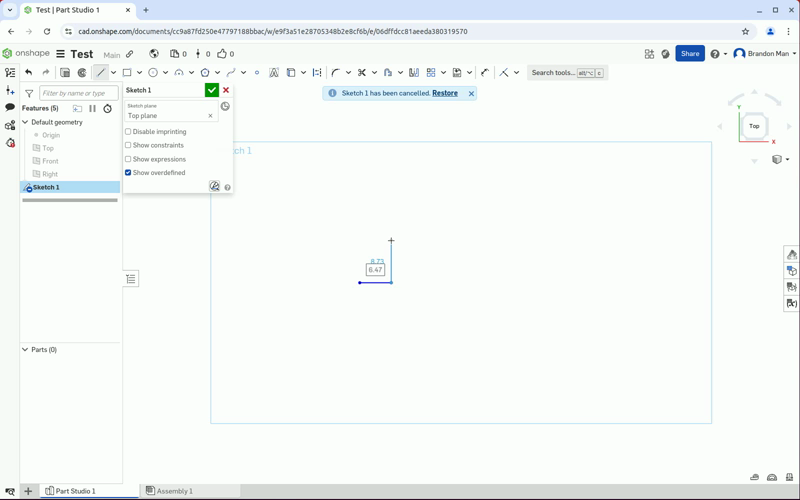
click(391, 240)
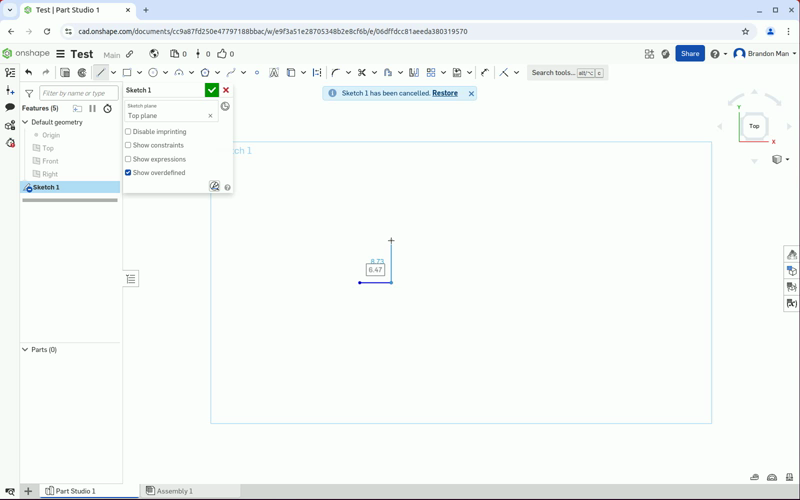
key_up(shift)
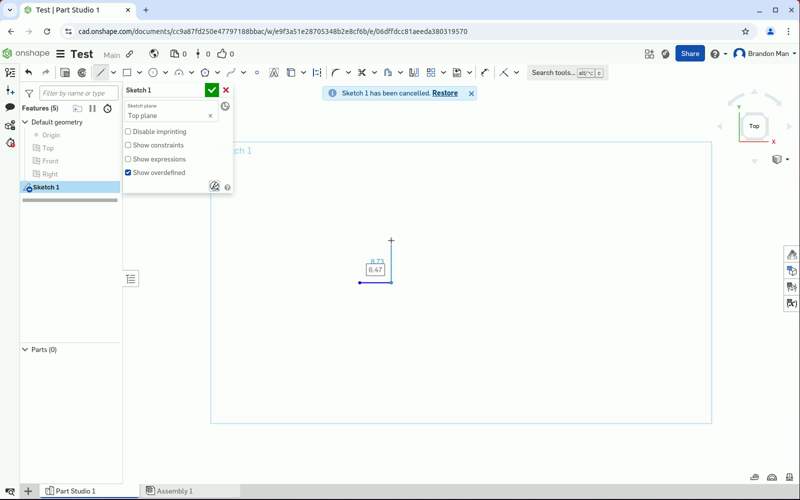
key_down(shift)
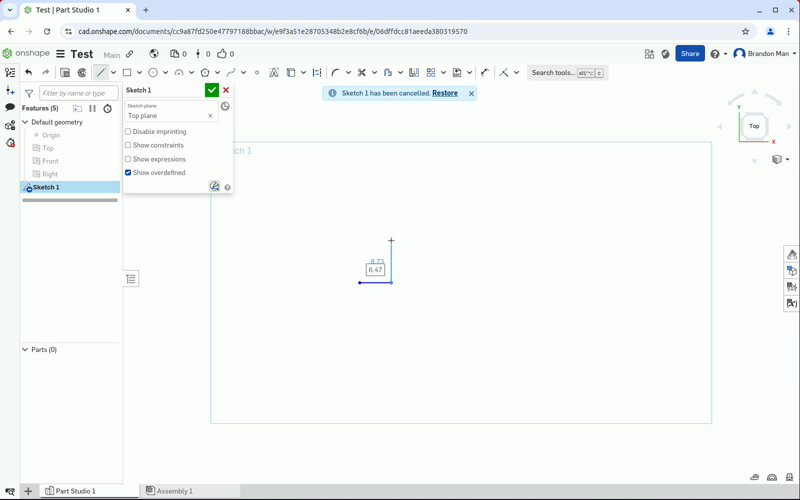
mouse_move(421, 240)
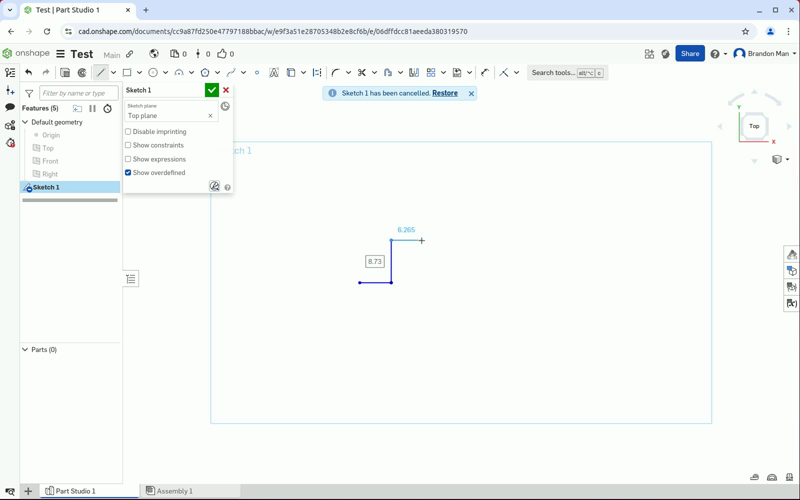
mouse_move(359, 240)
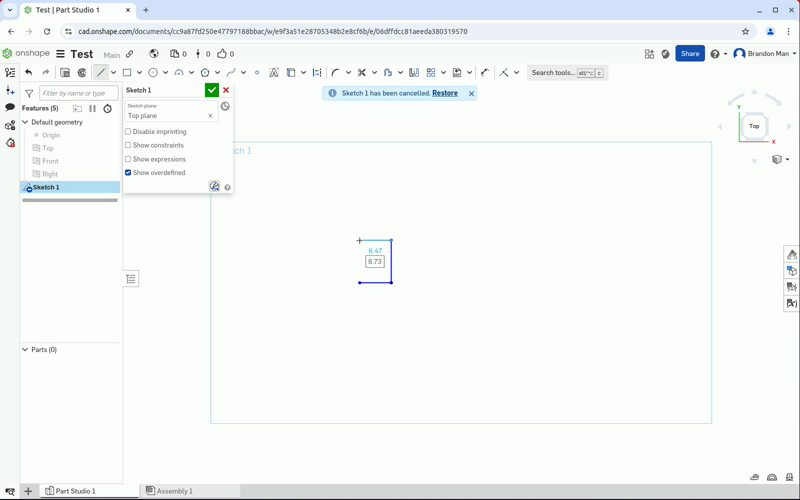
click(359, 240)
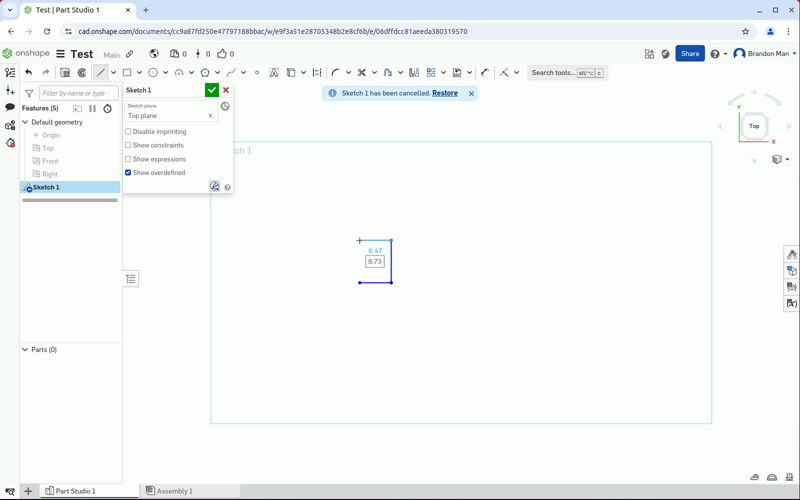
key_up(shift)
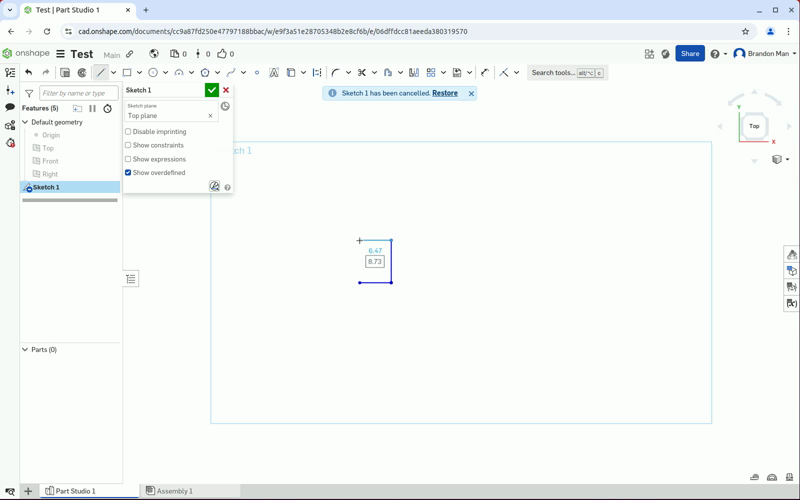
mouse_move(389, 240)
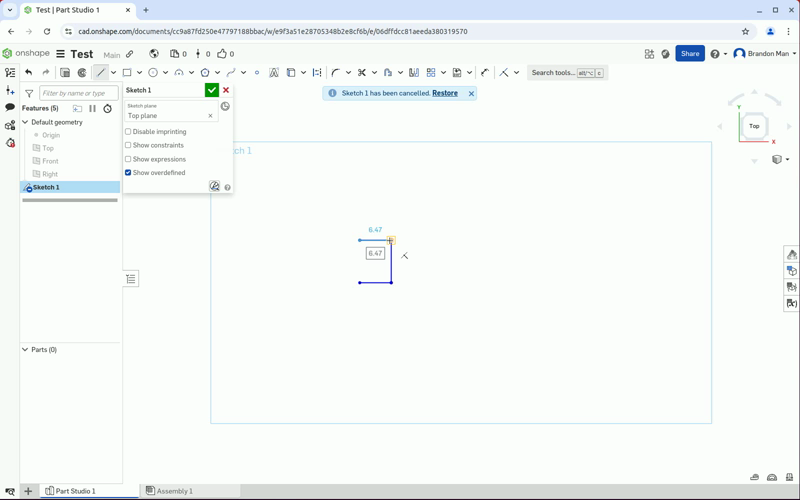
key_down(shift)
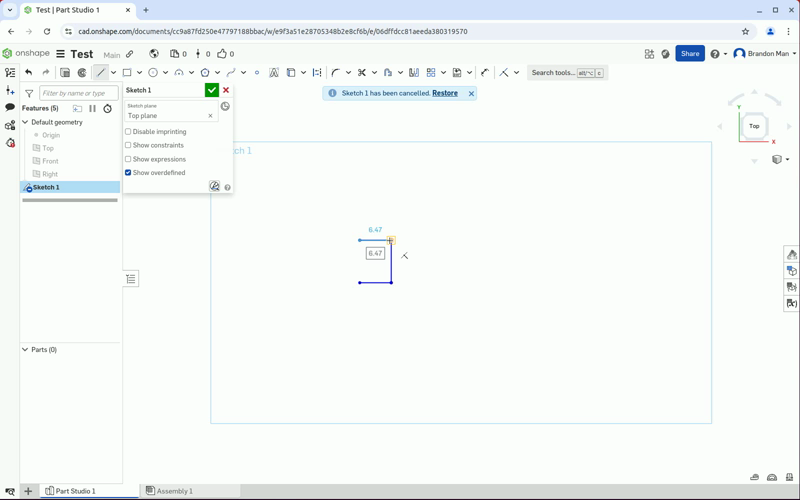
mouse_move(359, 282)
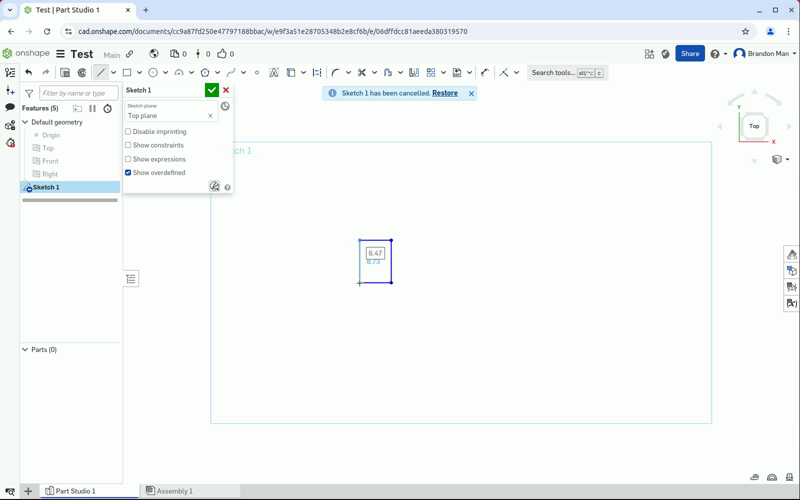
key_up(shift)
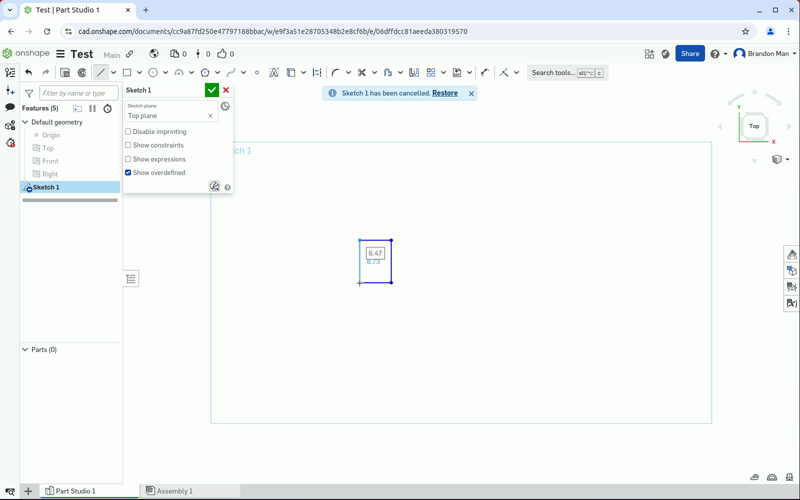
click(359, 282)
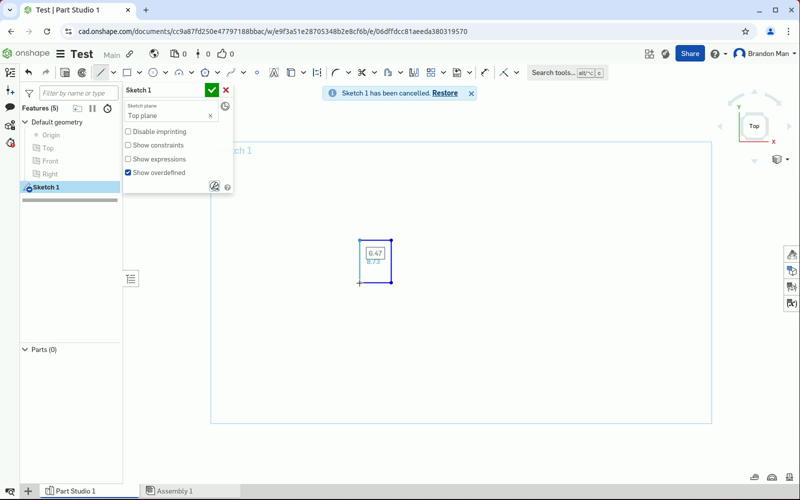
key(esc)
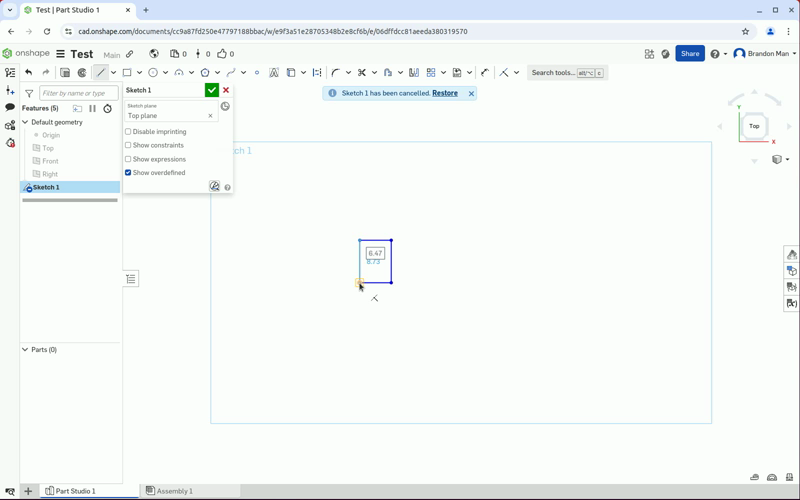
mouse_move(383, 249)
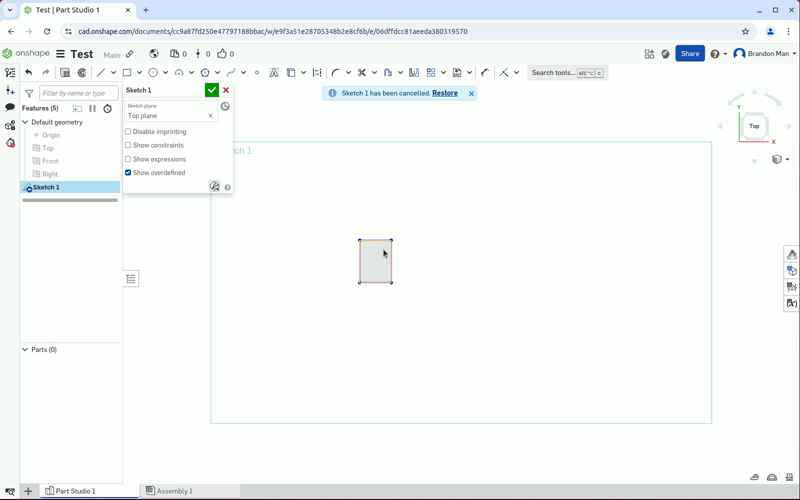
scroll(6)
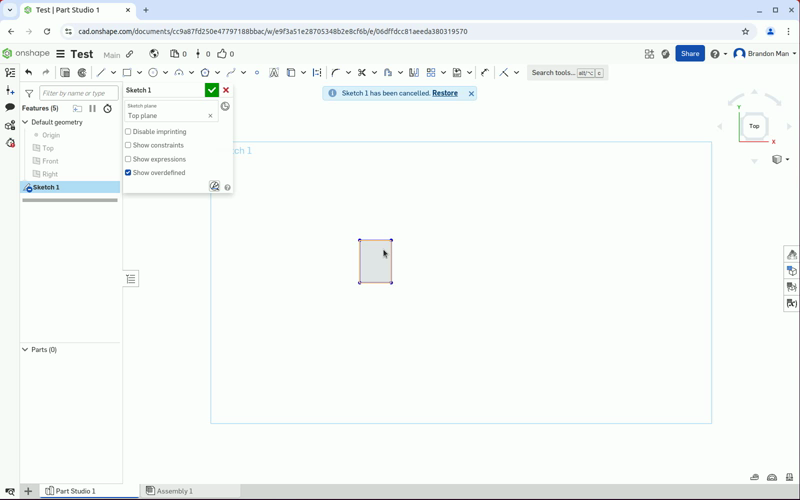
scroll(6)
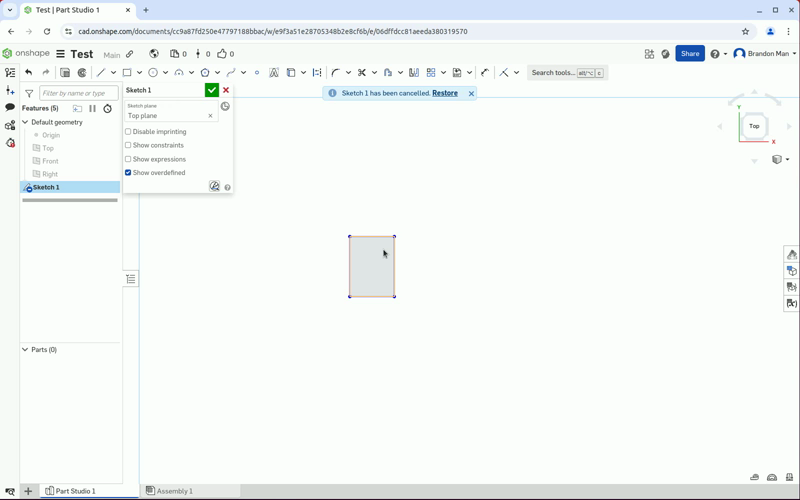
scroll(6)
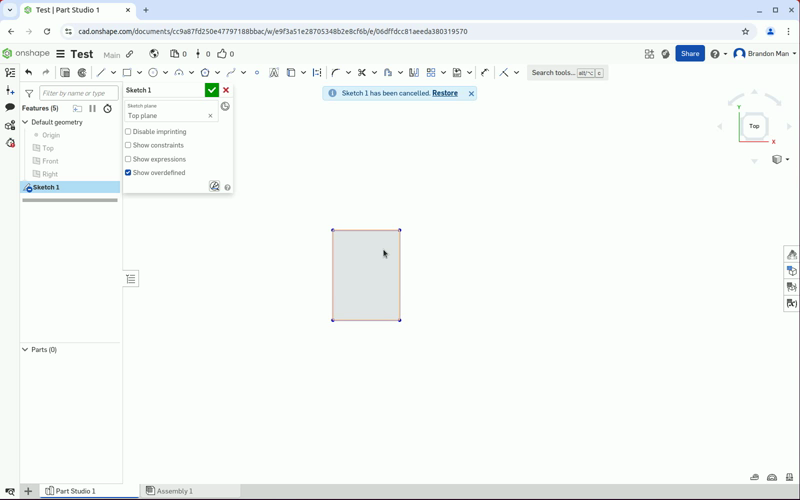
scroll(6)
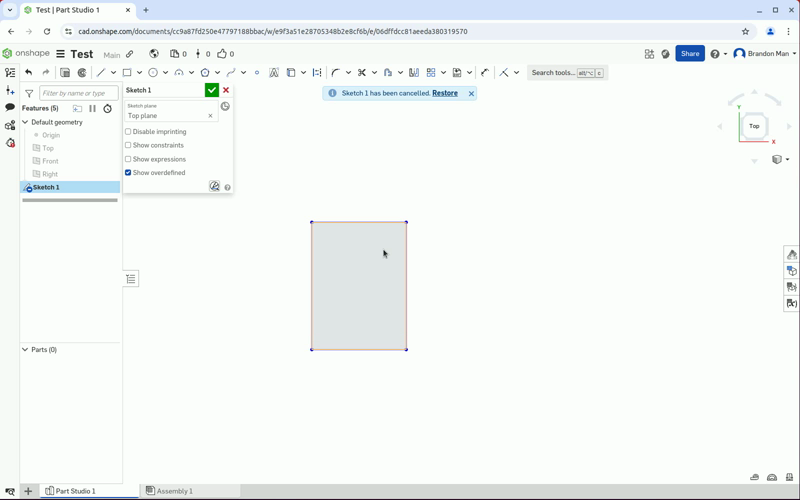
scroll(6)
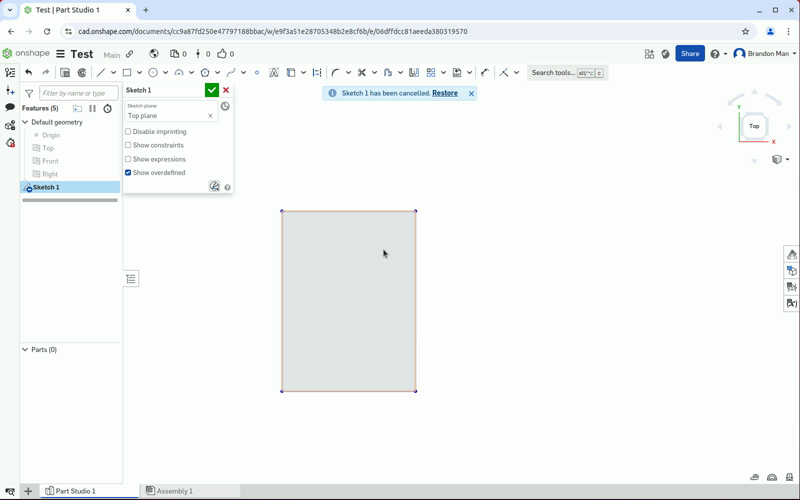
scroll(6)
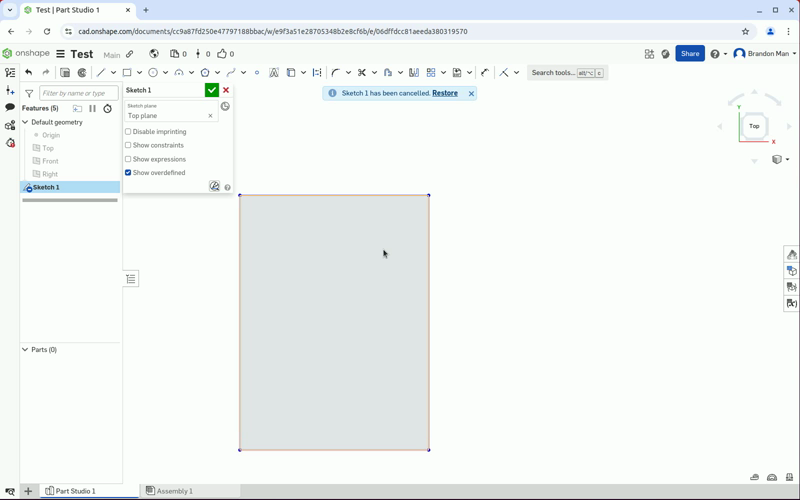
scroll(6)
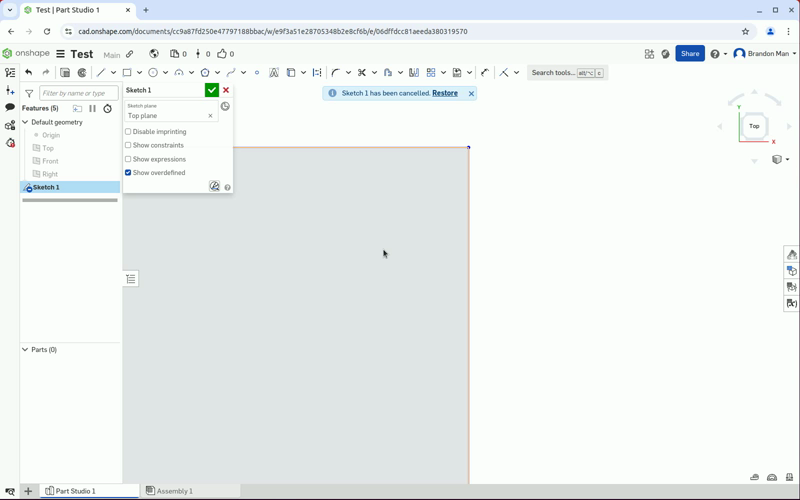
click(383, 249)
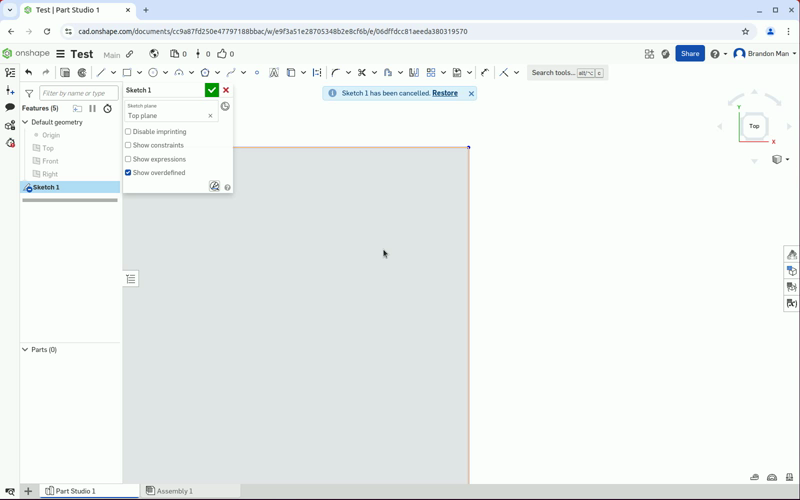
scroll(-6)
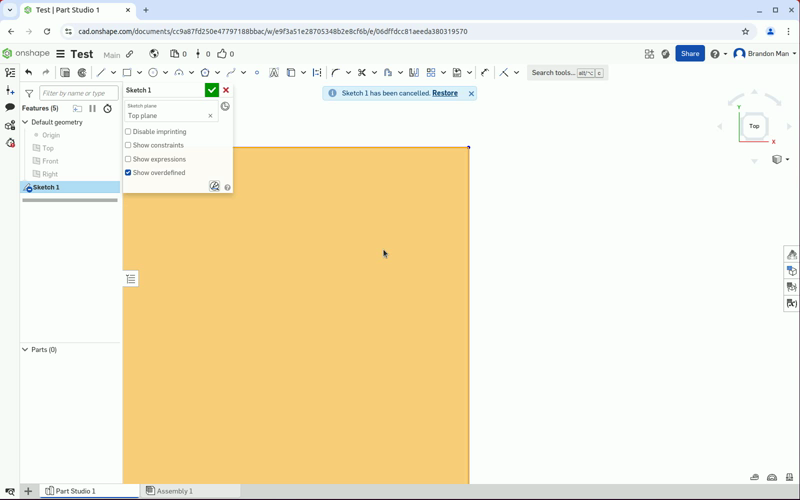
scroll(-6)
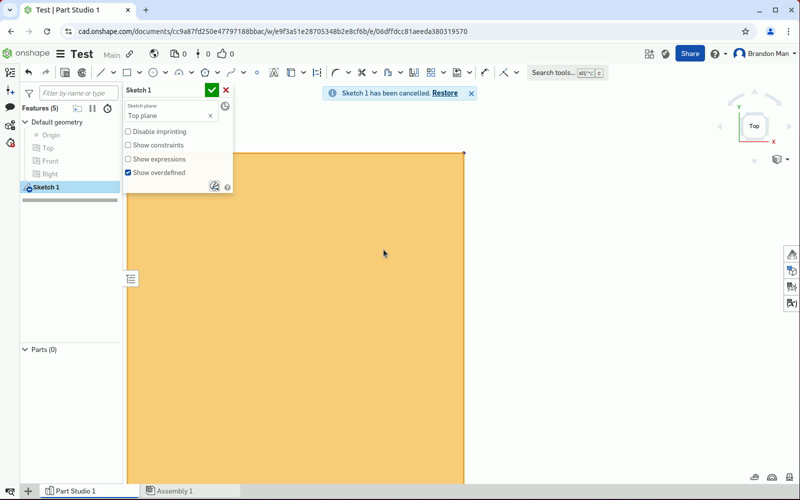
scroll(-6)
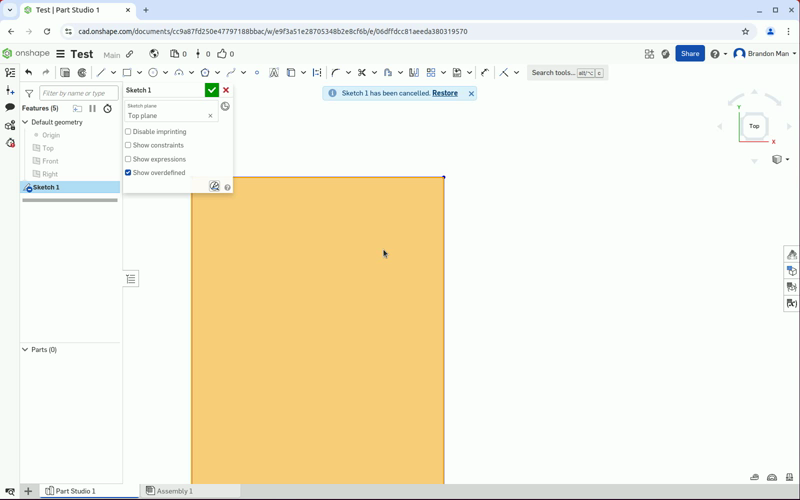
scroll(-6)
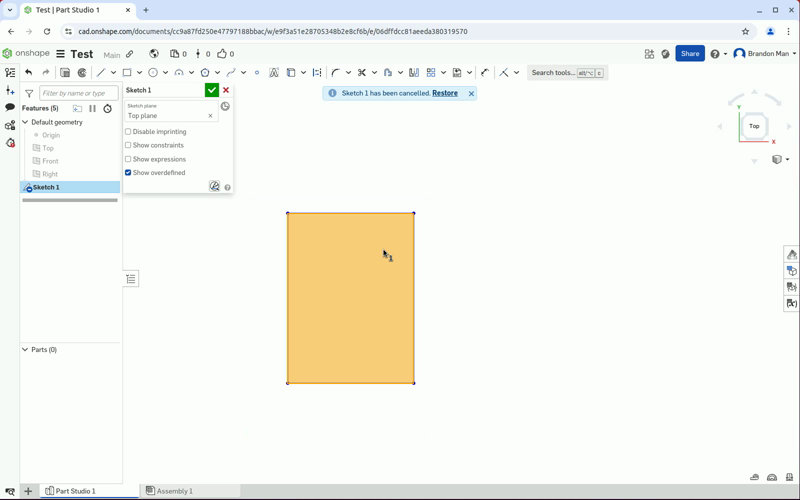
scroll(-6)
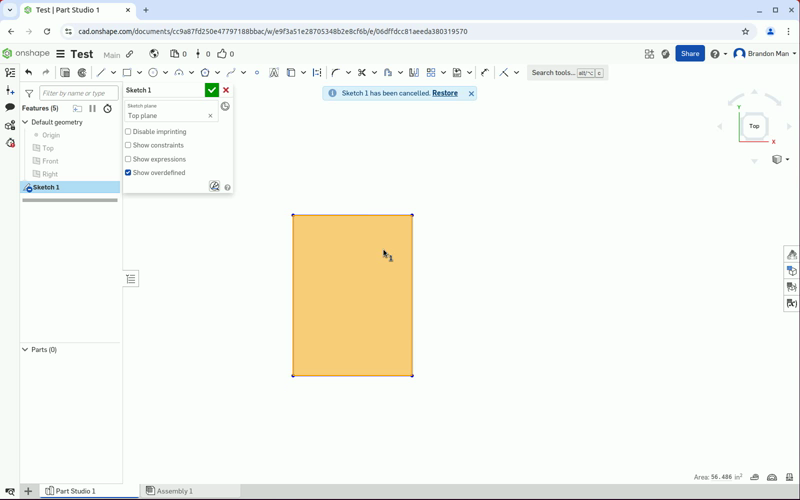
scroll(-6)
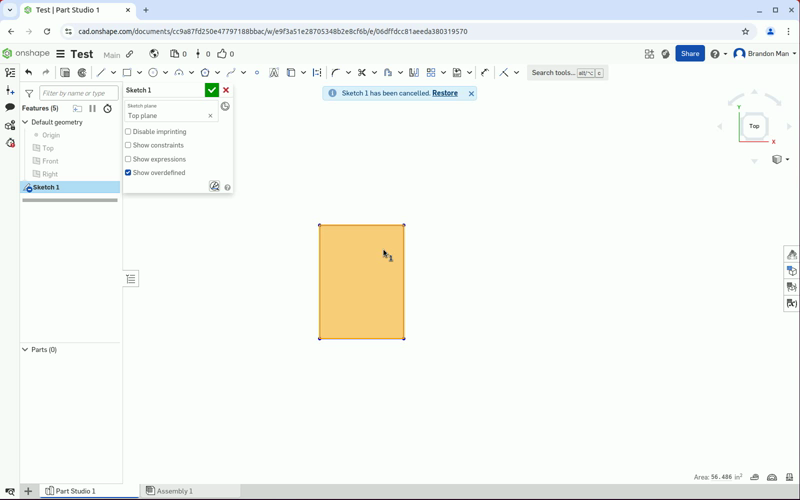
scroll(-6)
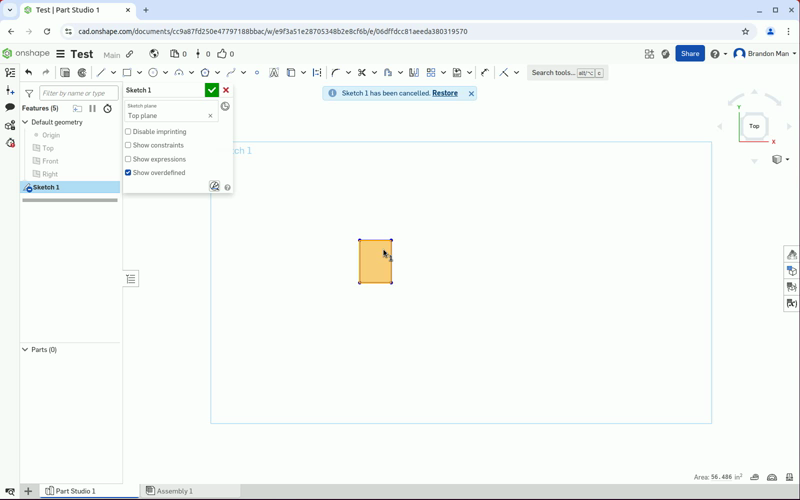
mouse_move(73, 352)
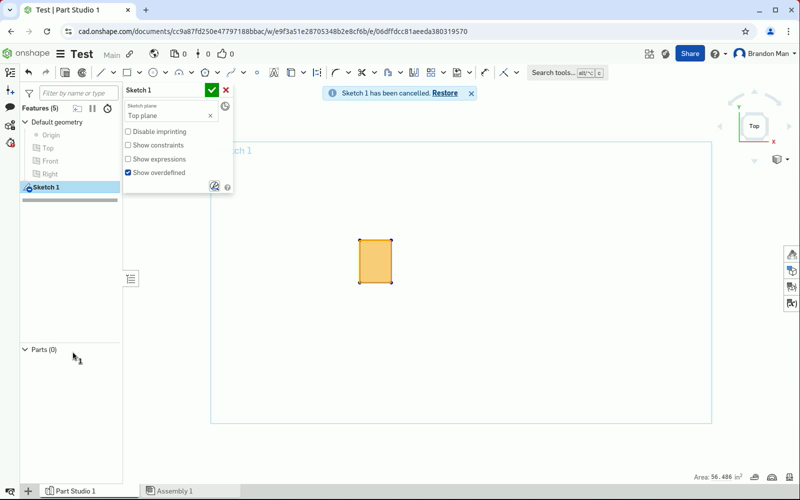
key(shift+y)
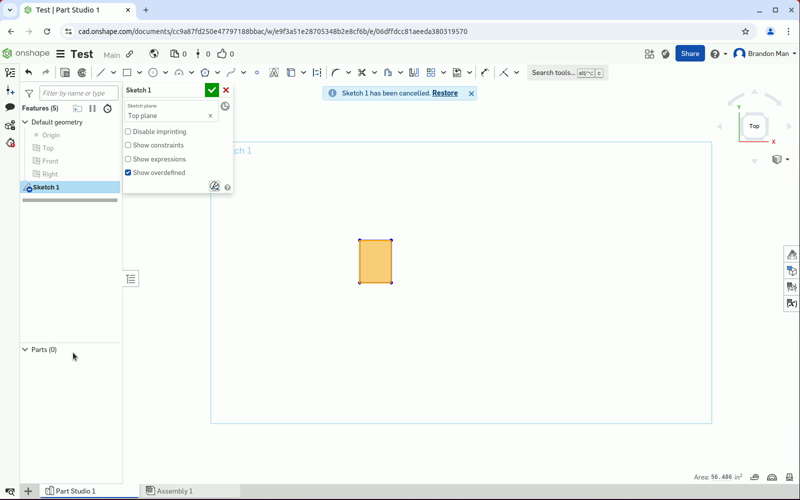
key(shift+e)
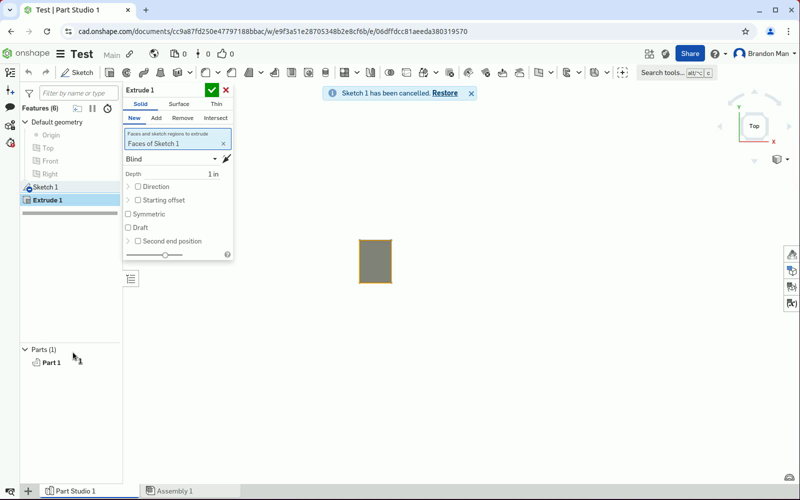
mouse_move(143, 106)
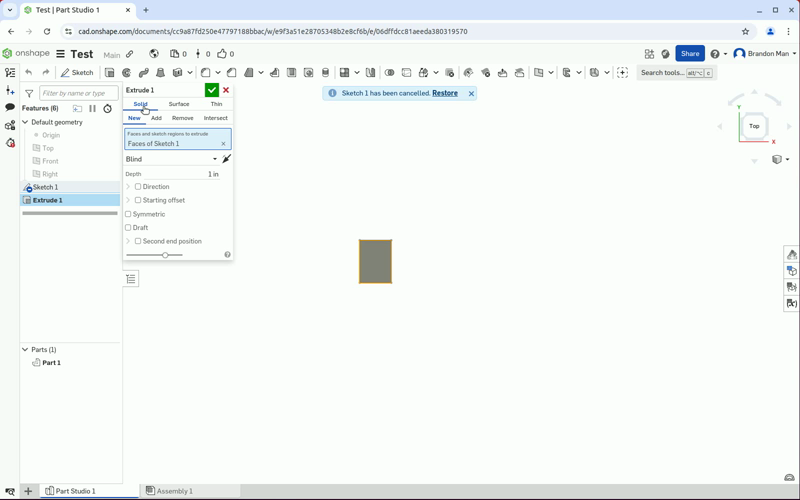
click(143, 106)
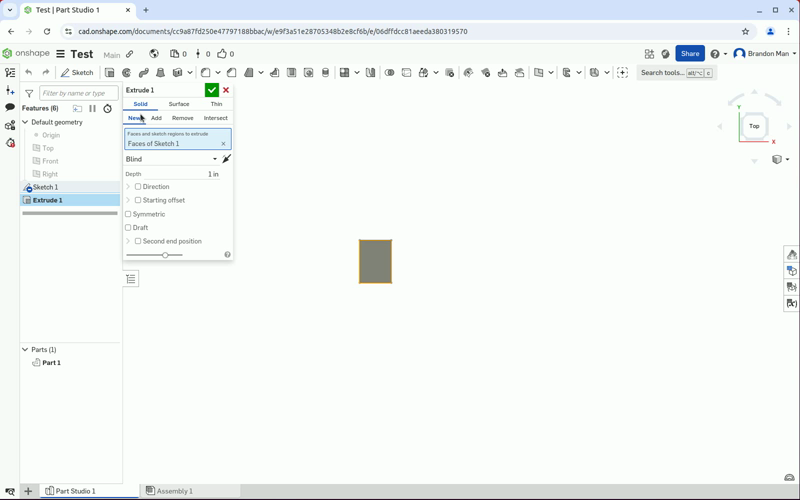
mouse_move(137, 120)
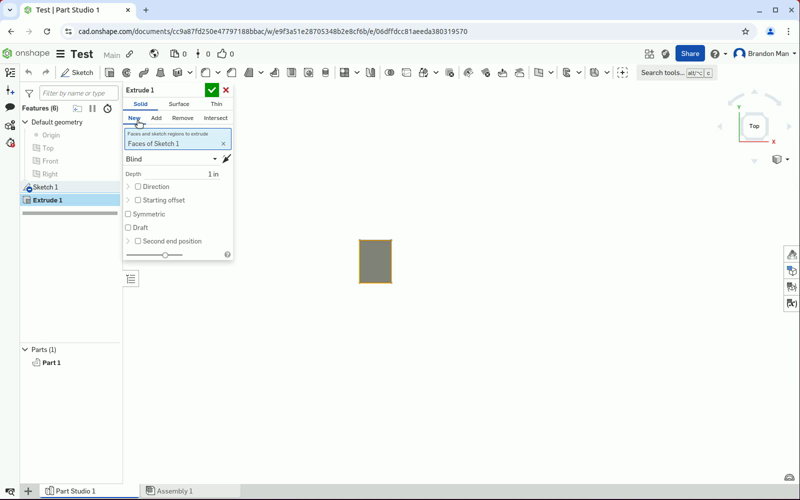
click(137, 120)
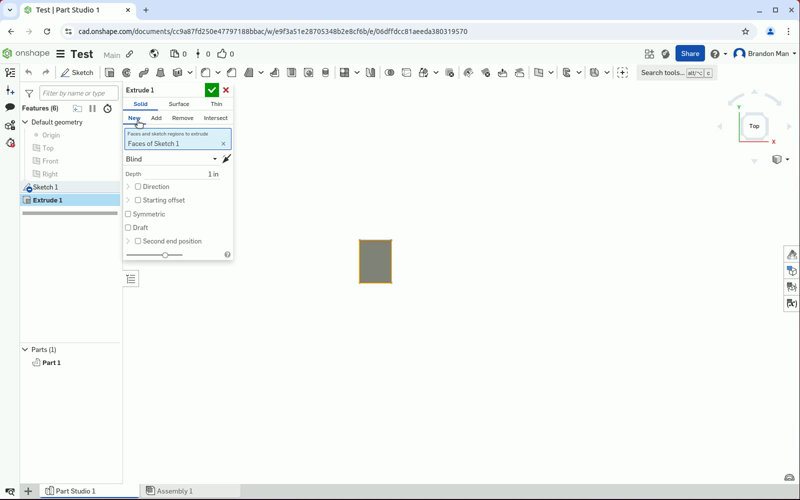
key(tab, 4)
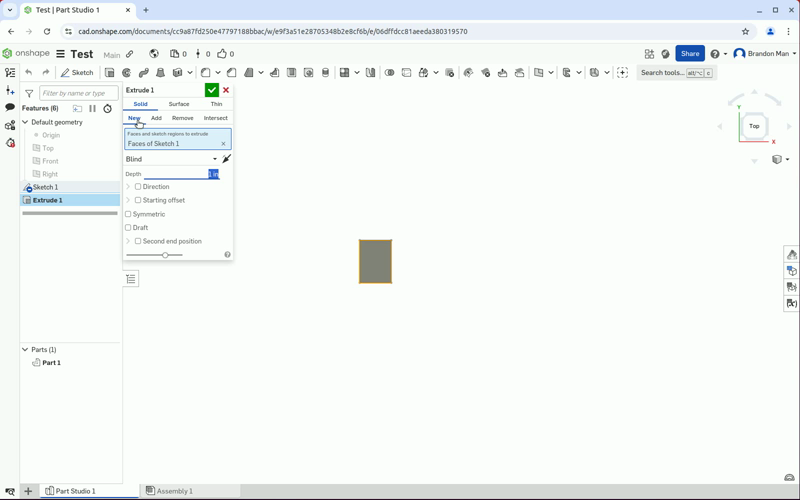
text(-0.481)
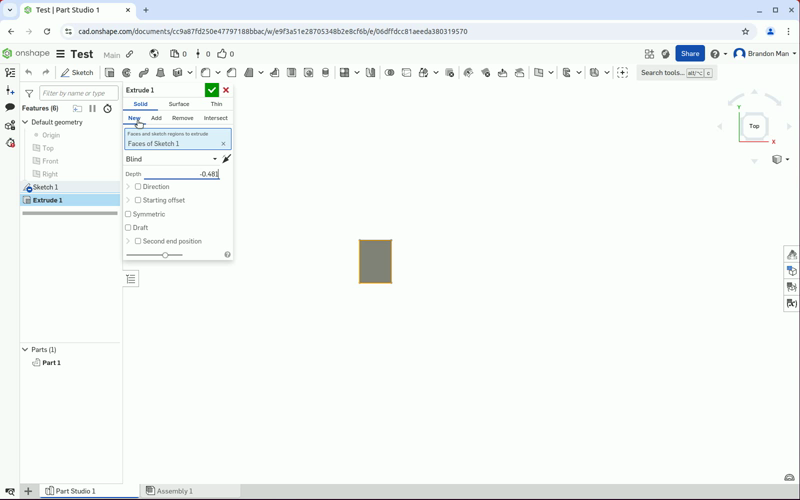
key(enter)
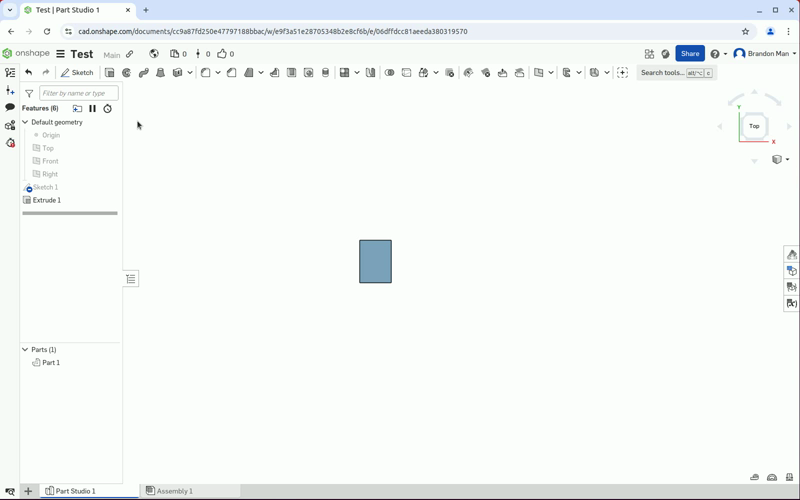
key(shift+h)
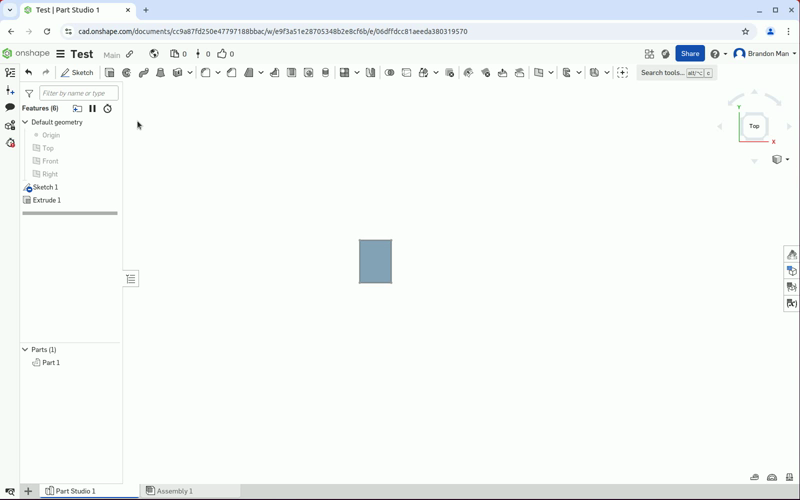
key(shift+h)
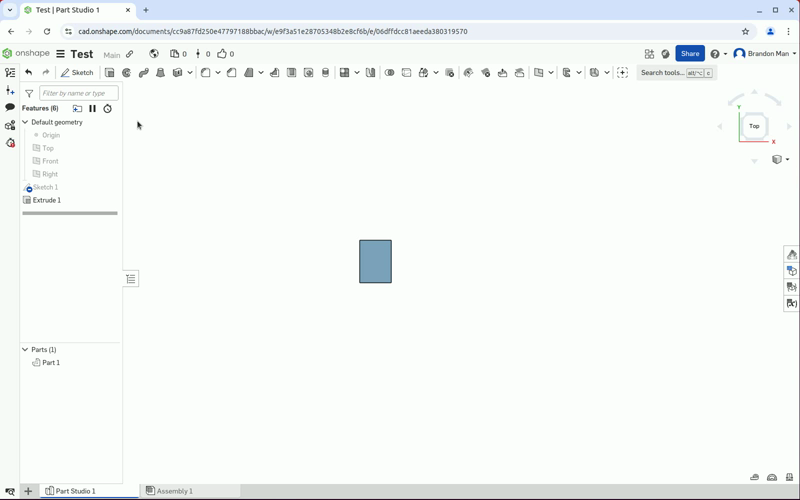
mouse_move(73, 189)
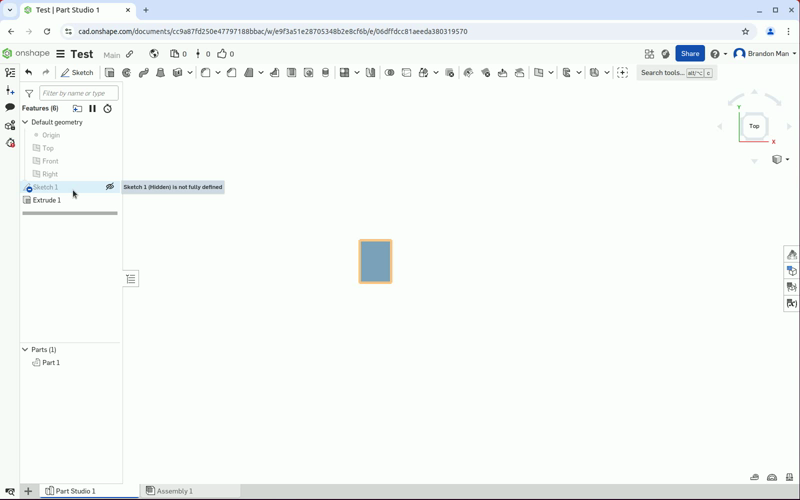
click(73, 189)
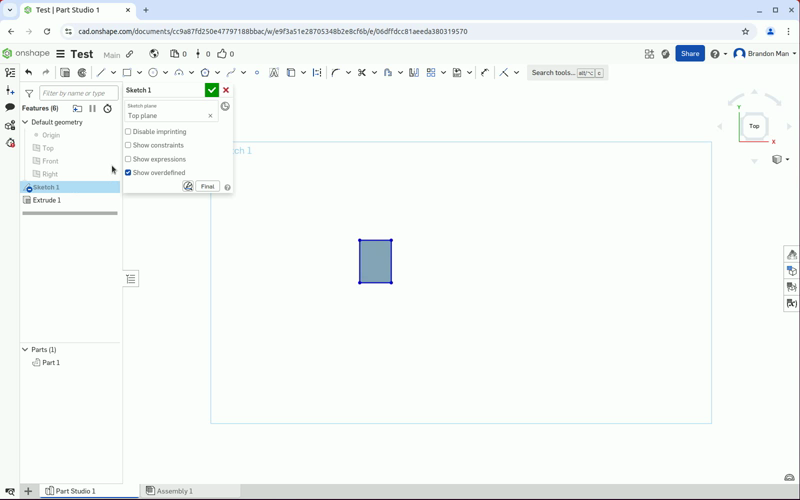
mouse_move(229, 92)
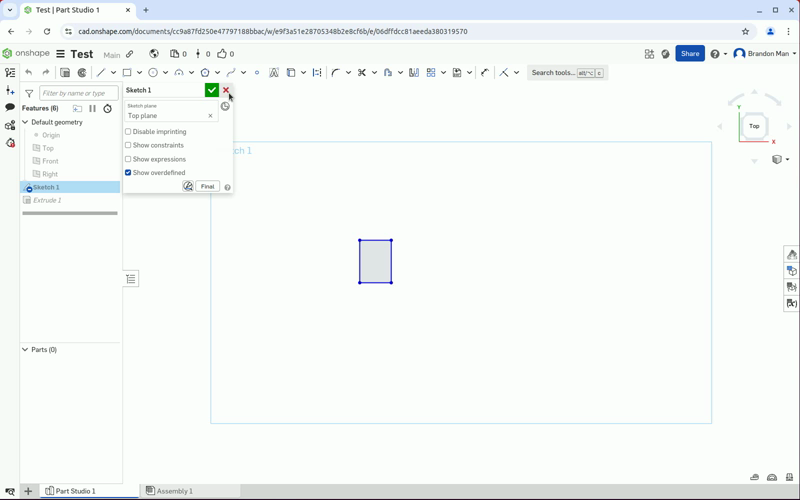
click(229, 92)
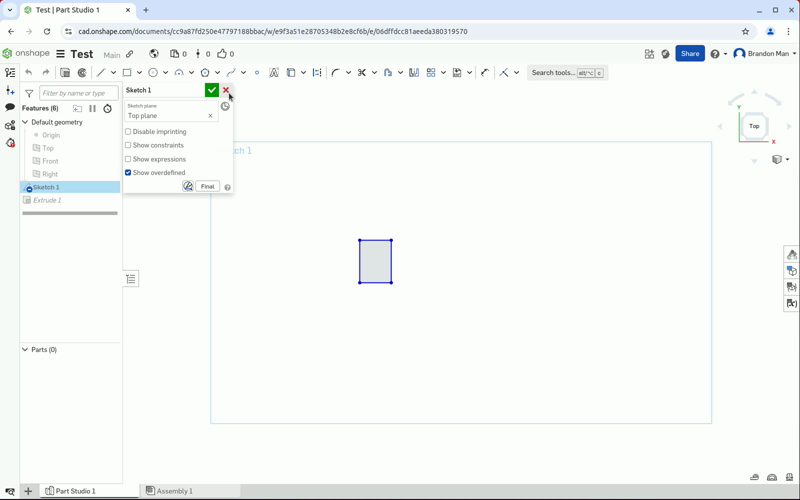
key(shift+s)
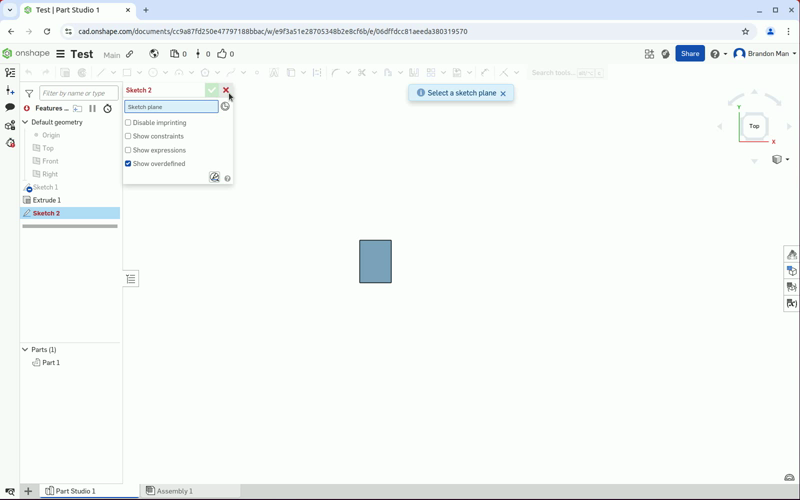
mouse_move(73, 150)
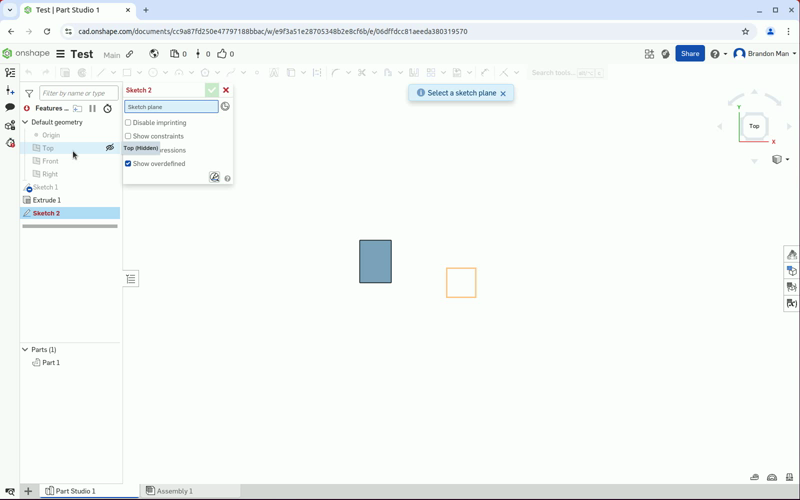
click(73, 150)
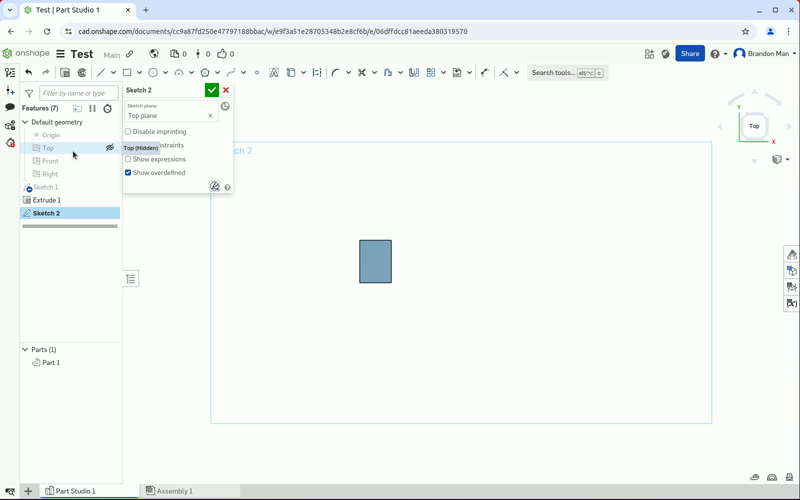
mouse_move(73, 352)
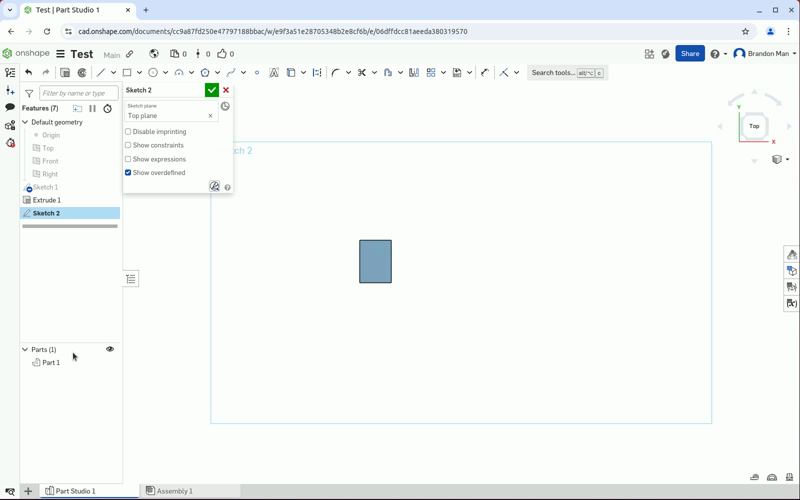
key(y)
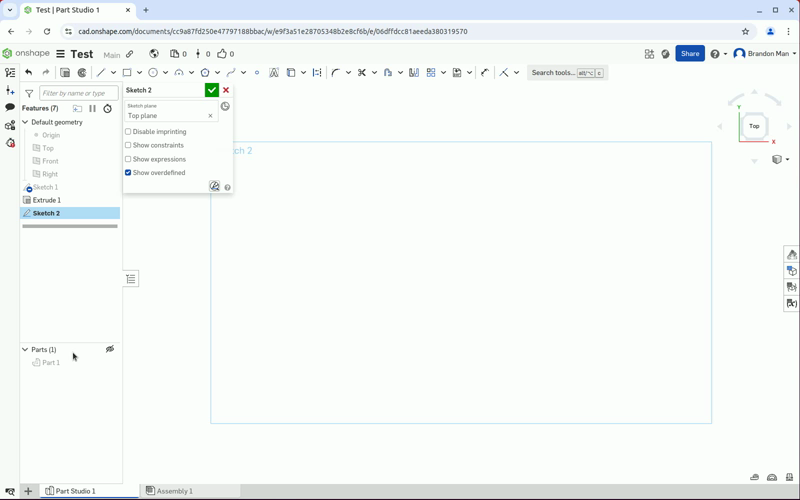
key(l)
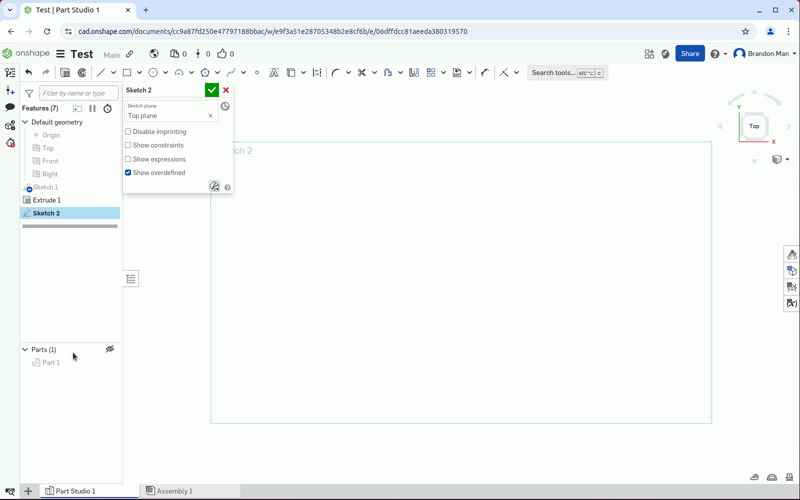
key_down(shift)
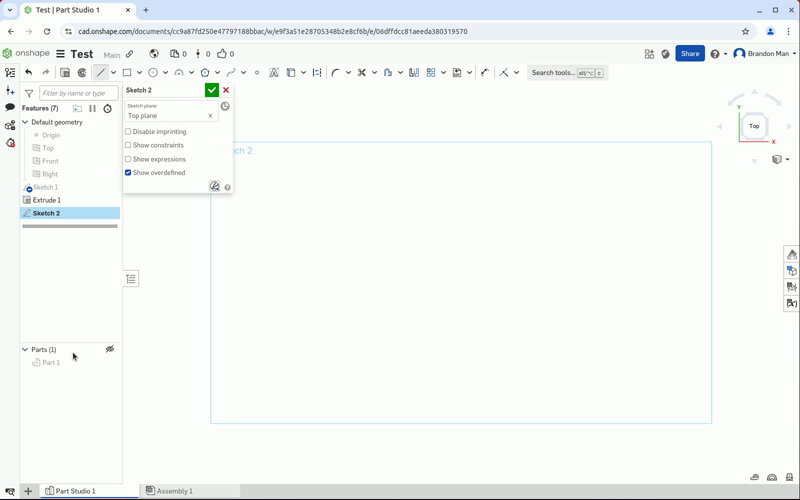
mouse_move(359, 325)
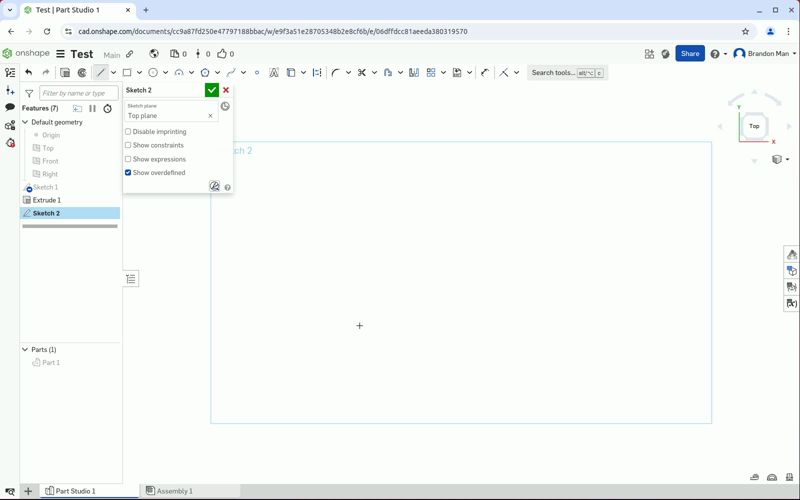
click(359, 325)
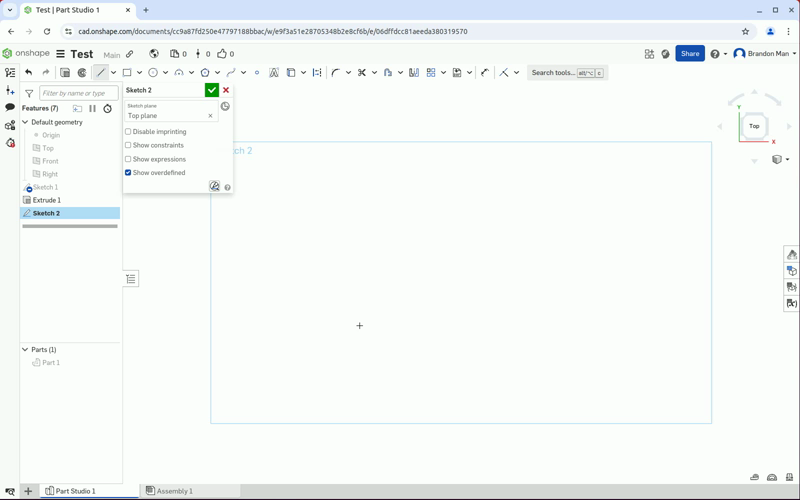
key_up(shift)
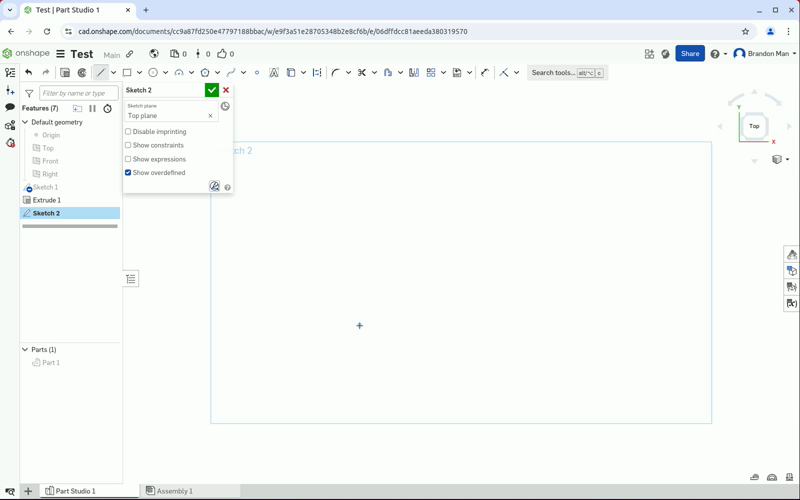
key_down(shift)
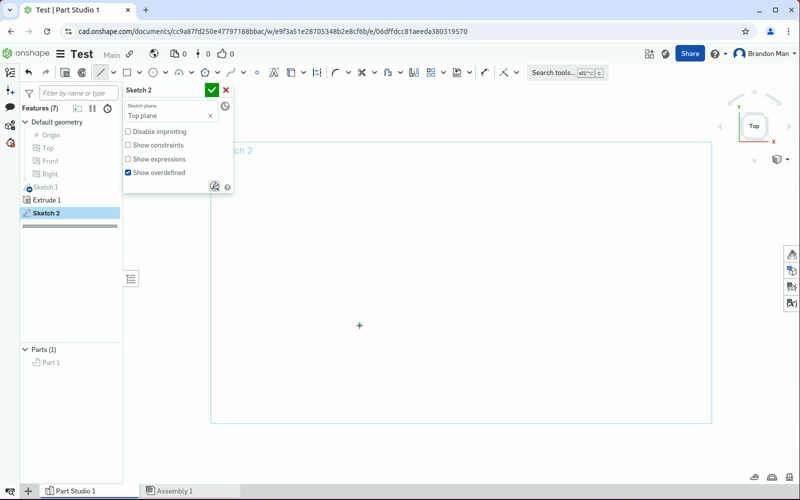
mouse_move(389, 325)
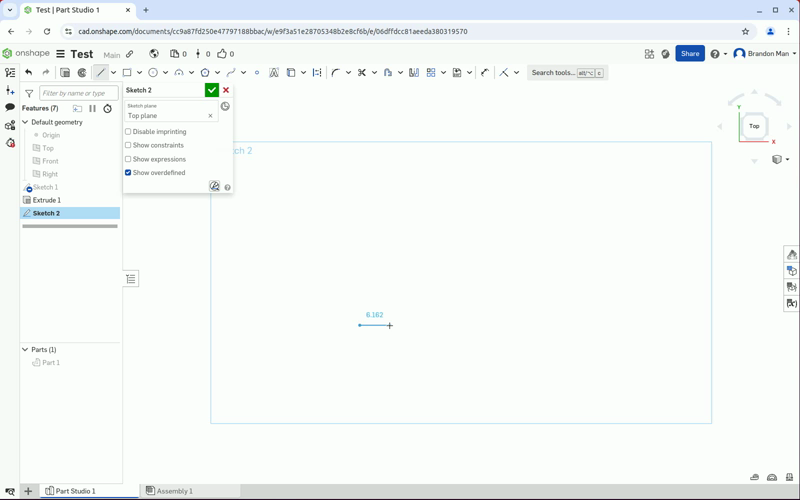
mouse_move(391, 325)
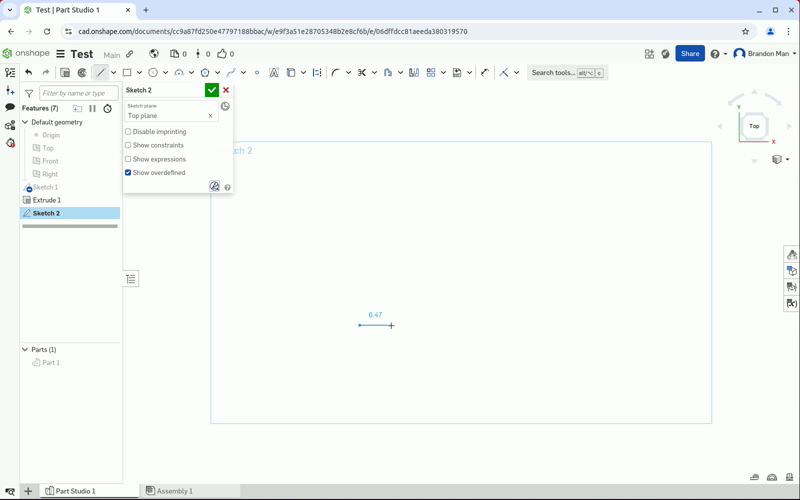
click(391, 325)
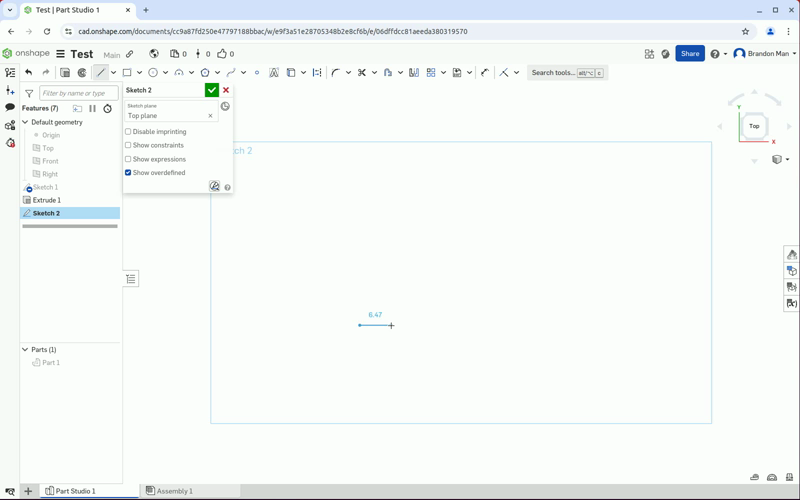
key_up(shift)
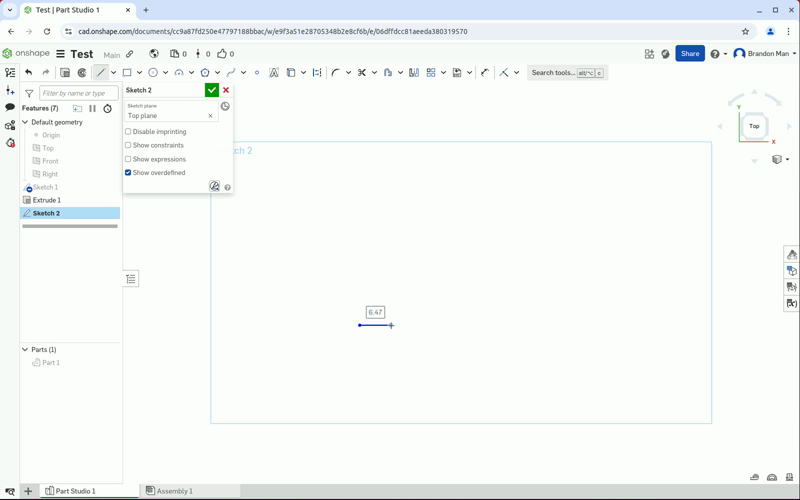
key_down(shift)
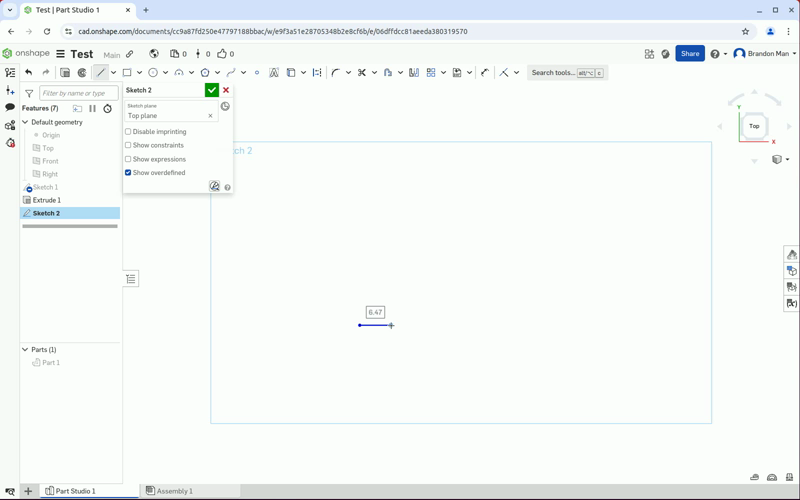
mouse_move(421, 325)
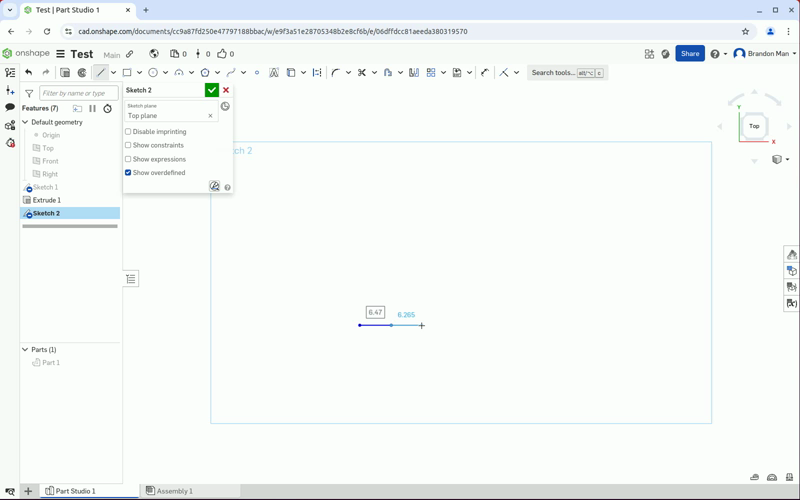
mouse_move(391, 282)
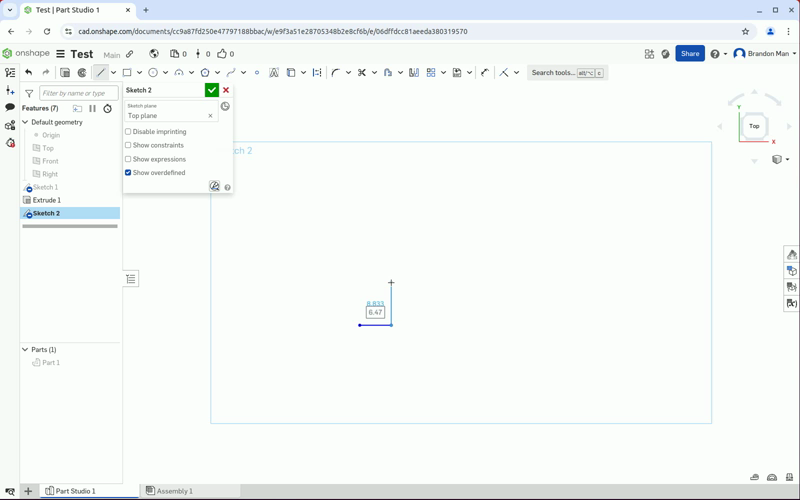
click(391, 282)
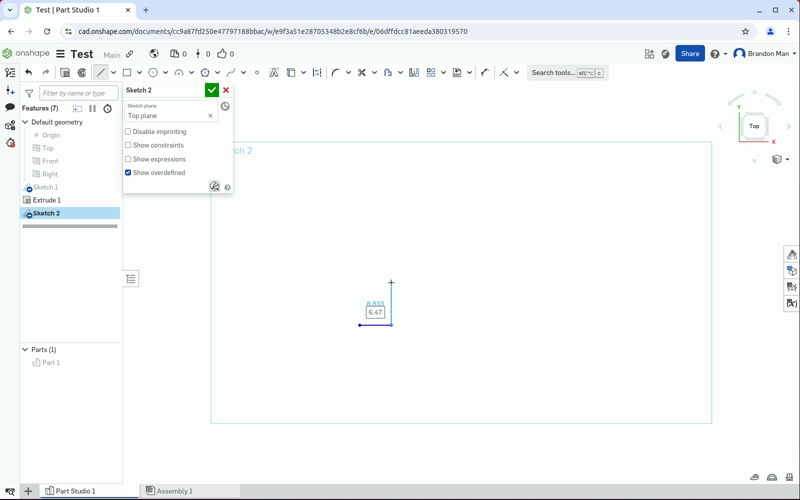
key_up(shift)
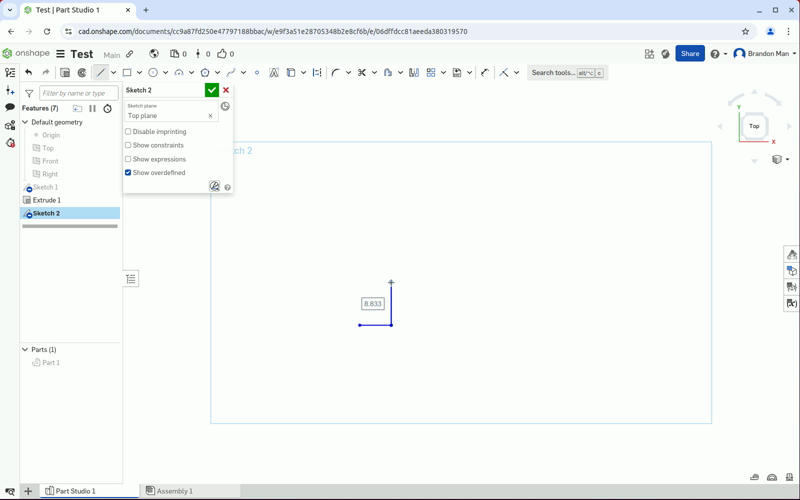
key_down(shift)
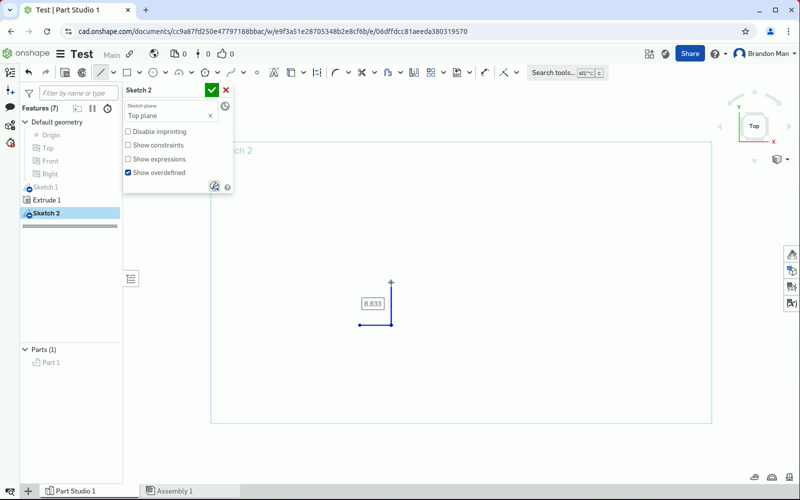
mouse_move(421, 282)
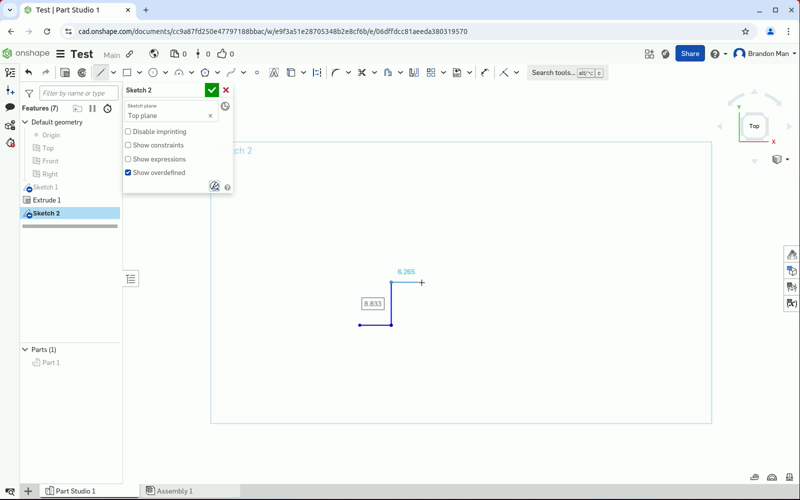
mouse_move(359, 282)
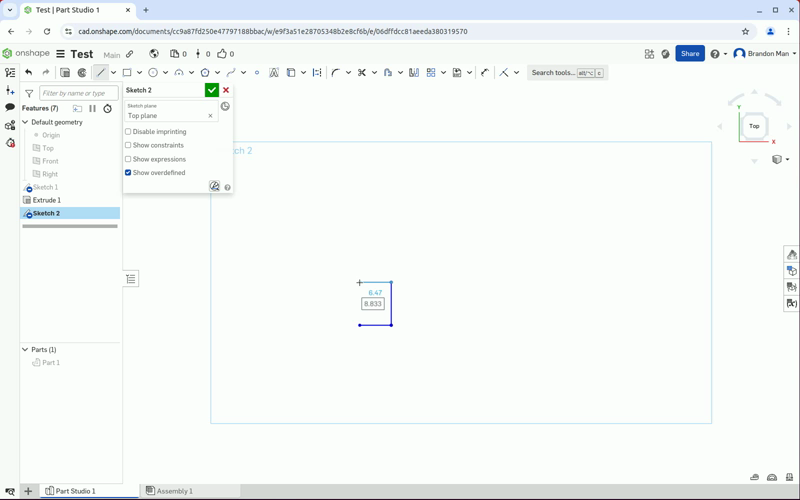
click(359, 282)
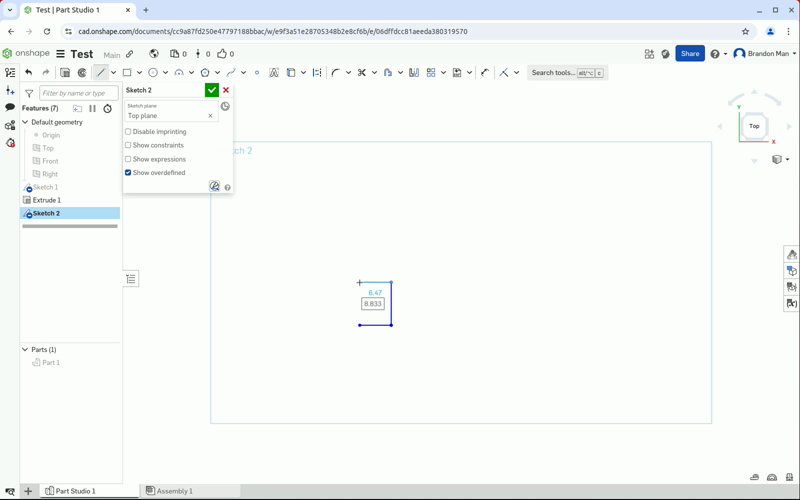
key_up(shift)
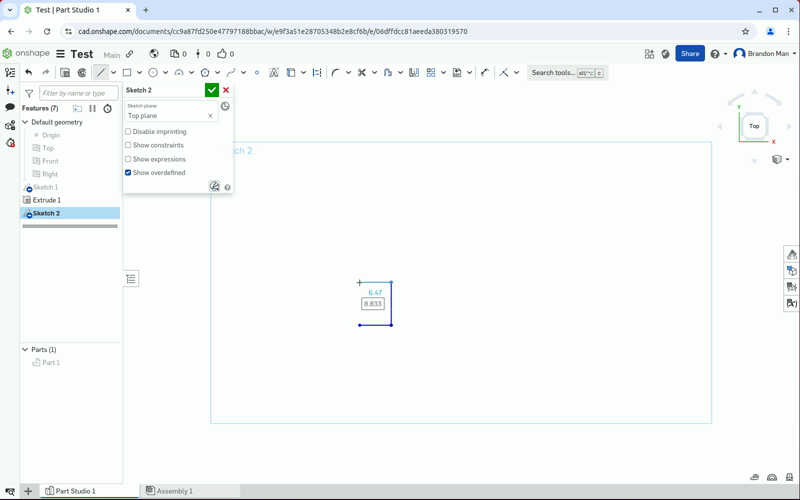
mouse_move(389, 282)
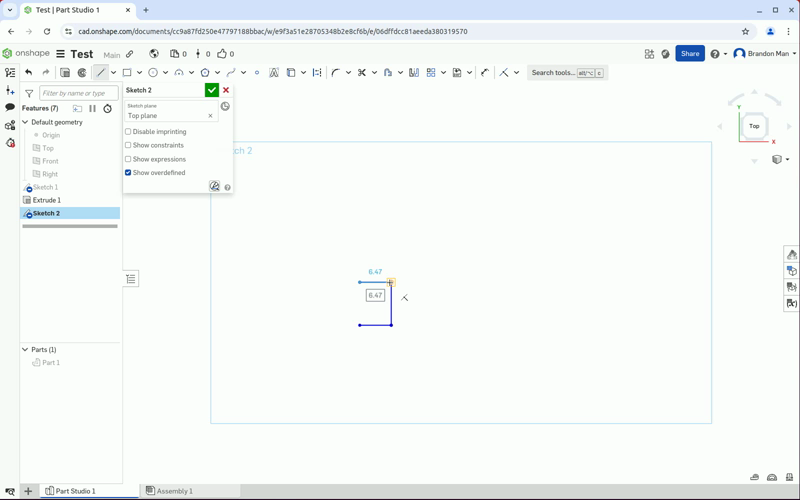
key_down(shift)
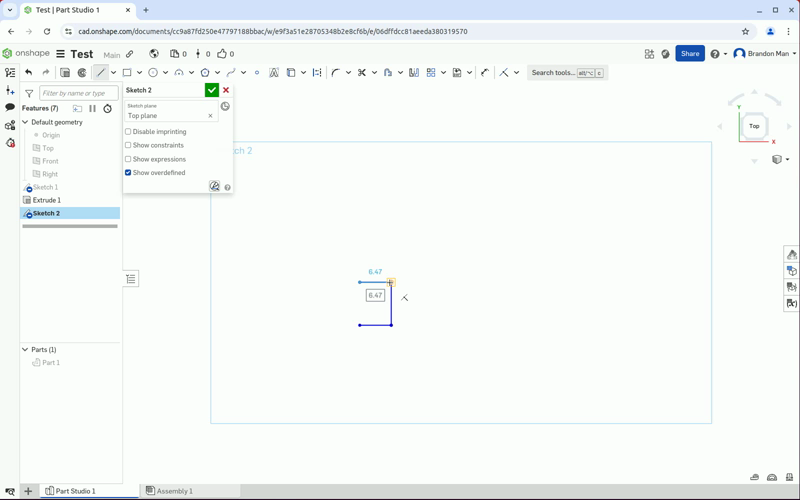
mouse_move(359, 325)
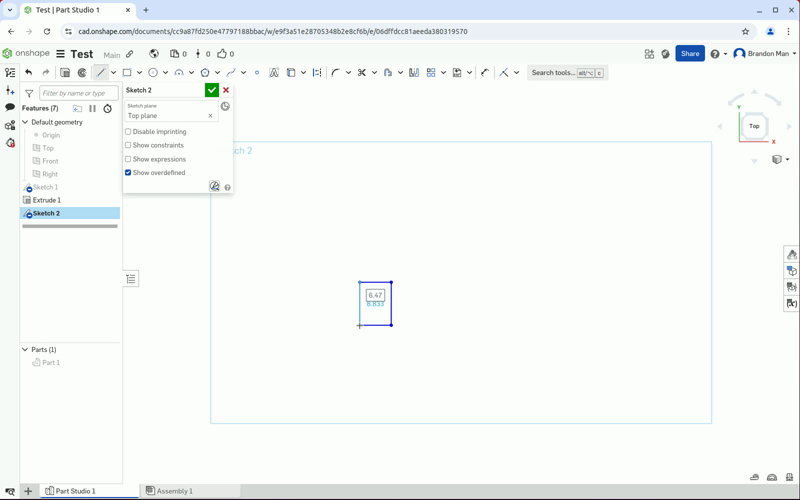
key_up(shift)
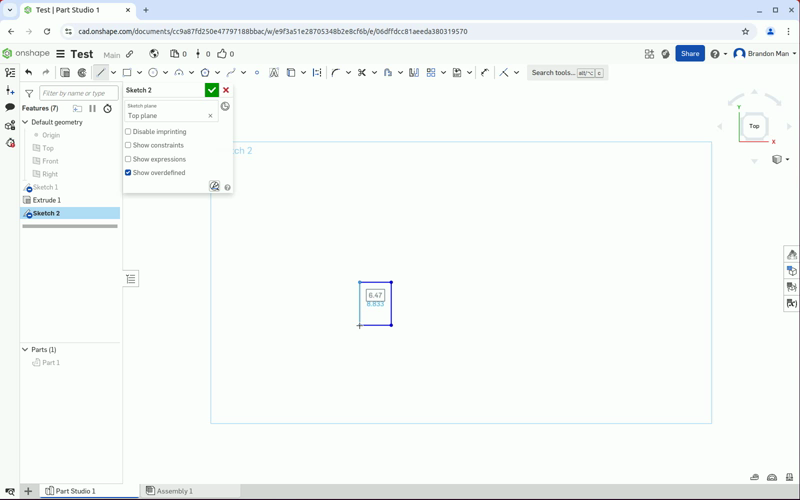
click(359, 325)
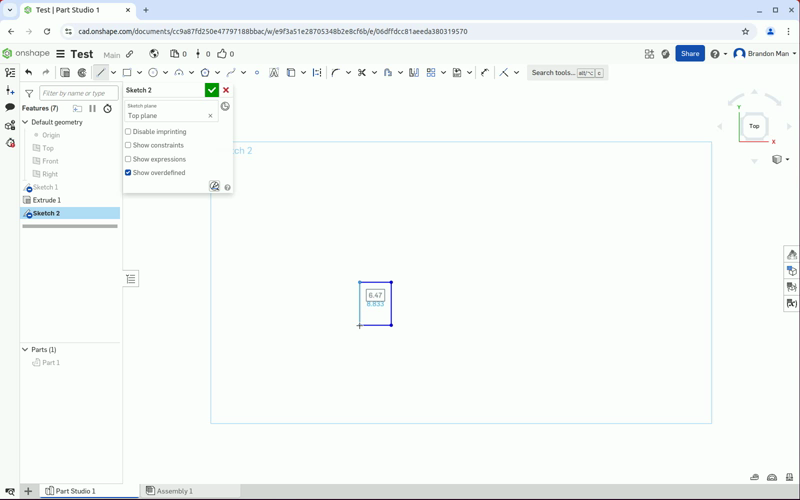
key(esc)
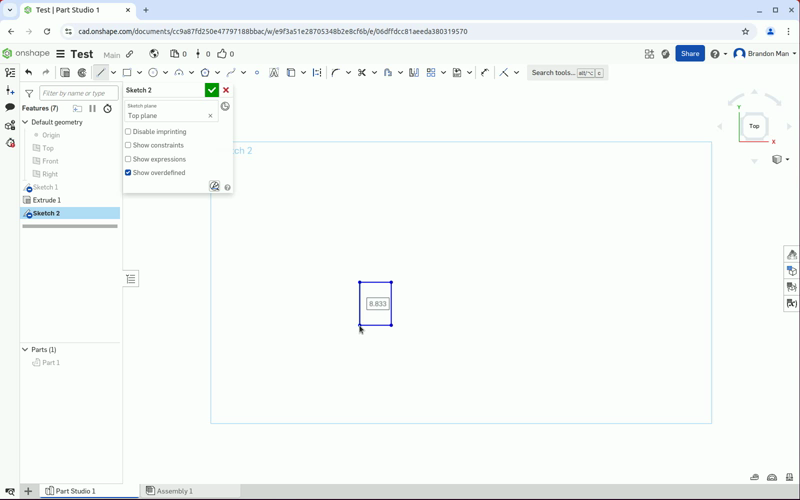
mouse_move(370, 315)
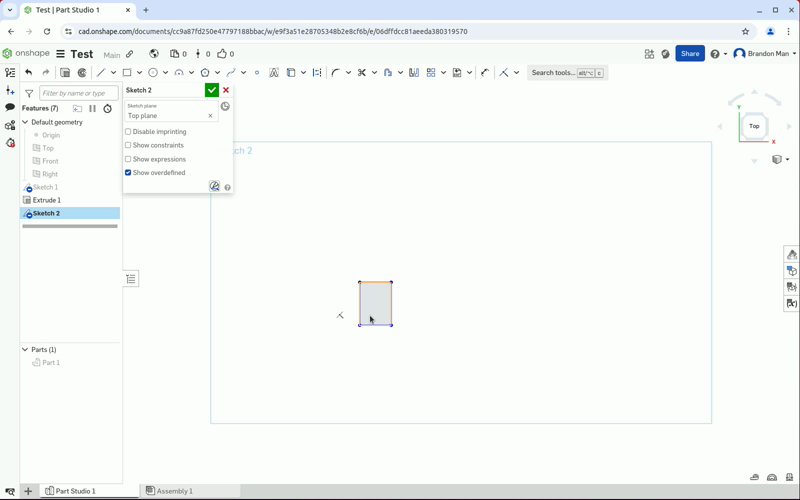
scroll(6)
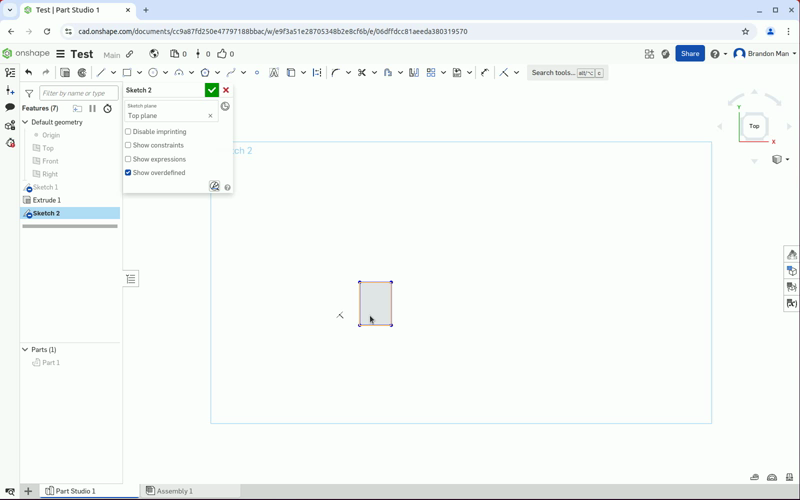
scroll(6)
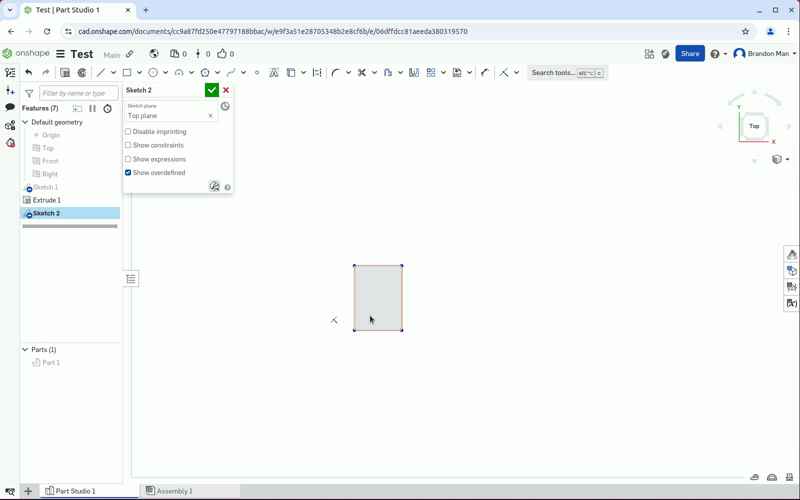
scroll(6)
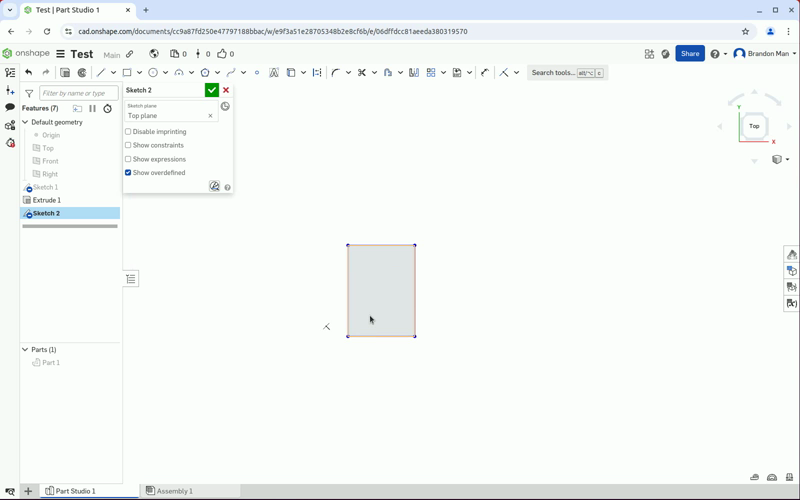
scroll(6)
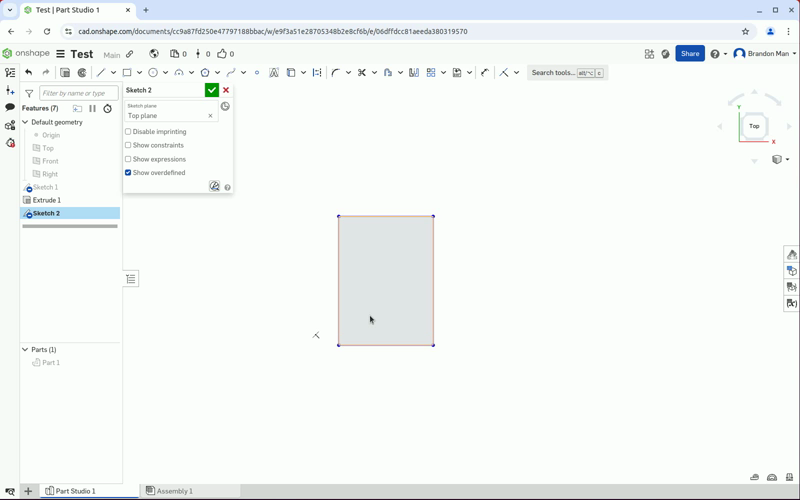
scroll(6)
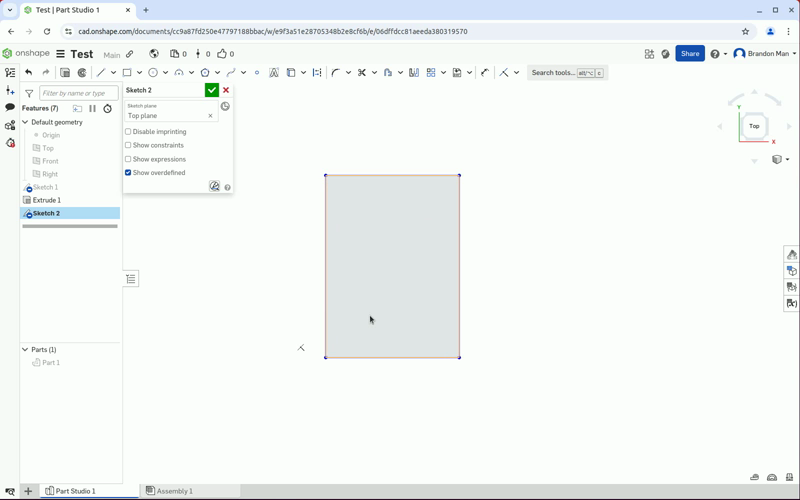
scroll(6)
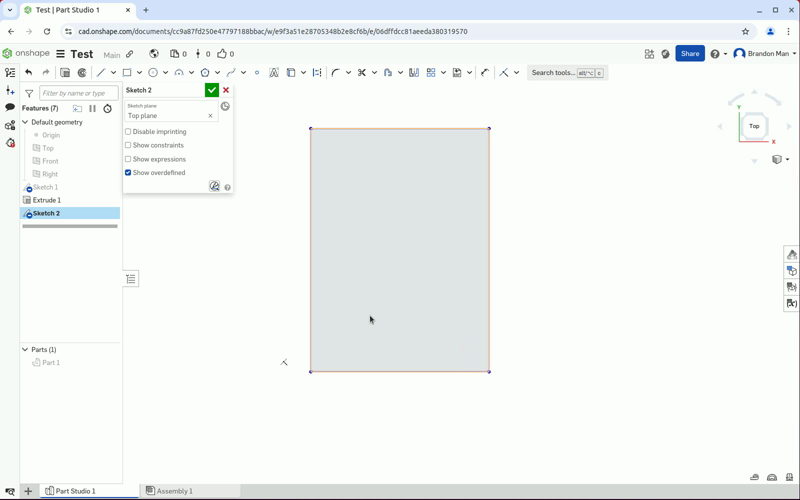
scroll(6)
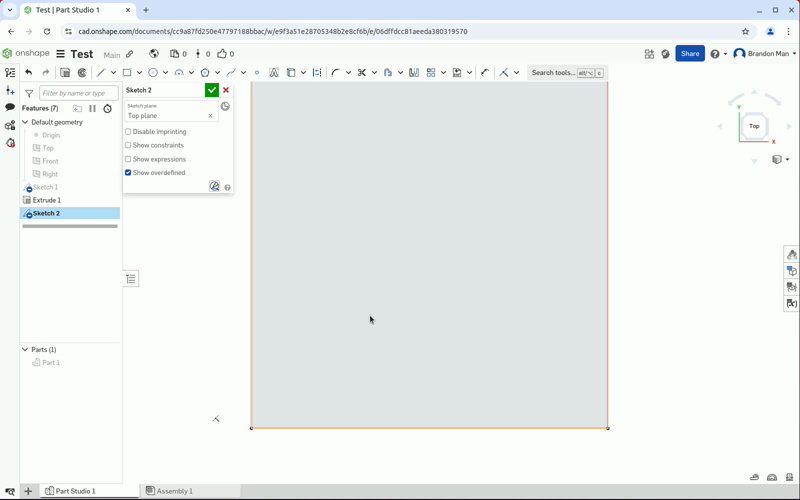
click(370, 315)
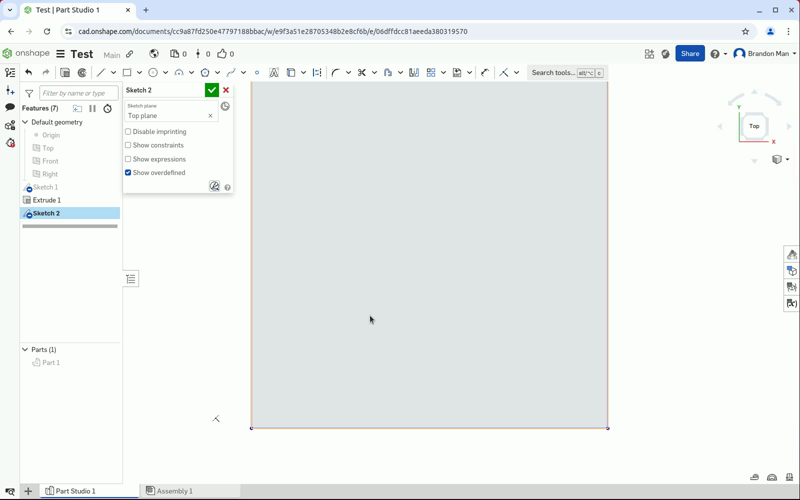
scroll(-6)
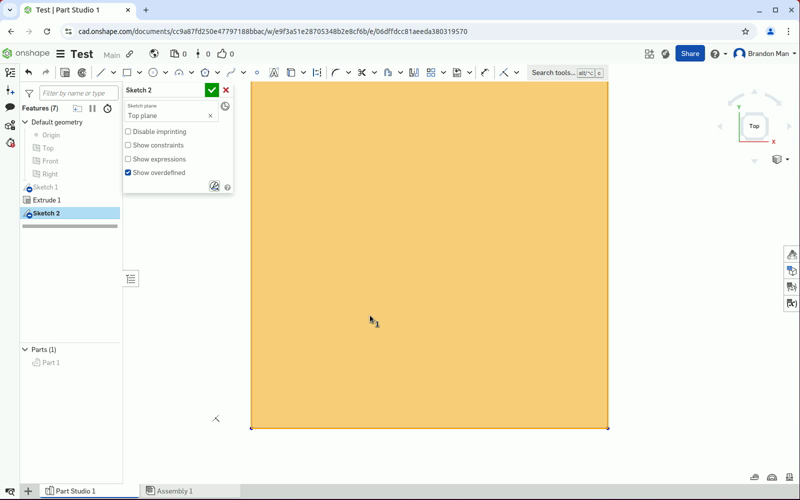
scroll(-6)
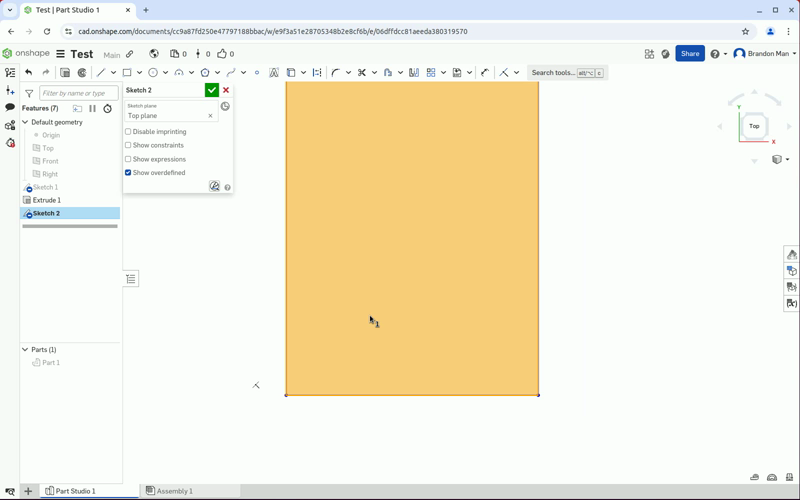
scroll(-6)
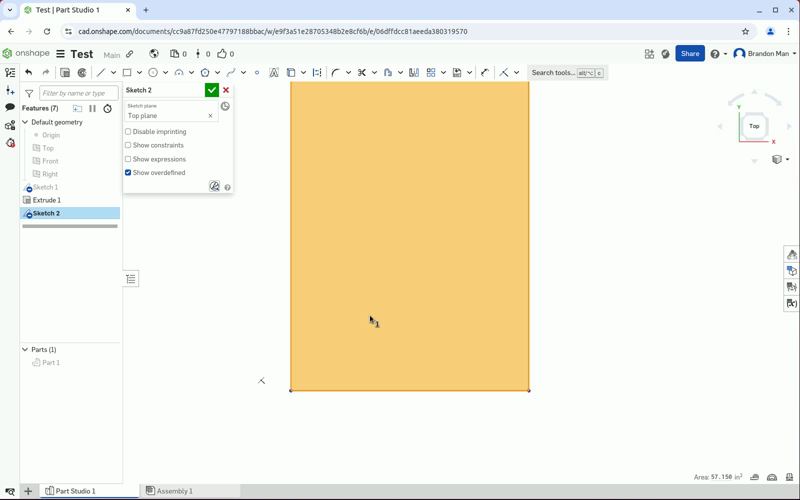
scroll(-6)
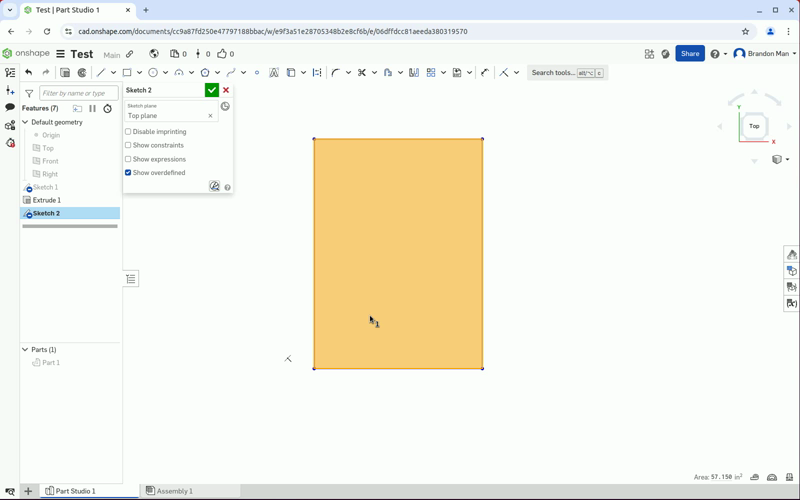
scroll(-6)
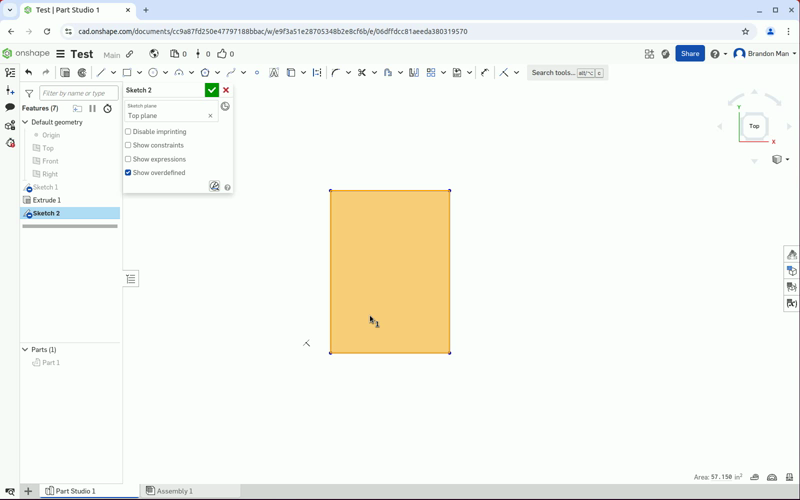
scroll(-6)
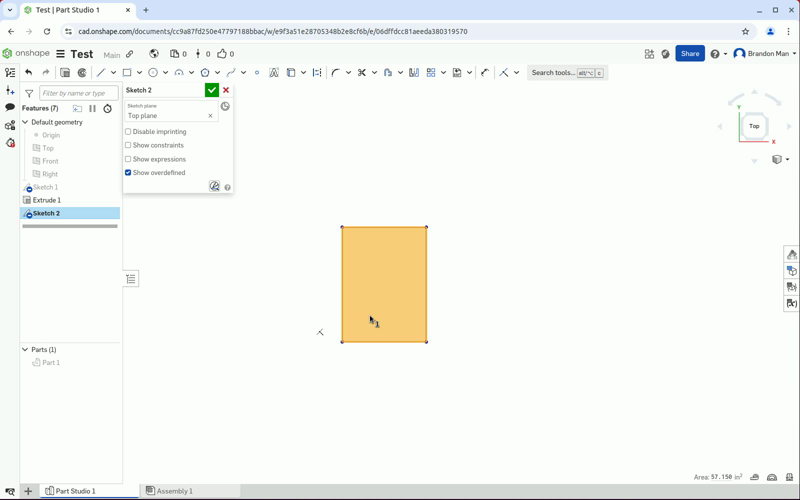
scroll(-6)
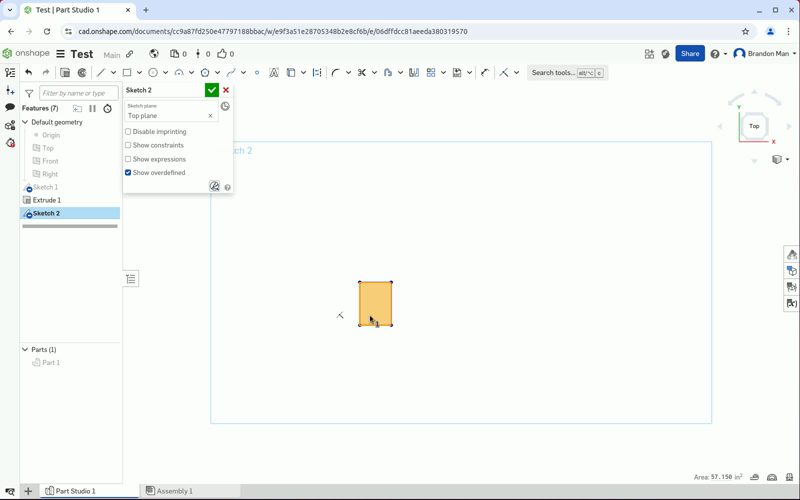
mouse_move(73, 352)
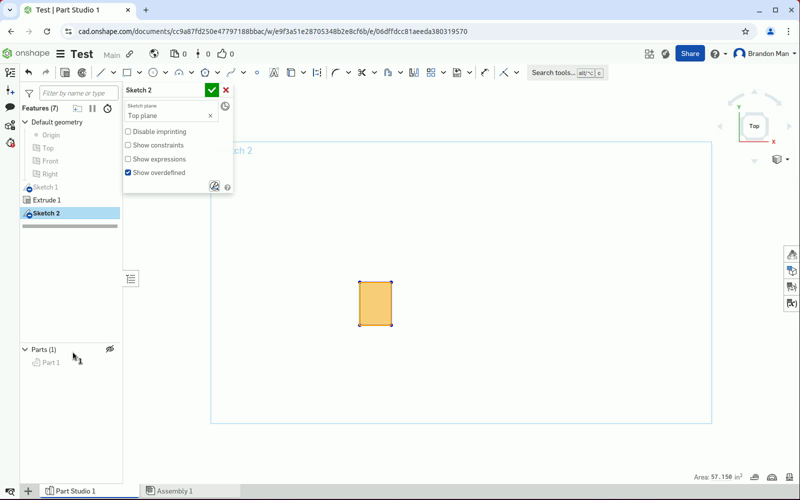
key(shift+y)
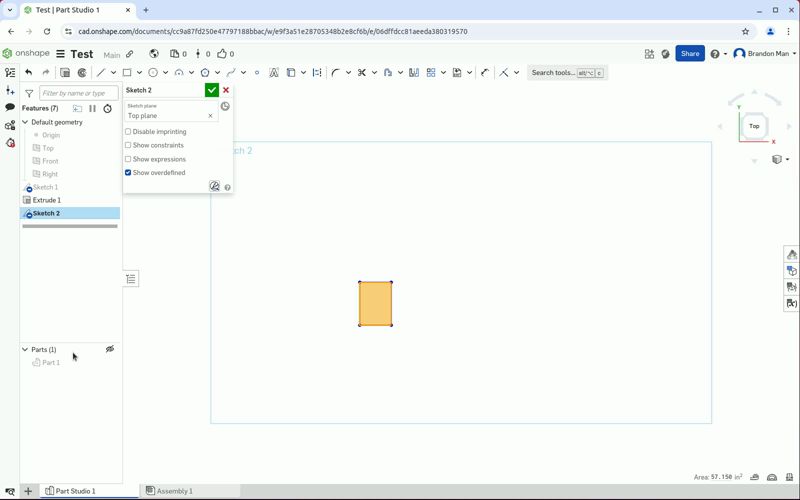
key(shift+e)
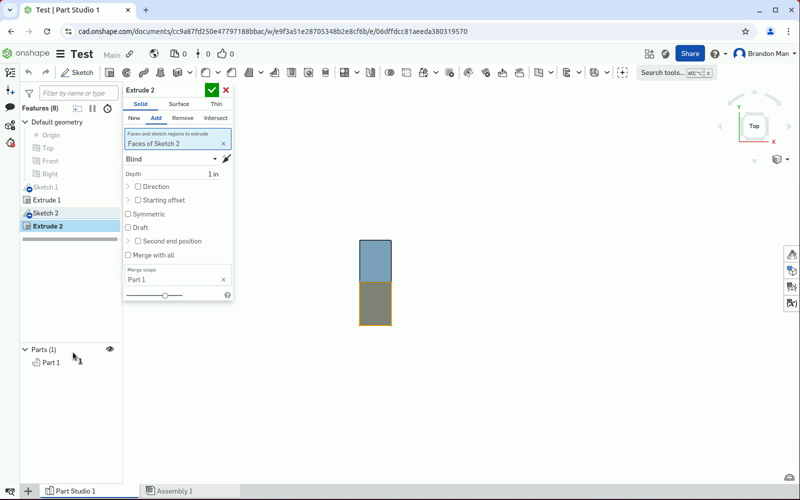
mouse_move(143, 106)
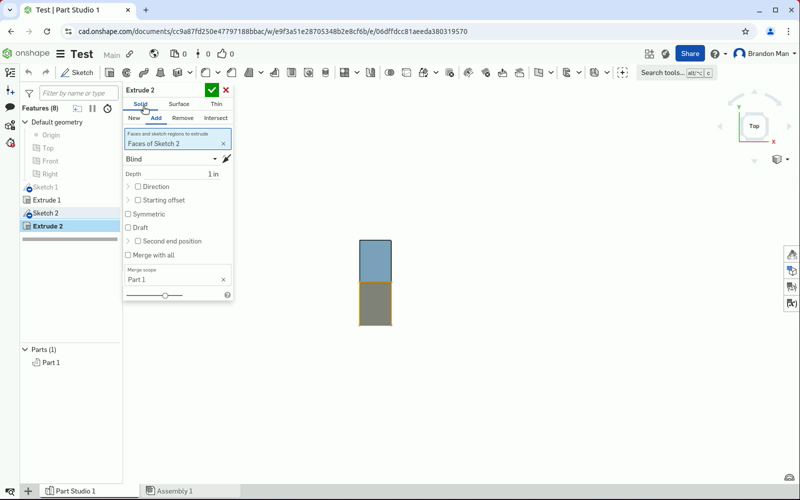
click(143, 106)
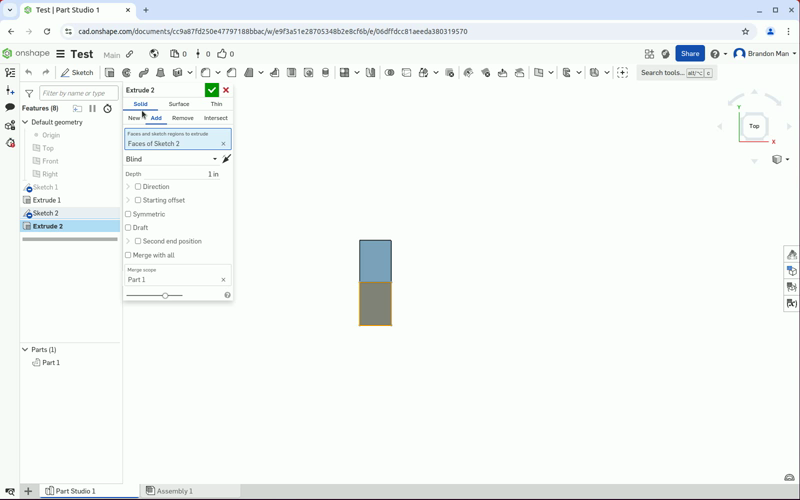
mouse_move(137, 120)
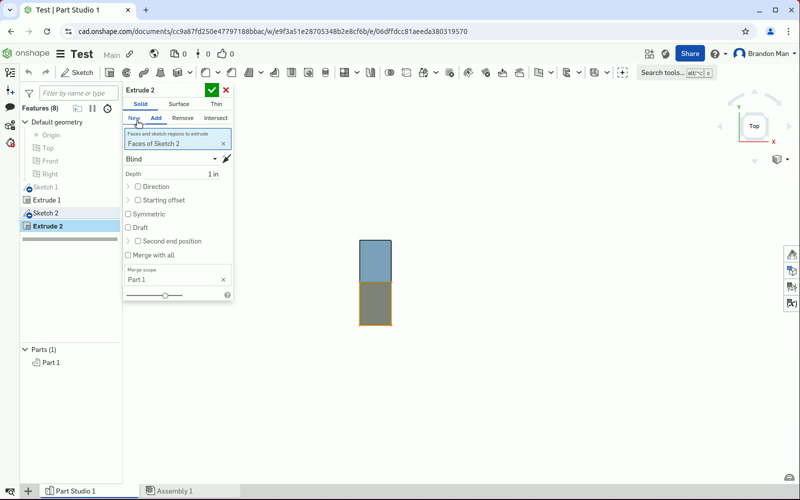
click(137, 120)
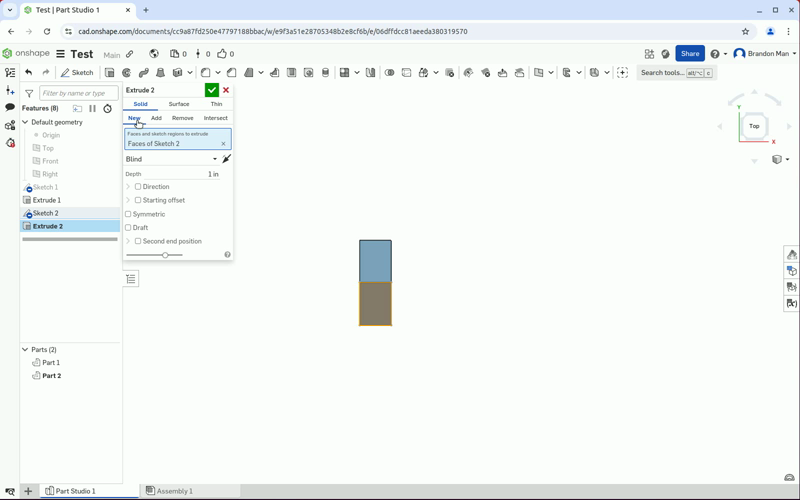
key(tab, 4)
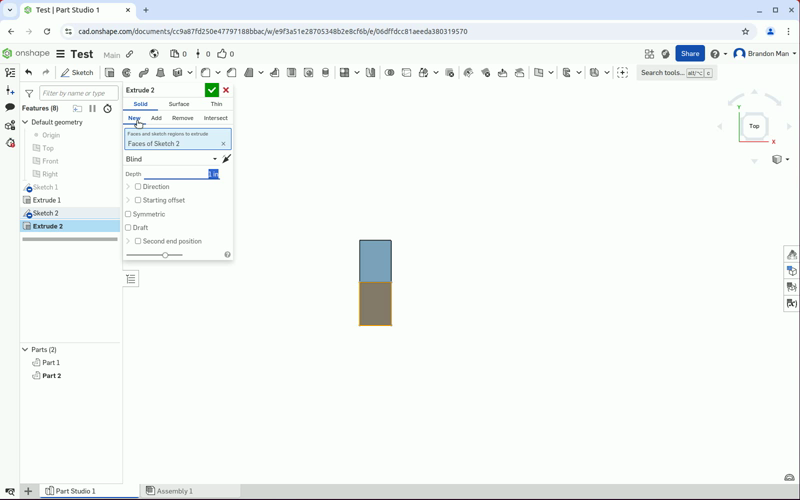
text(-0.481)
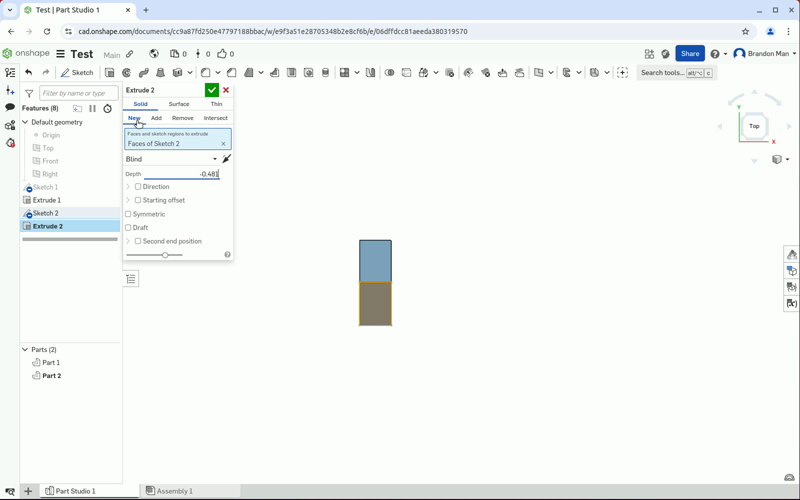
key(enter)
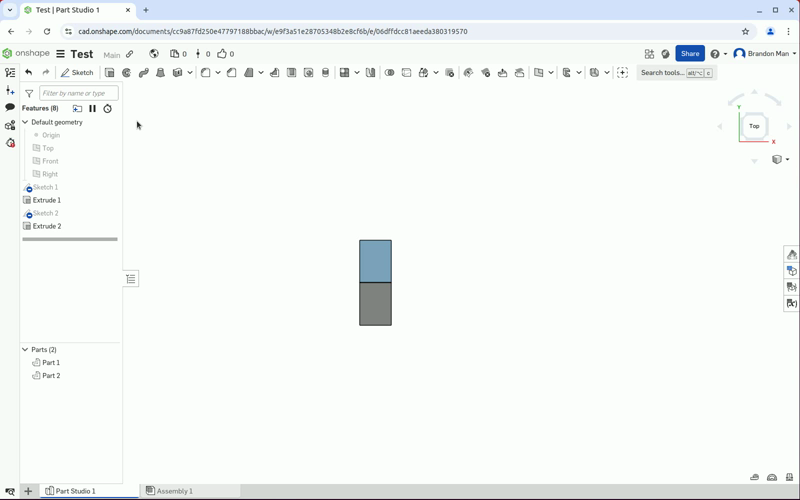
key(shift+h)
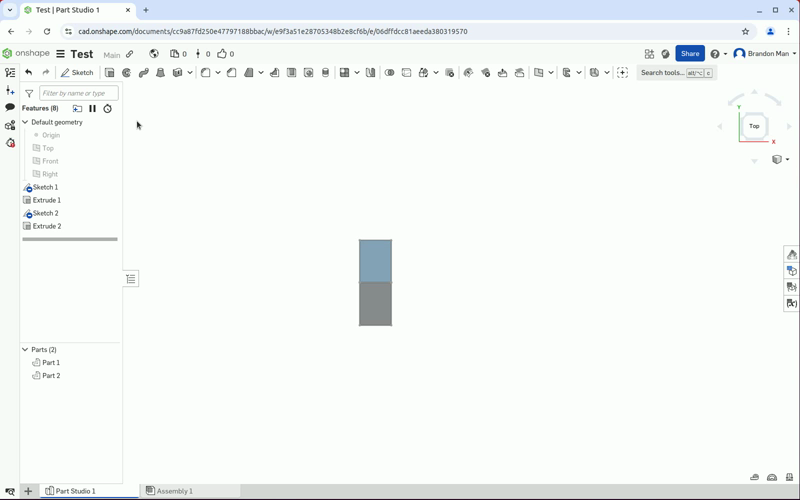
key(shift+h)
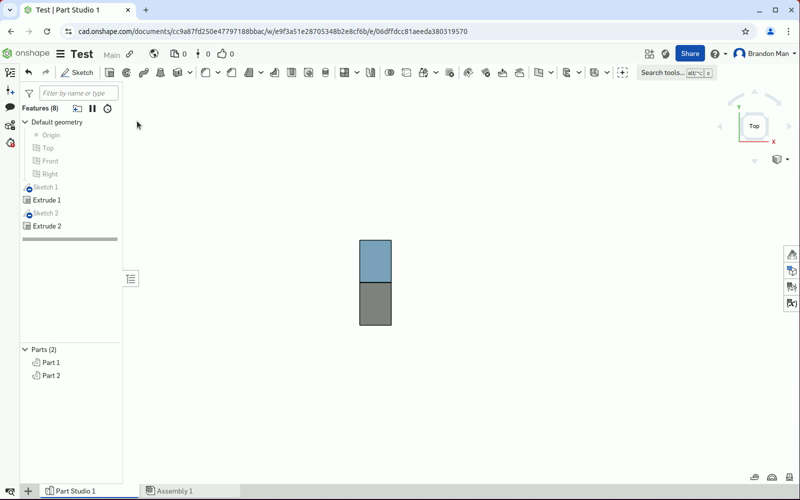
mouse_move(73, 189)
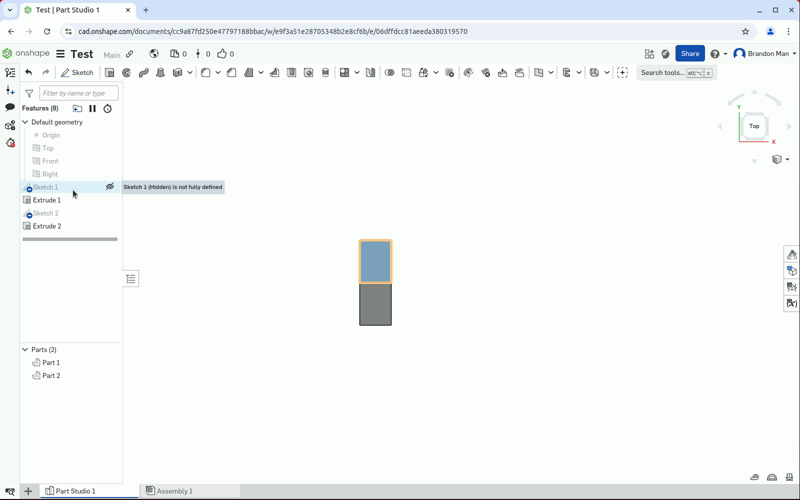
click(73, 189)
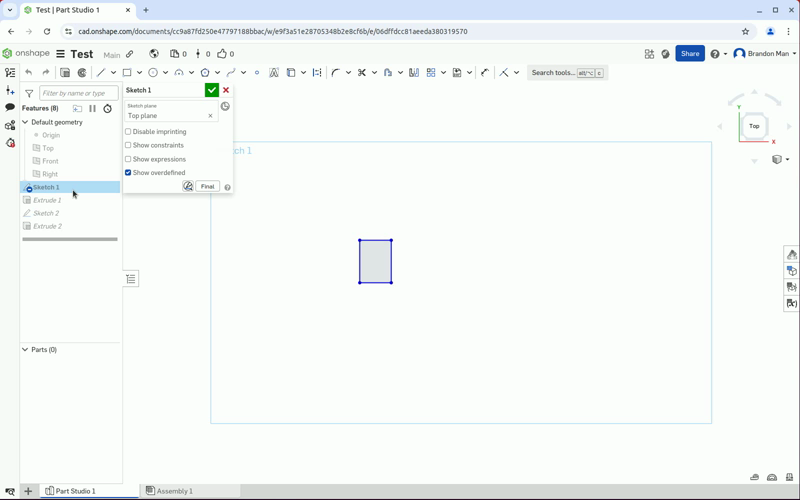
mouse_move(229, 92)
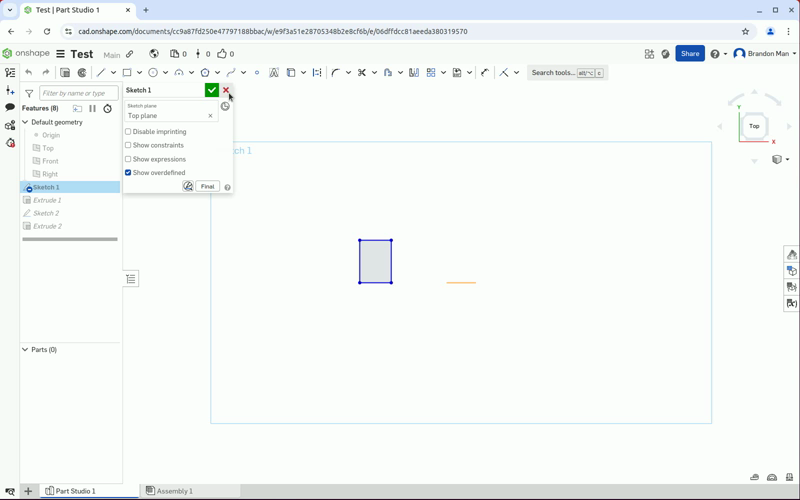
click(229, 92)
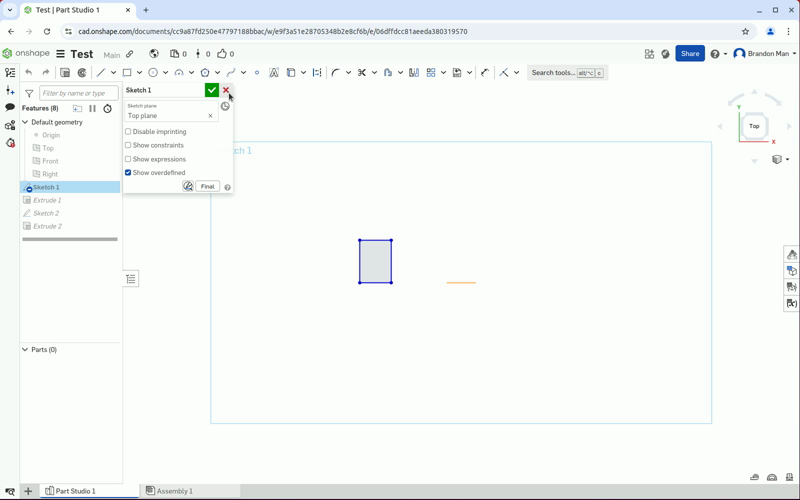
key(shift+s)
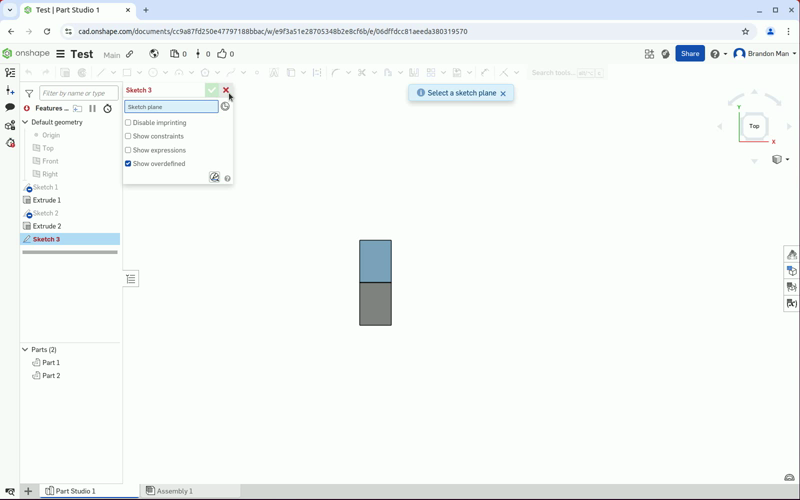
mouse_move(73, 150)
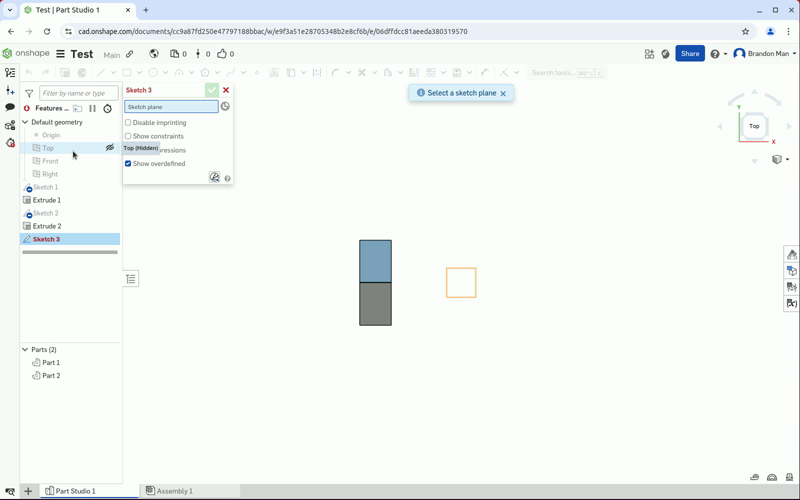
click(73, 150)
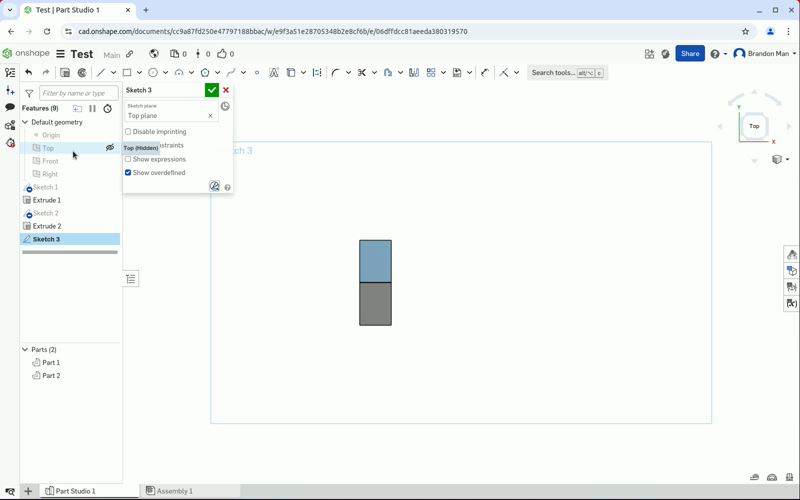
mouse_move(73, 352)
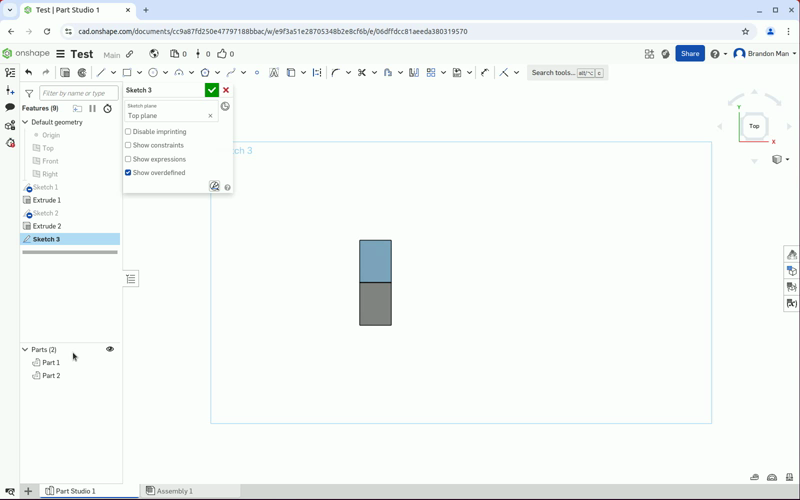
key(y)
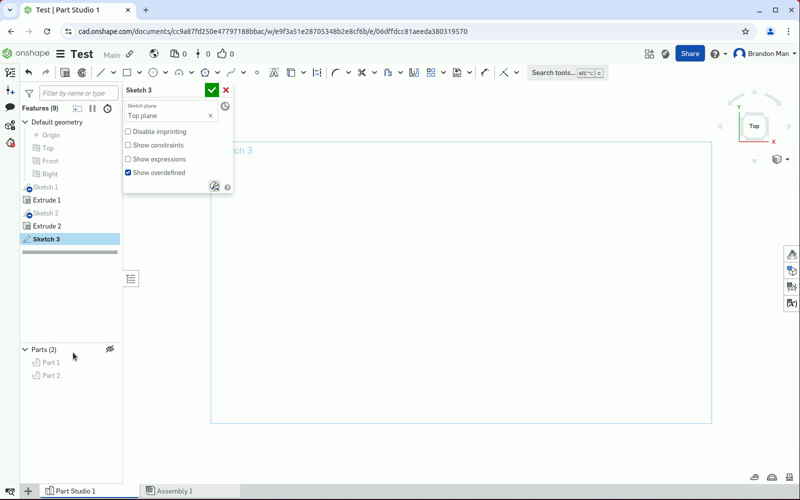
key(l)
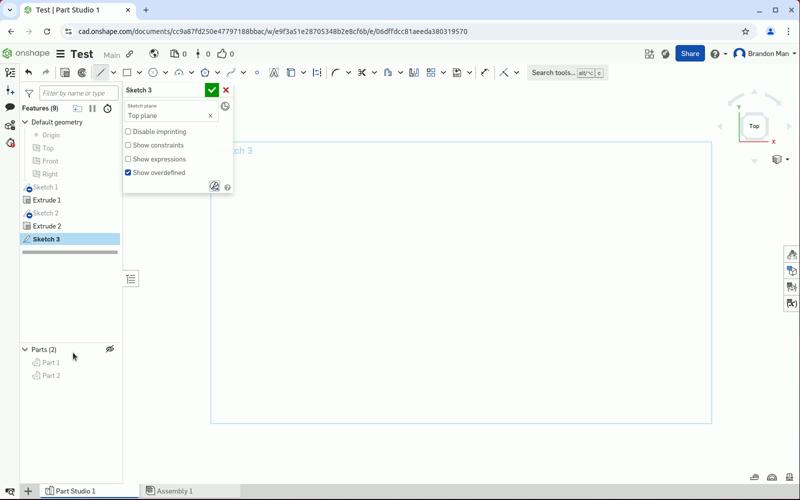
key_down(shift)
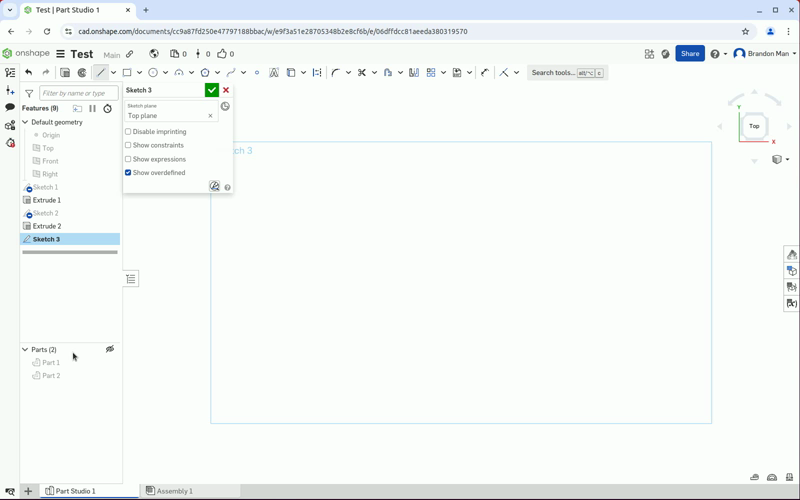
mouse_move(390, 325)
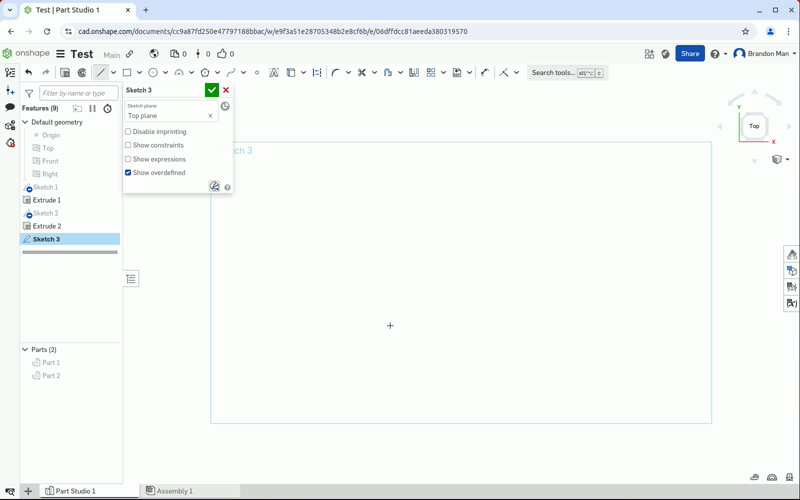
click(390, 325)
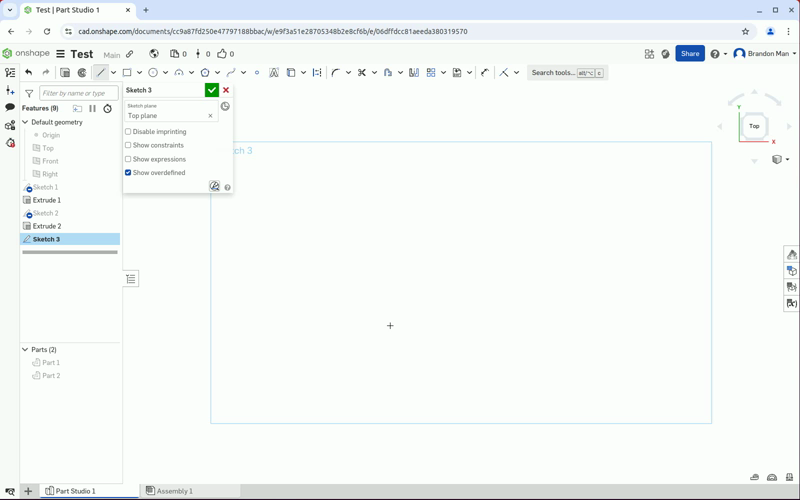
key_up(shift)
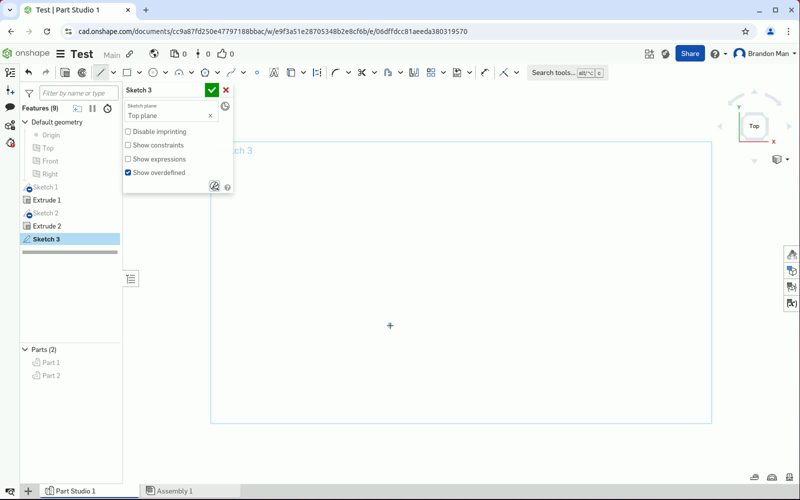
key_down(shift)
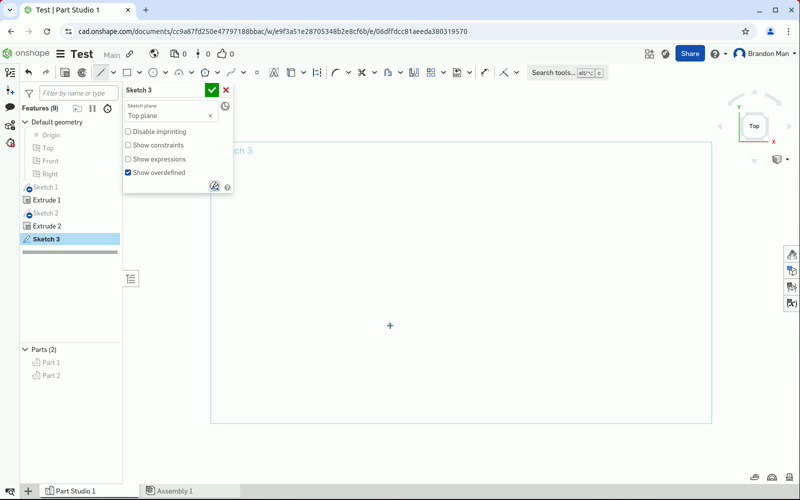
mouse_move(529, 325)
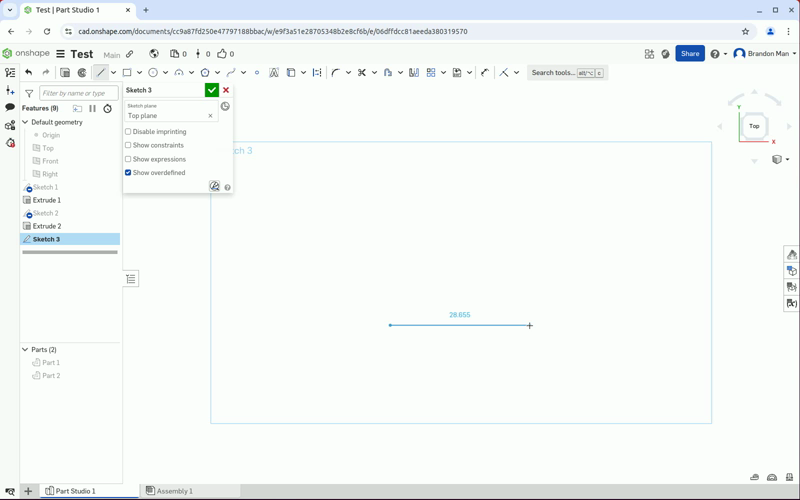
click(529, 325)
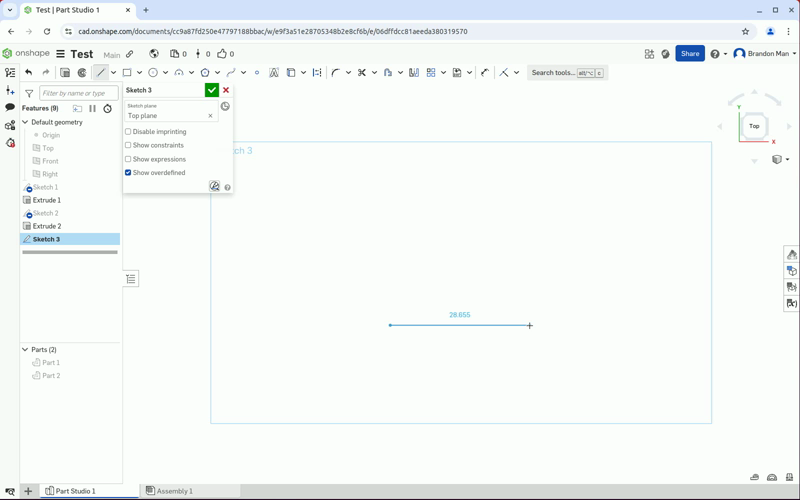
key_up(shift)
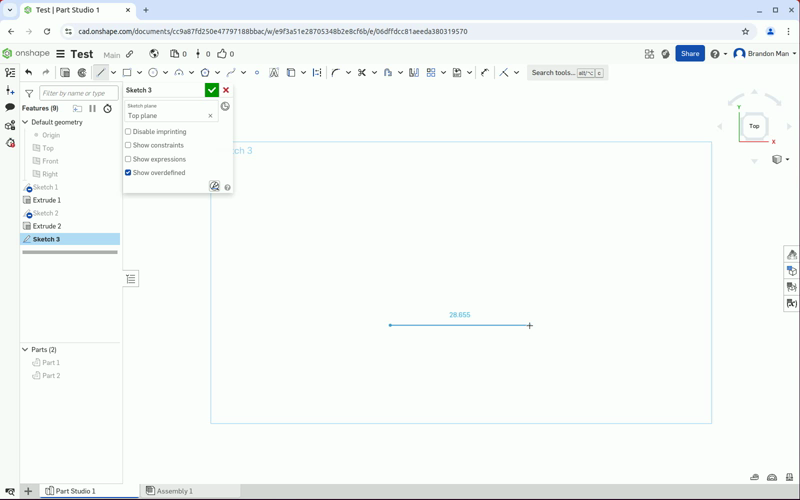
key_down(shift)
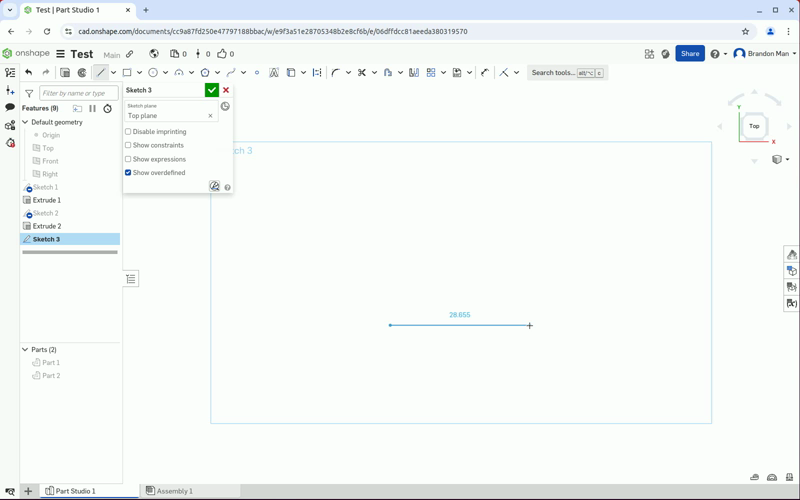
mouse_move(559, 325)
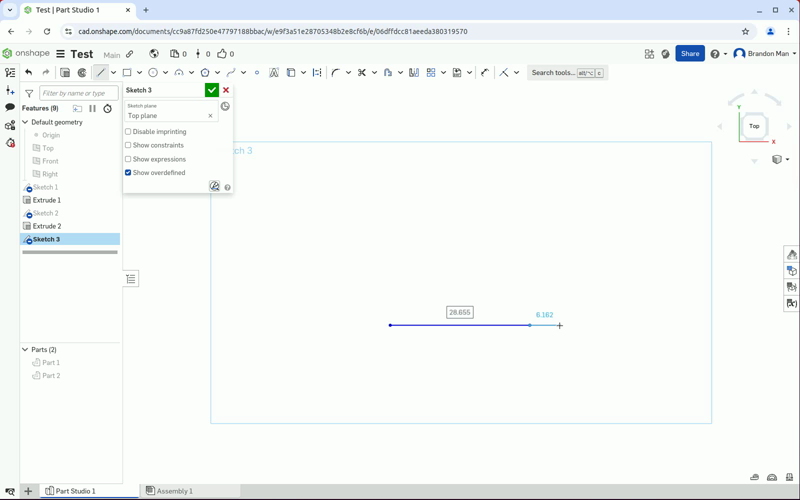
mouse_move(529, 282)
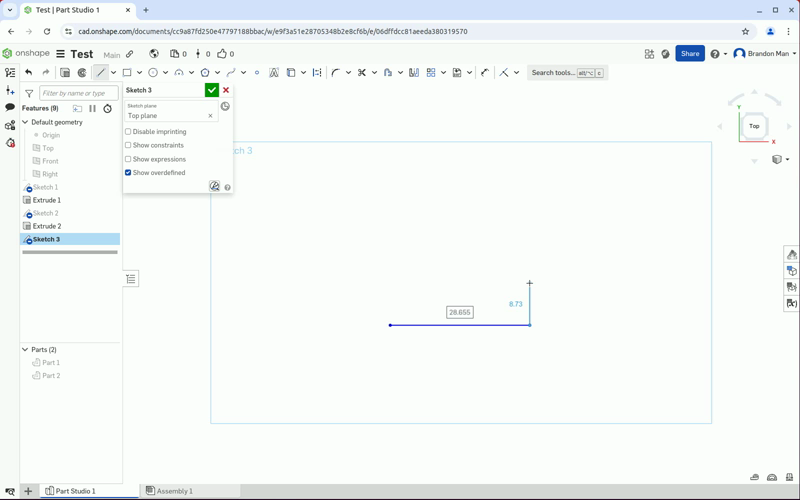
click(529, 282)
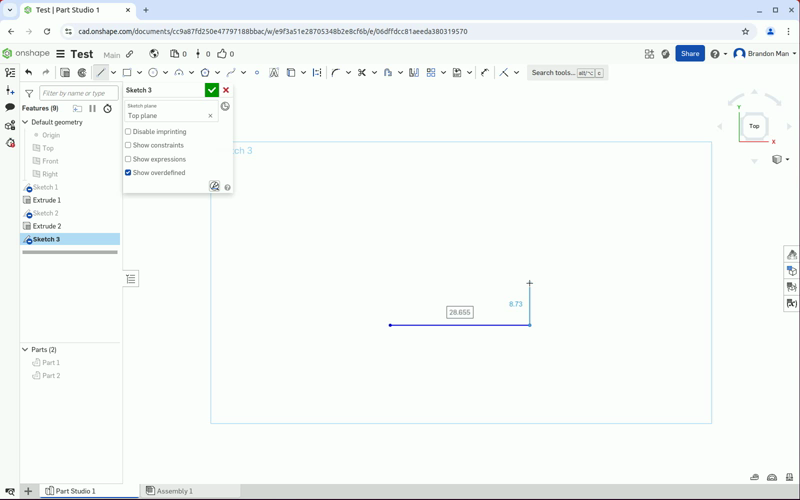
key_up(shift)
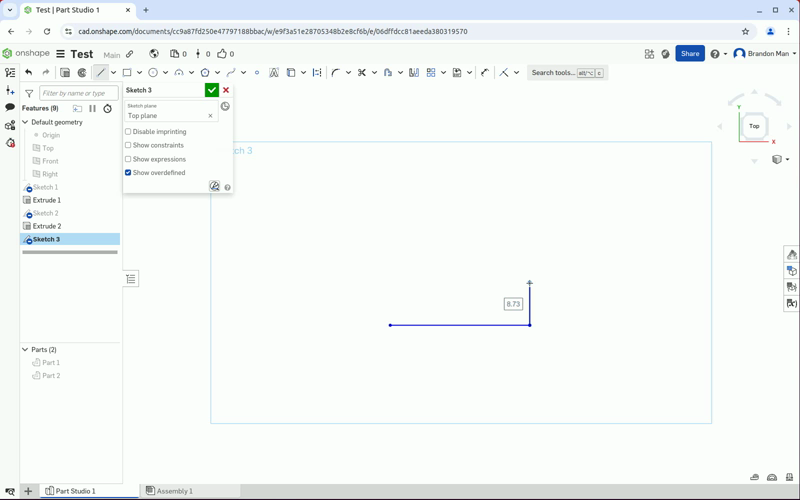
key_down(shift)
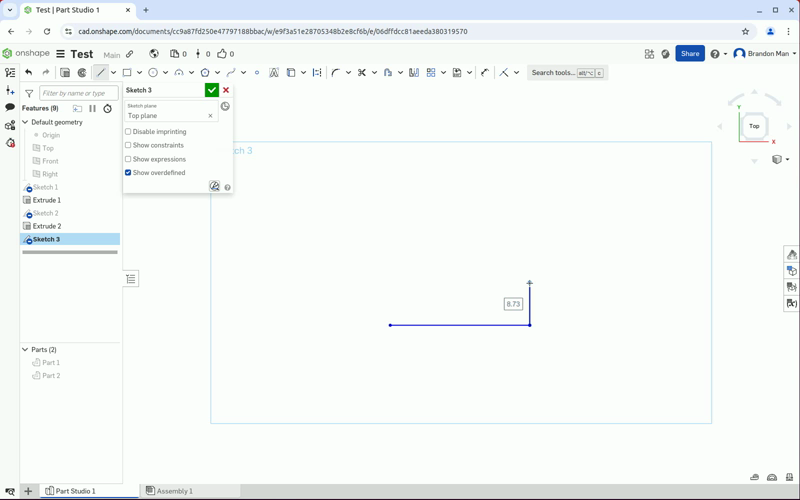
mouse_move(559, 282)
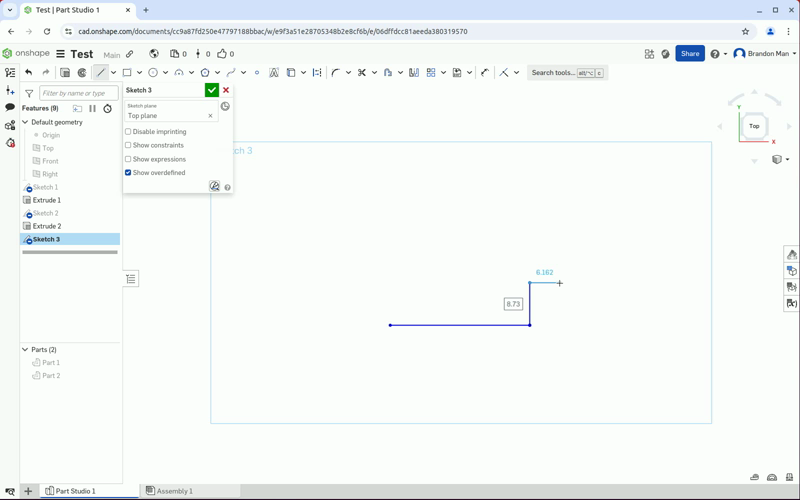
mouse_move(529, 241)
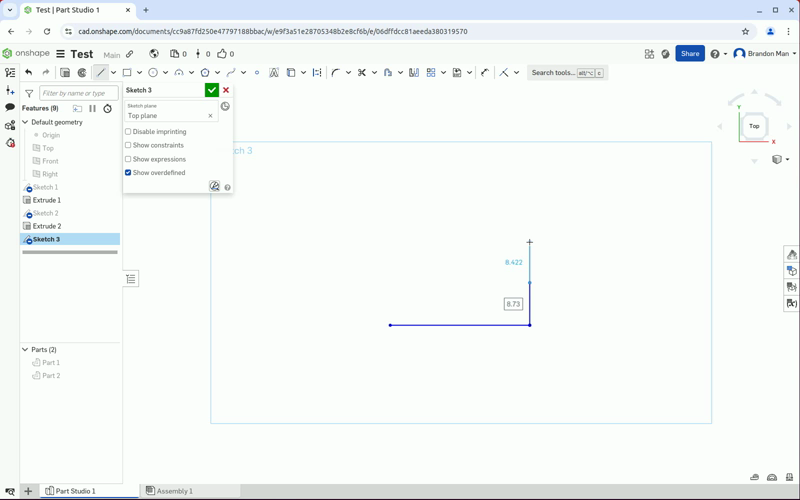
click(529, 241)
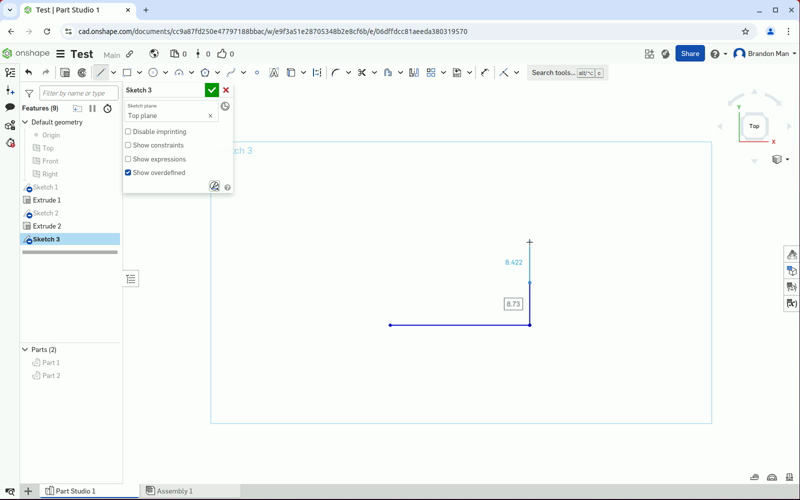
key_up(shift)
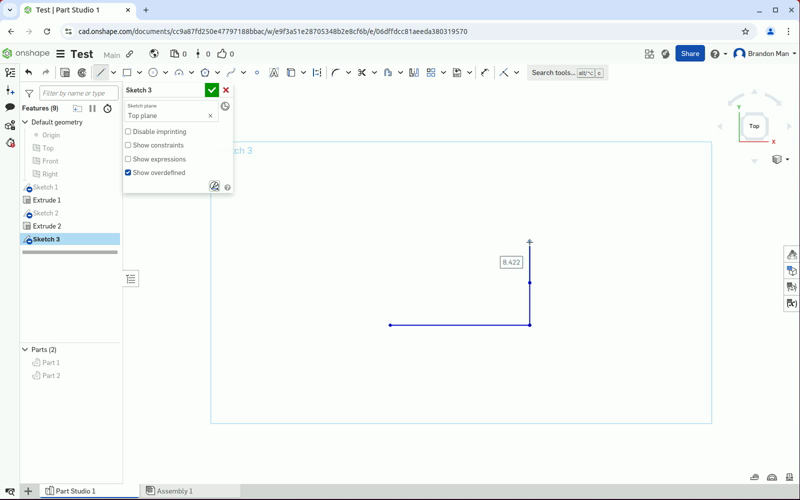
key_down(shift)
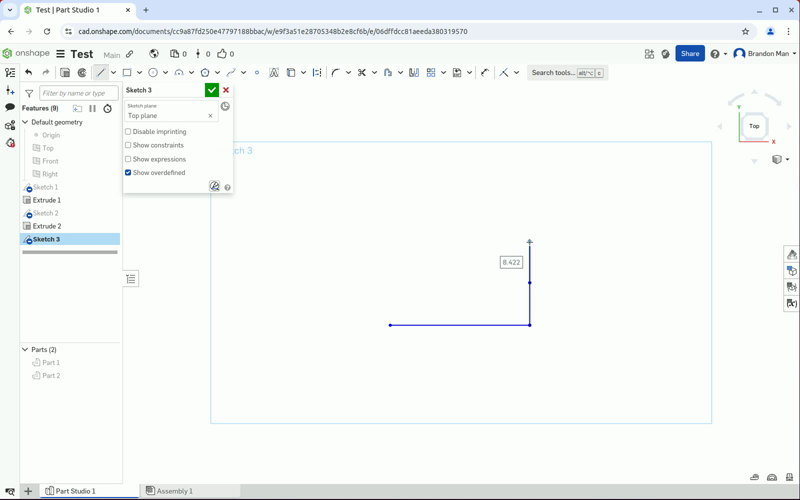
mouse_move(390, 241)
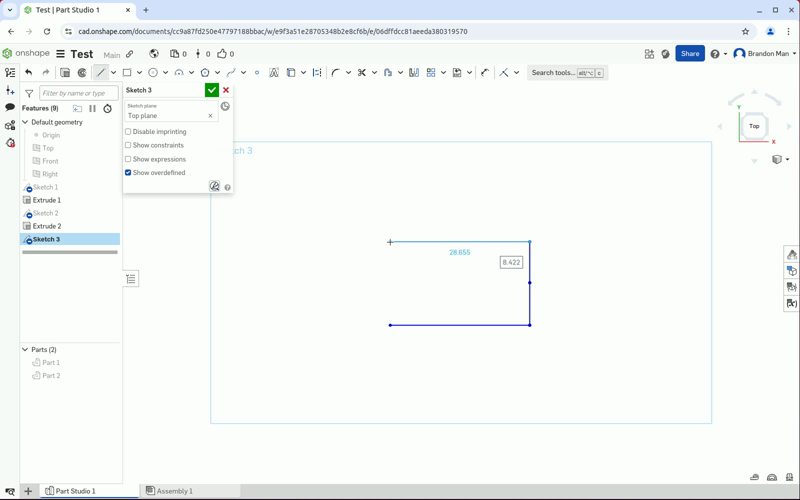
click(390, 241)
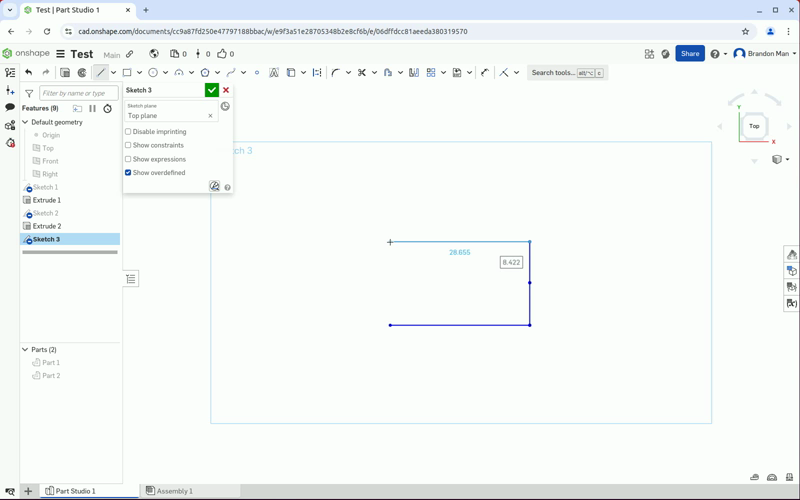
key_up(shift)
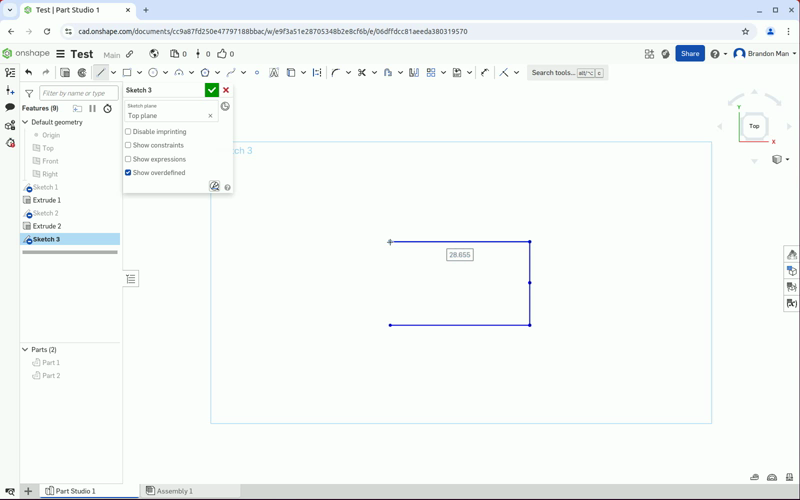
key_down(shift)
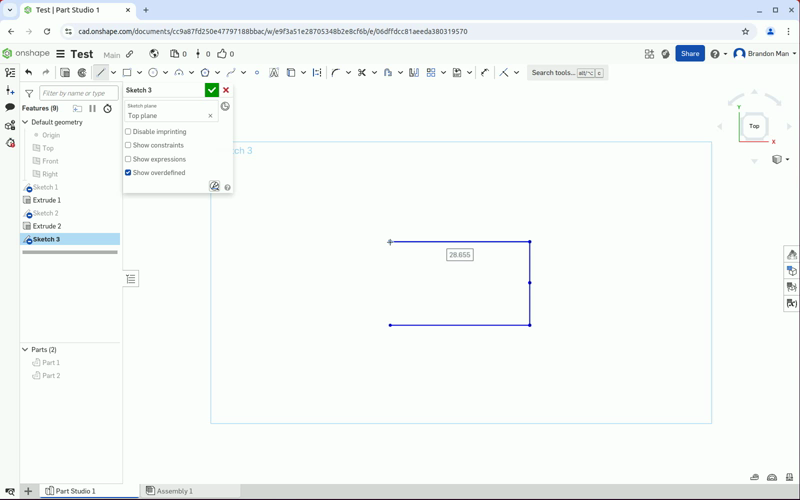
mouse_move(420, 241)
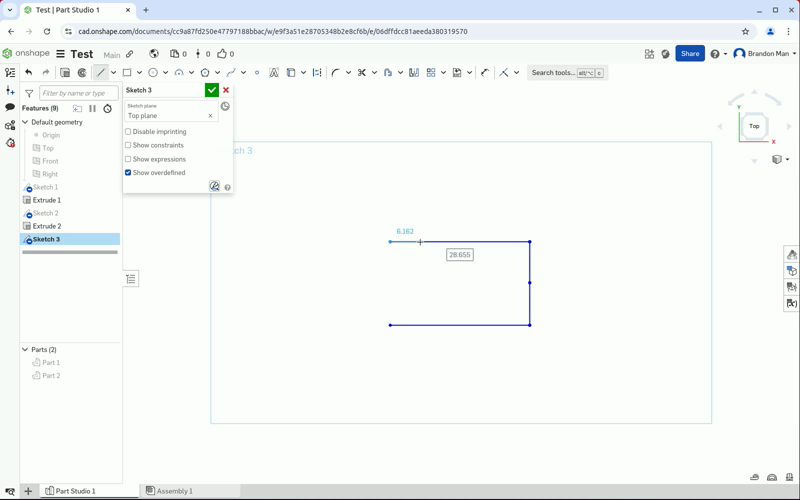
mouse_move(390, 282)
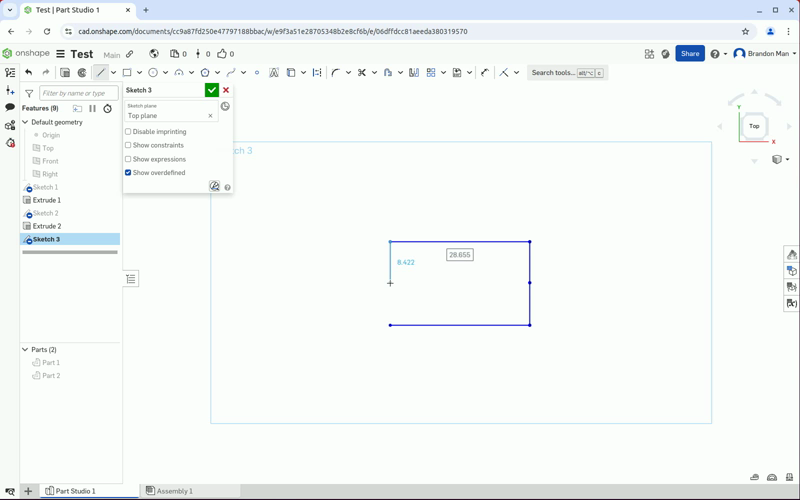
click(390, 282)
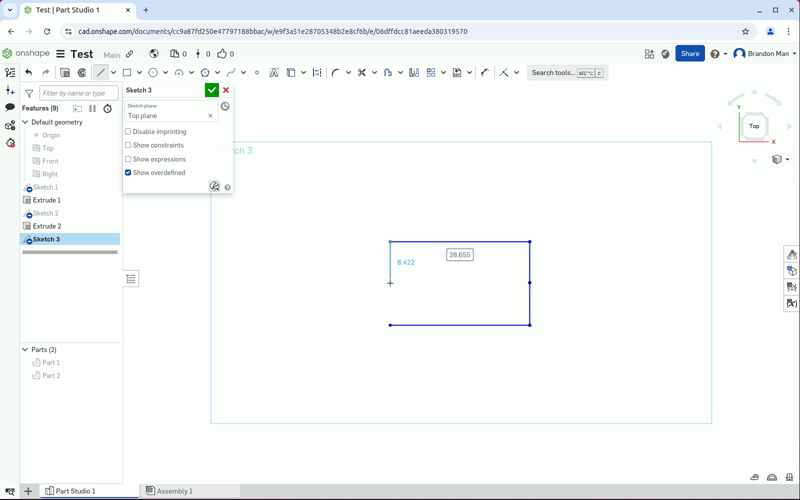
key_up(shift)
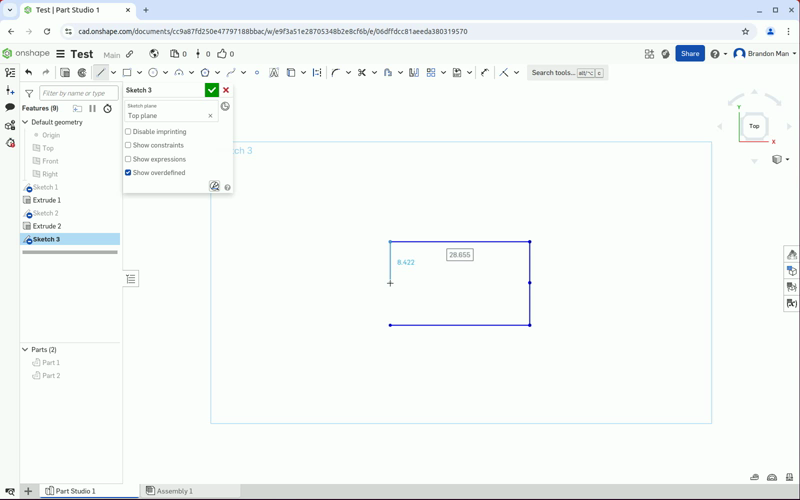
mouse_move(420, 282)
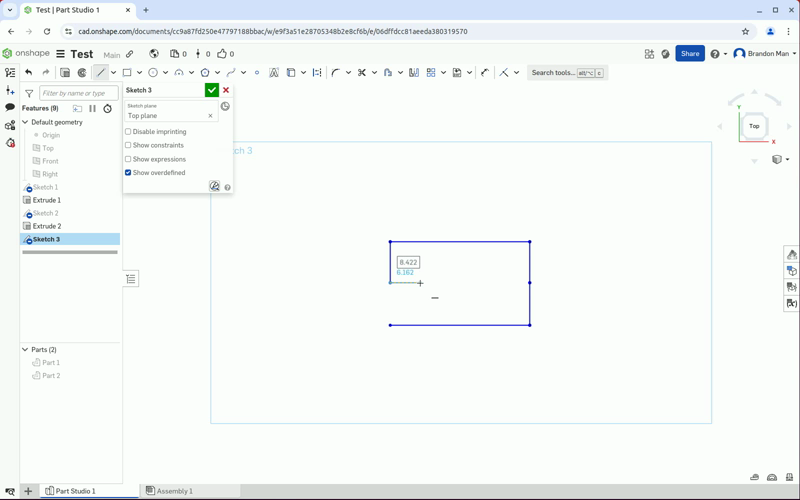
key_down(shift)
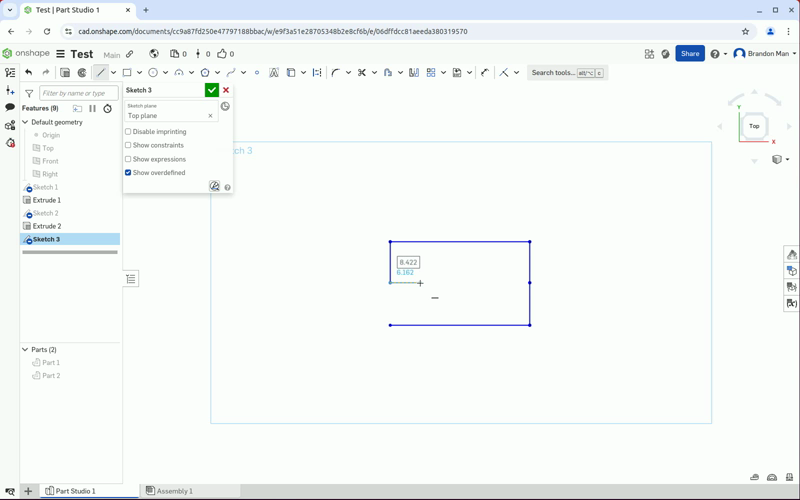
mouse_move(390, 325)
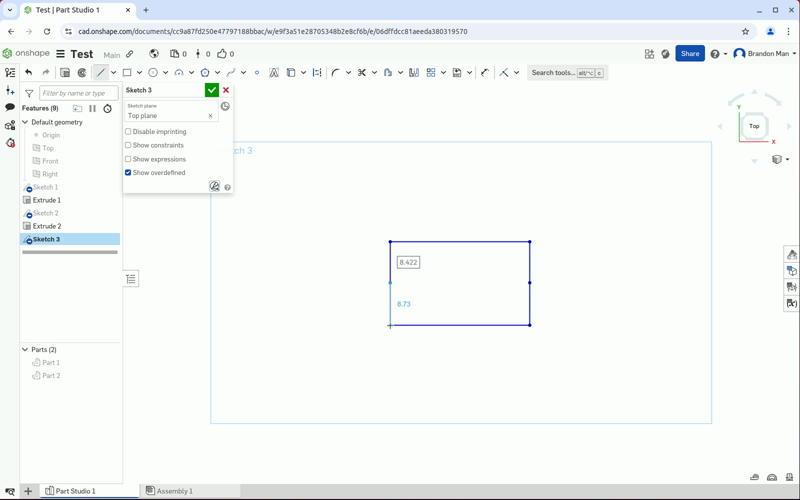
key_up(shift)
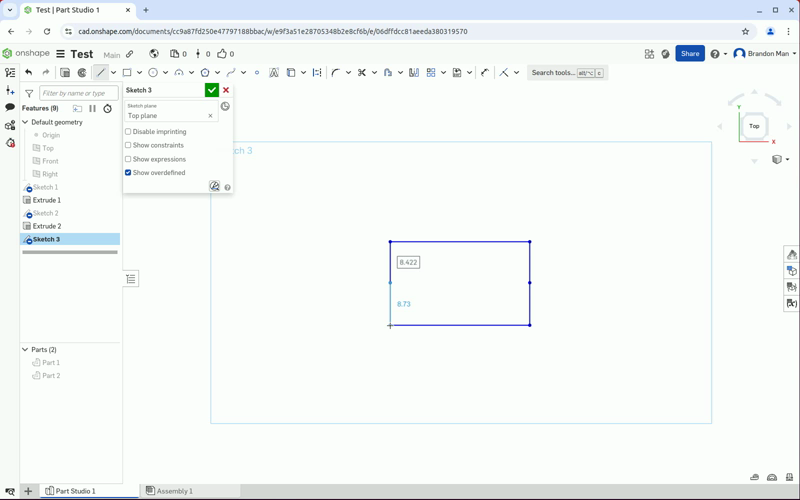
click(390, 325)
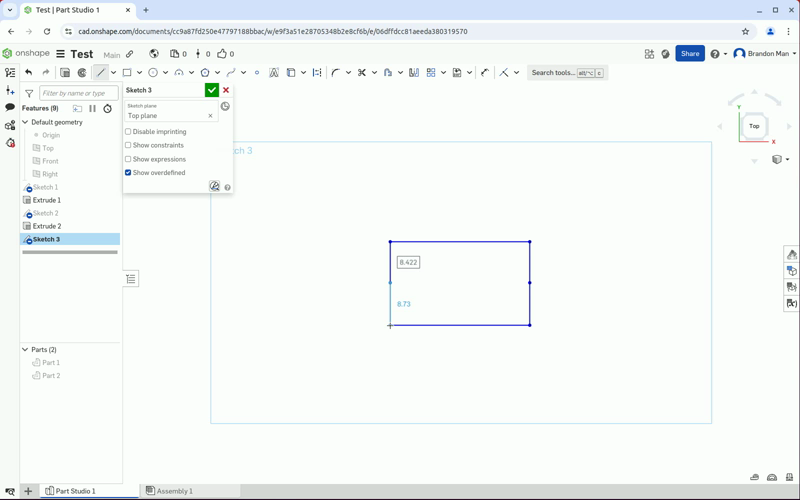
key(esc)
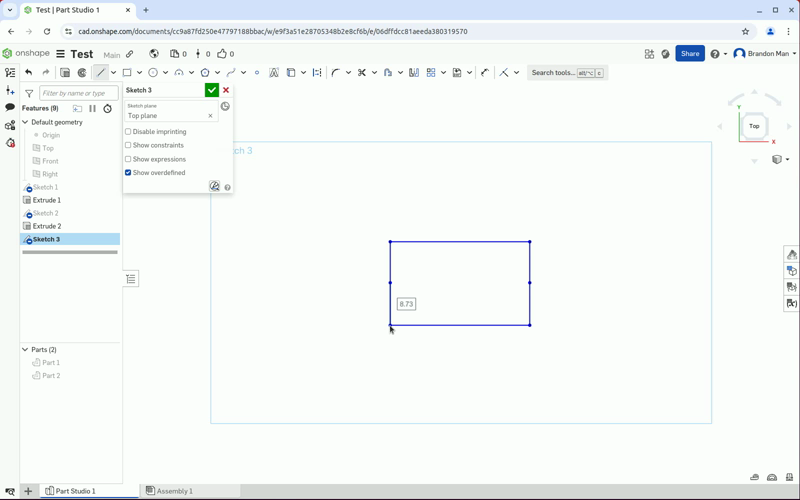
mouse_move(411, 279)
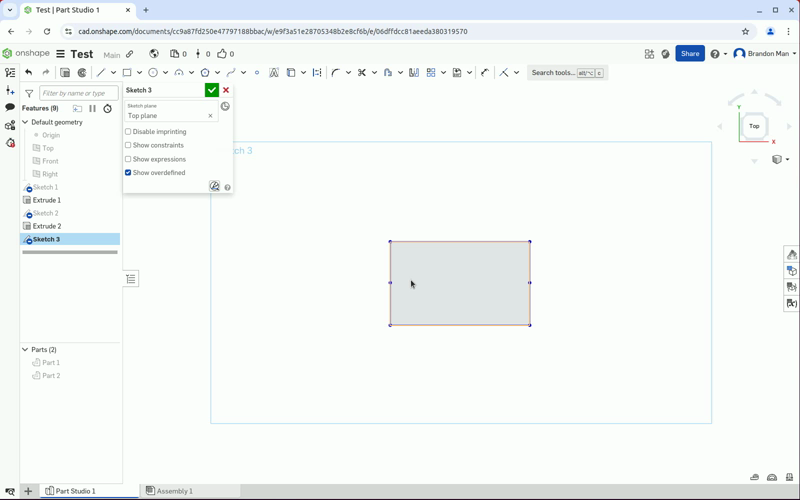
click(411, 279)
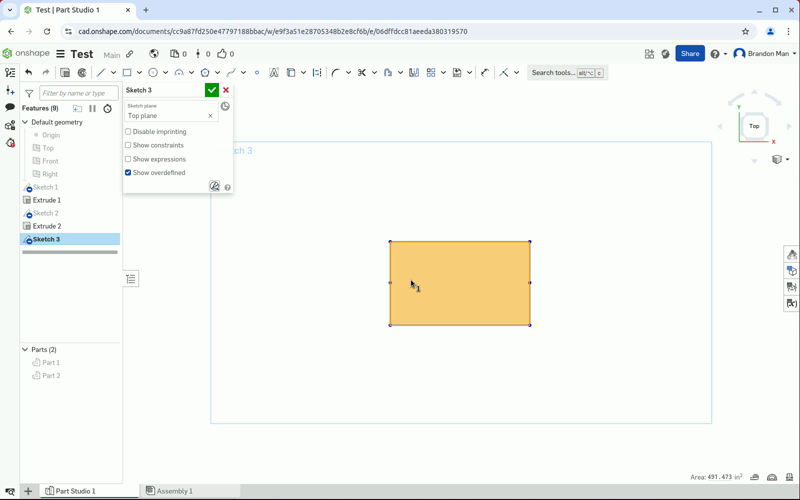
mouse_move(73, 352)
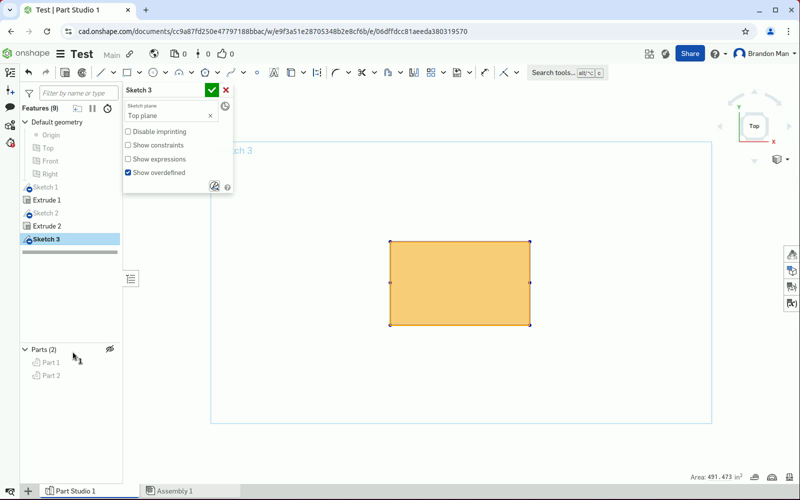
key(shift+y)
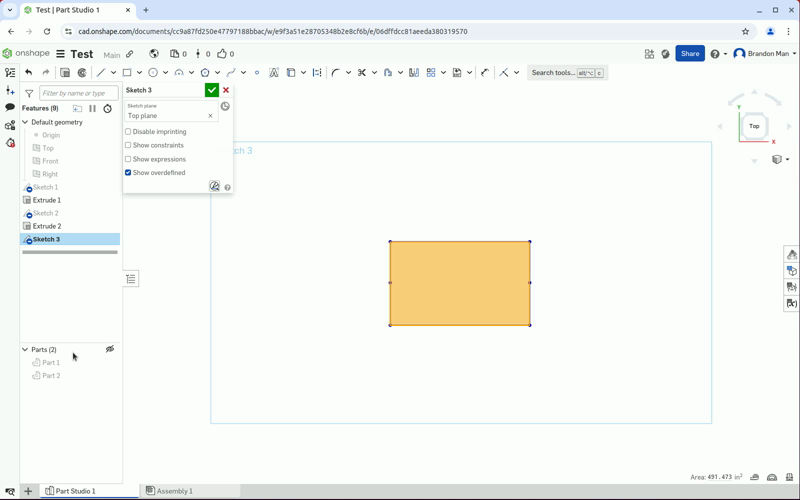
key(shift+e)
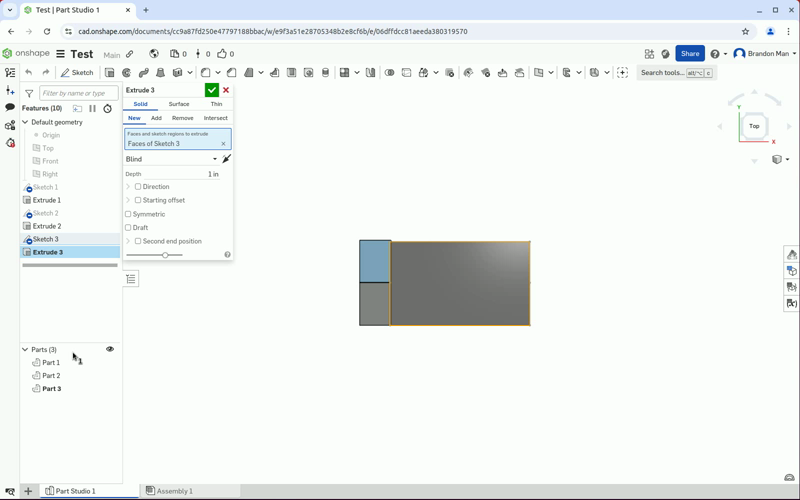
mouse_move(143, 106)
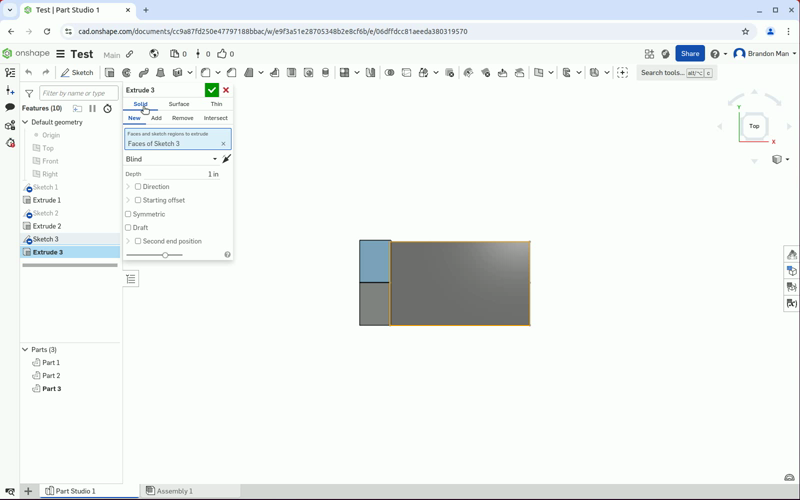
click(143, 106)
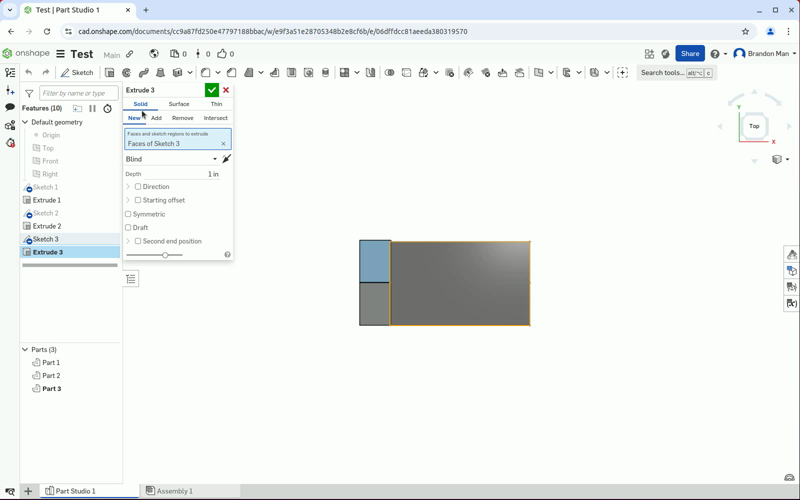
mouse_move(137, 120)
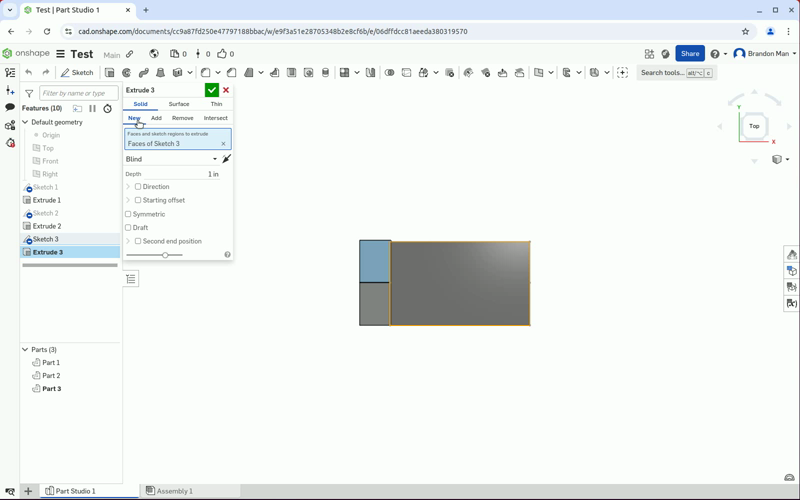
click(137, 120)
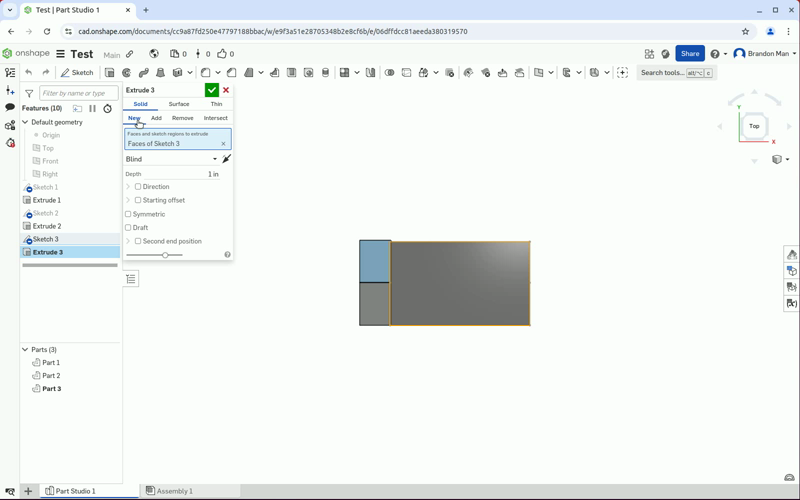
key(tab, 4)
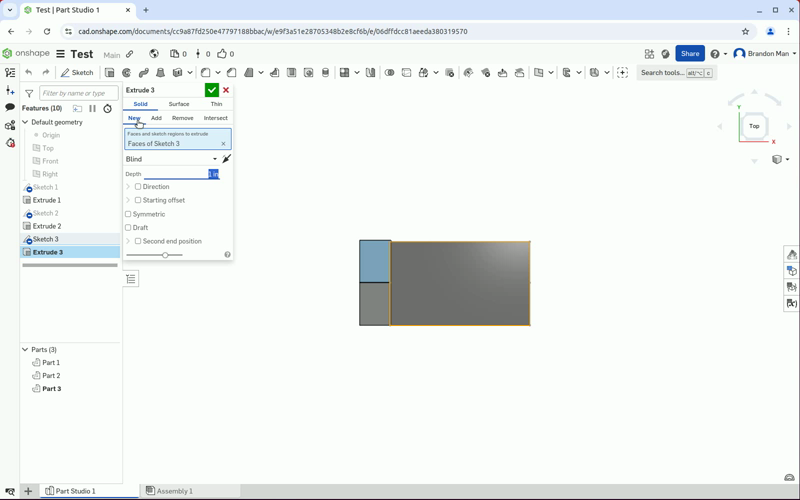
text(-0.481)
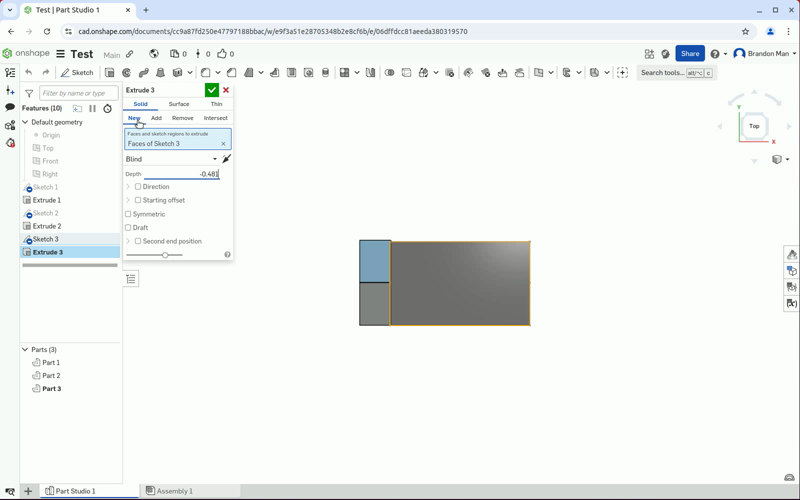
key(enter)
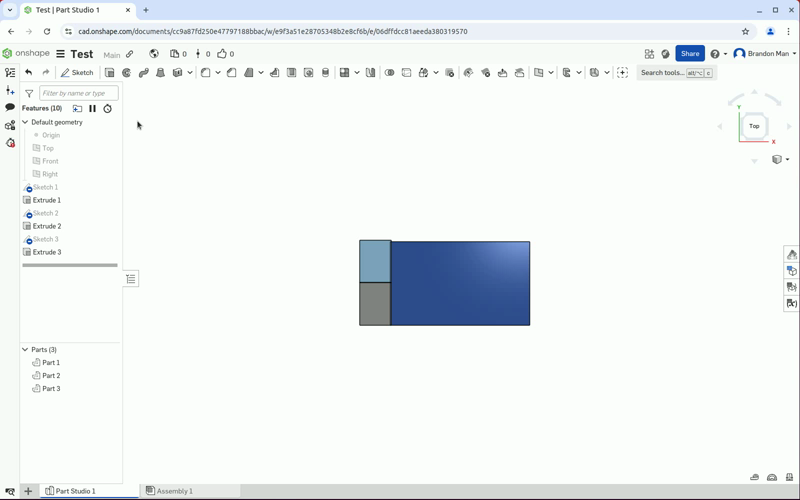
key(shift+h)
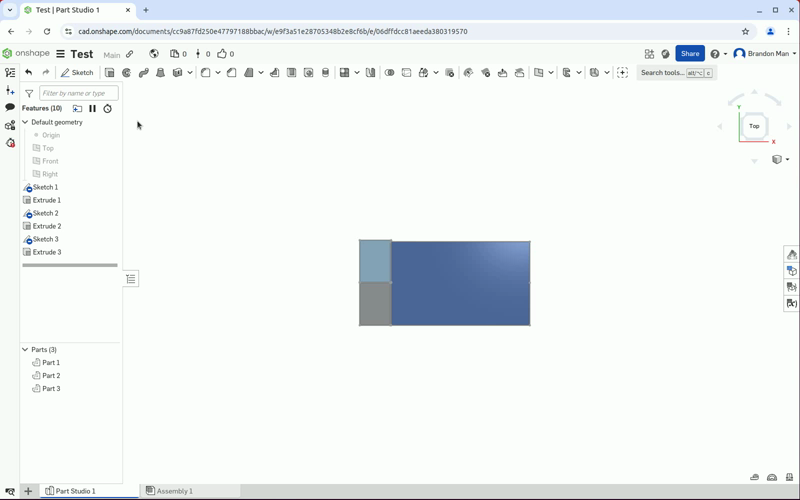
key(shift+h)
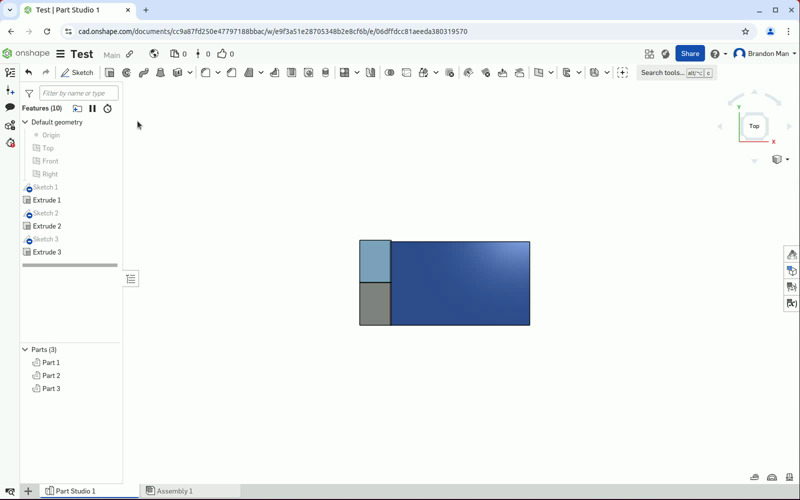
mouse_move(73, 189)
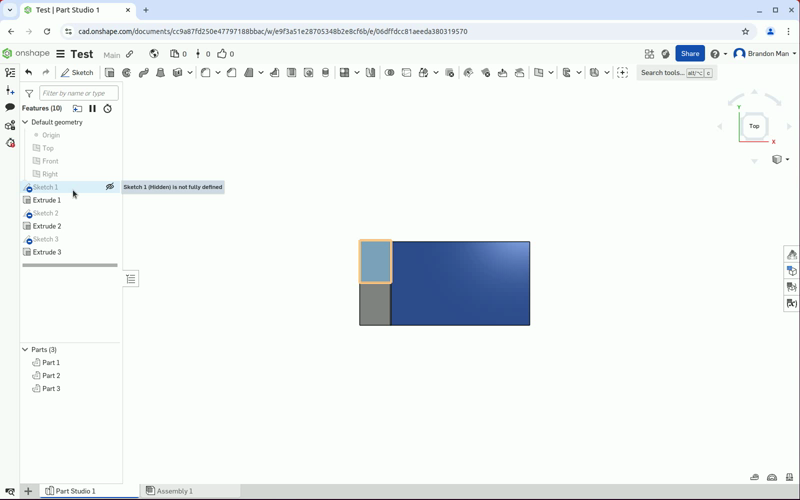
click(73, 189)
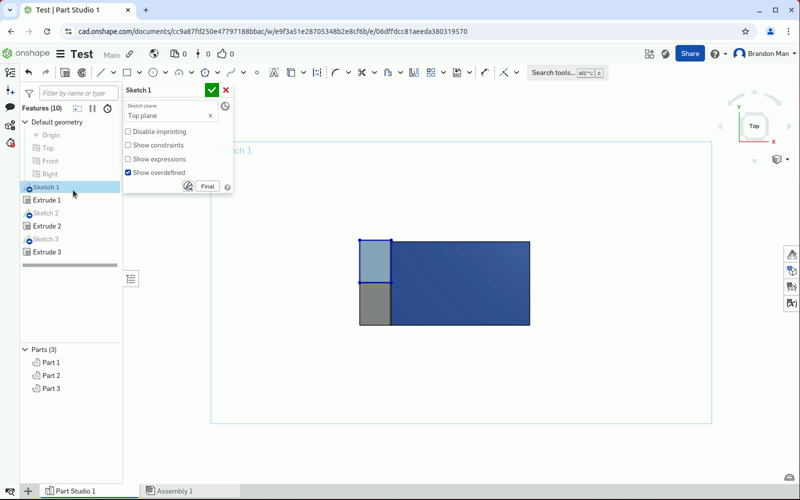
mouse_move(229, 92)
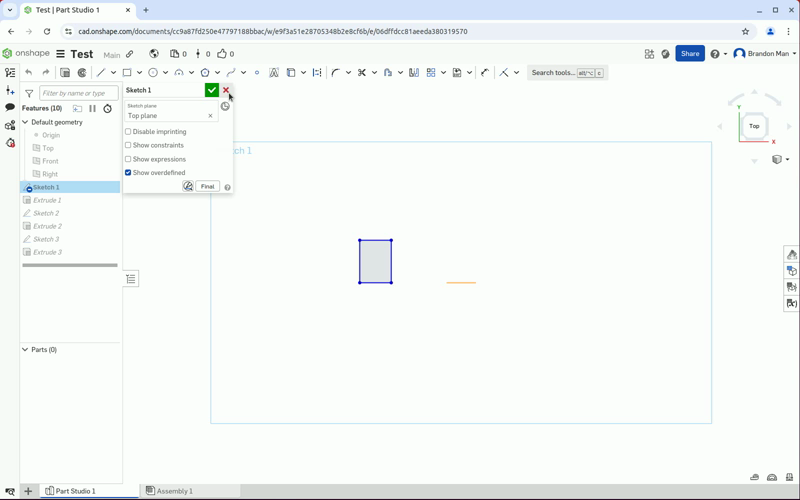
click(229, 92)
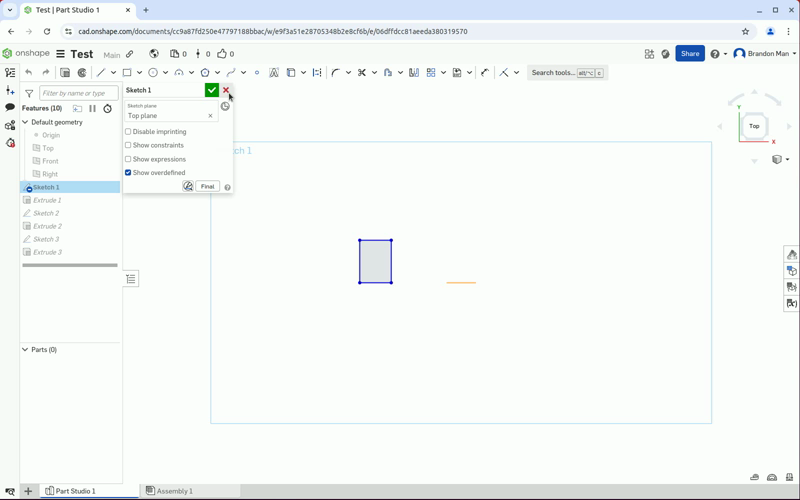
key(shift+s)
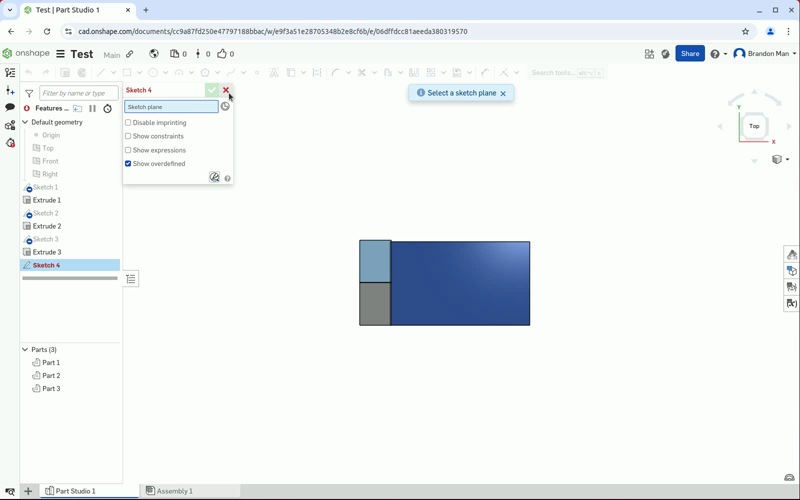
mouse_move(73, 150)
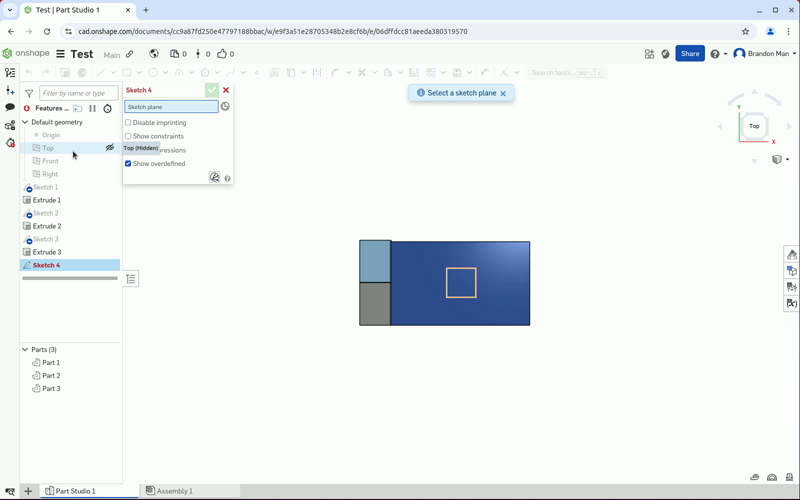
click(73, 150)
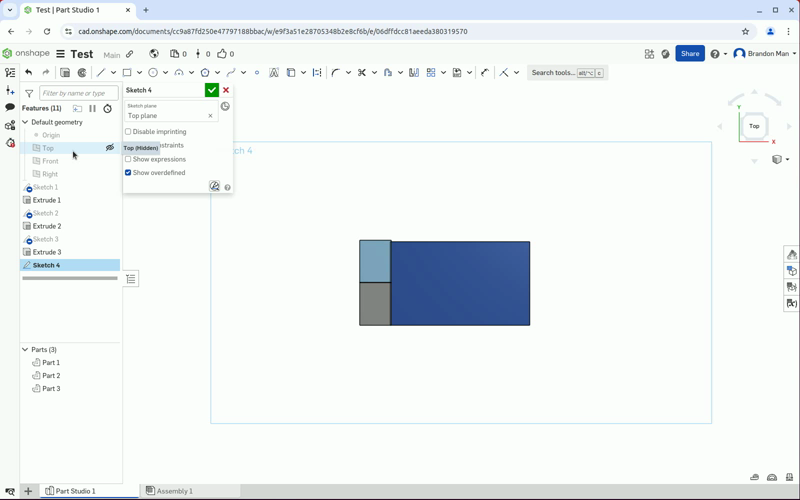
mouse_move(73, 352)
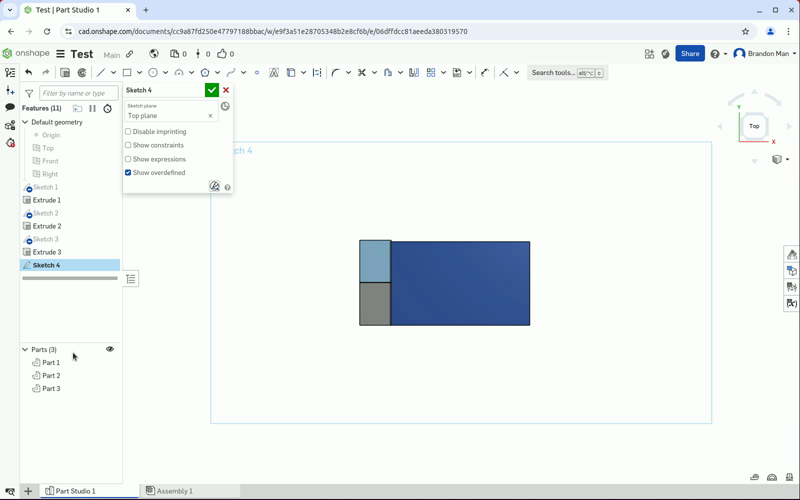
key(y)
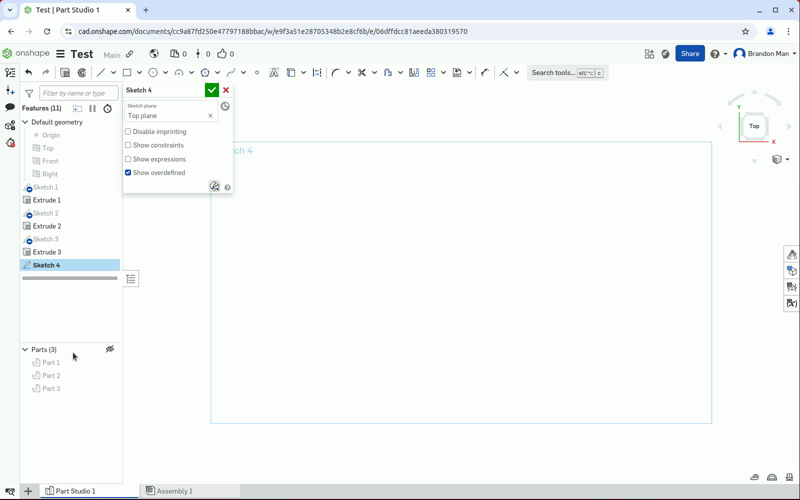
key(l)
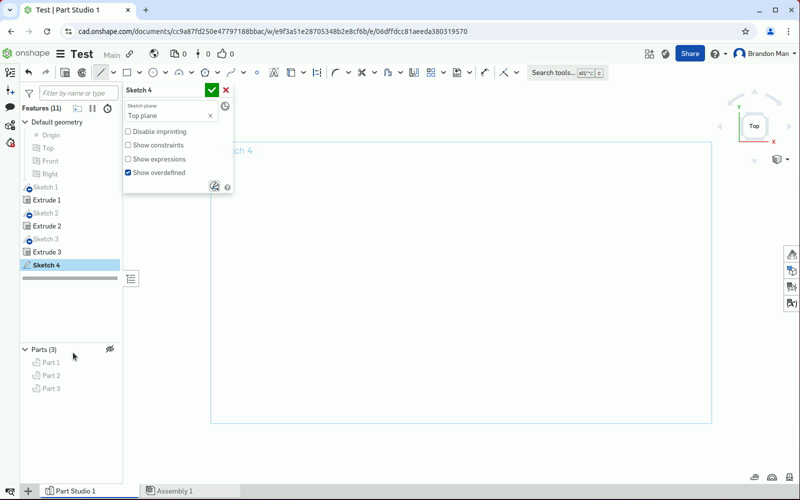
key_down(shift)
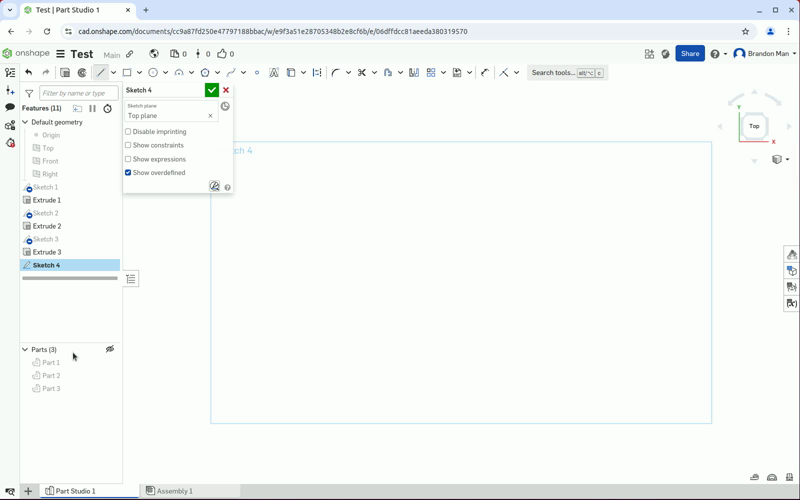
mouse_move(531, 282)
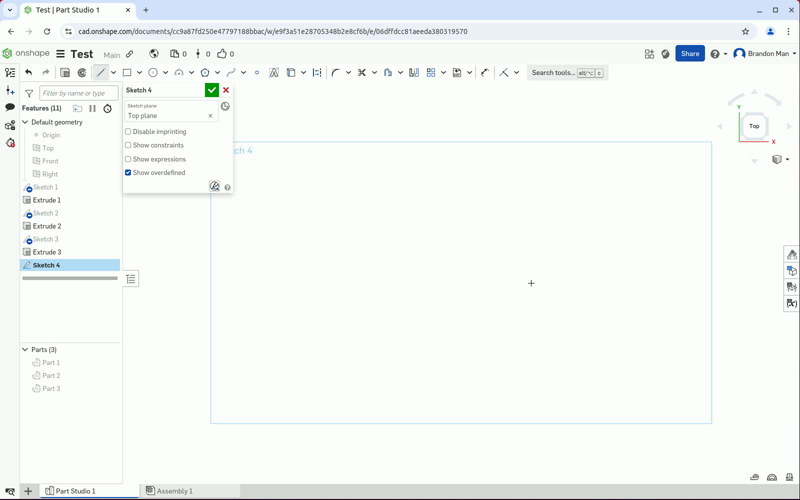
click(531, 282)
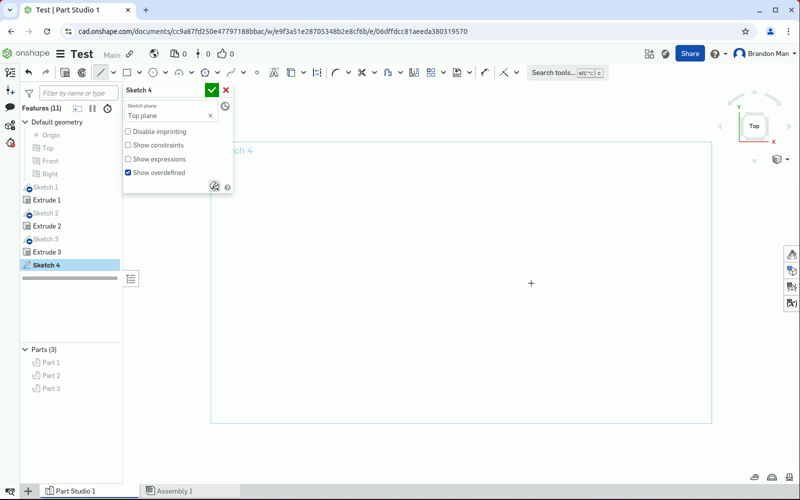
key_up(shift)
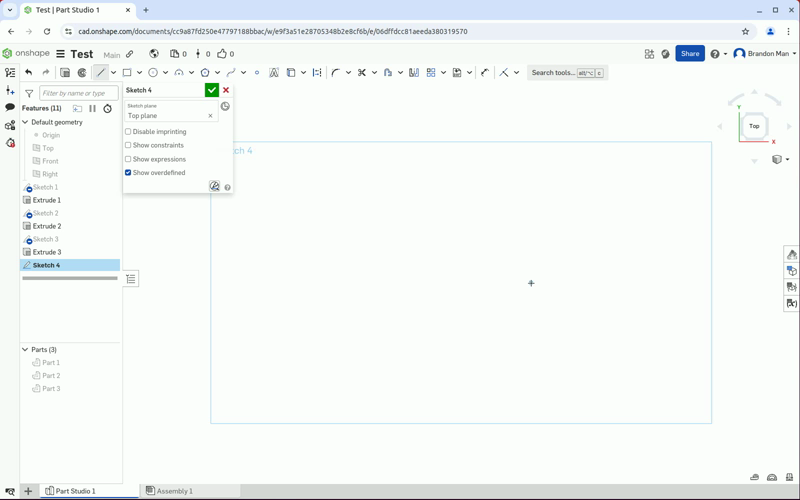
key_down(shift)
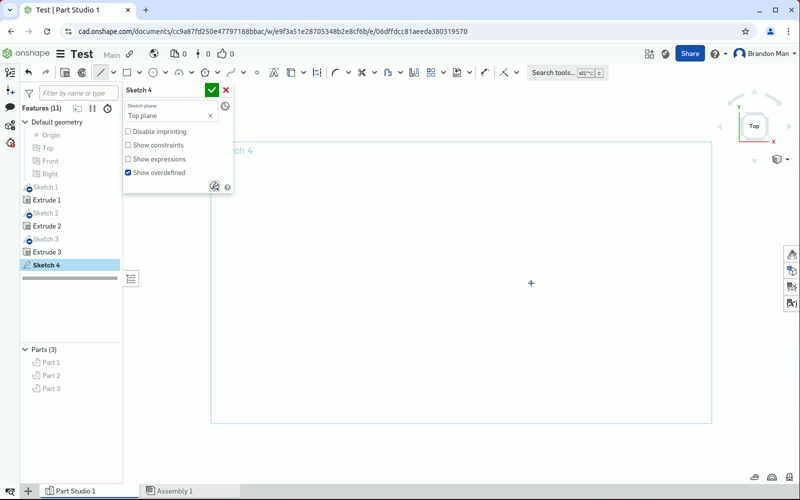
mouse_move(561, 282)
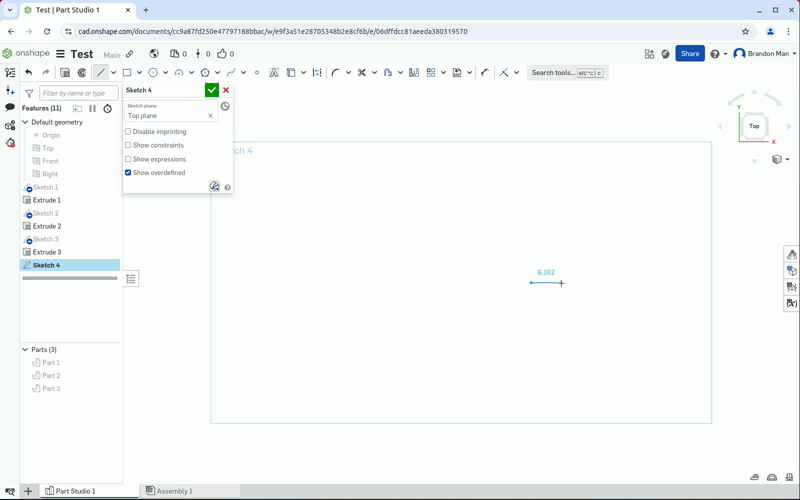
mouse_move(562, 282)
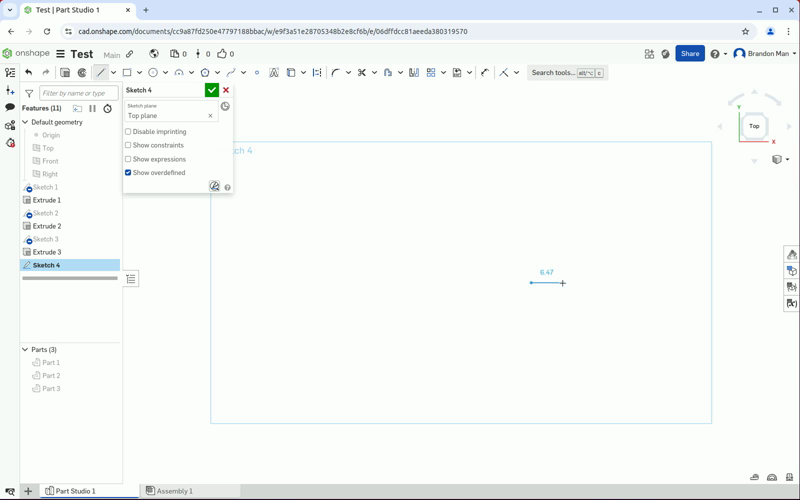
click(562, 282)
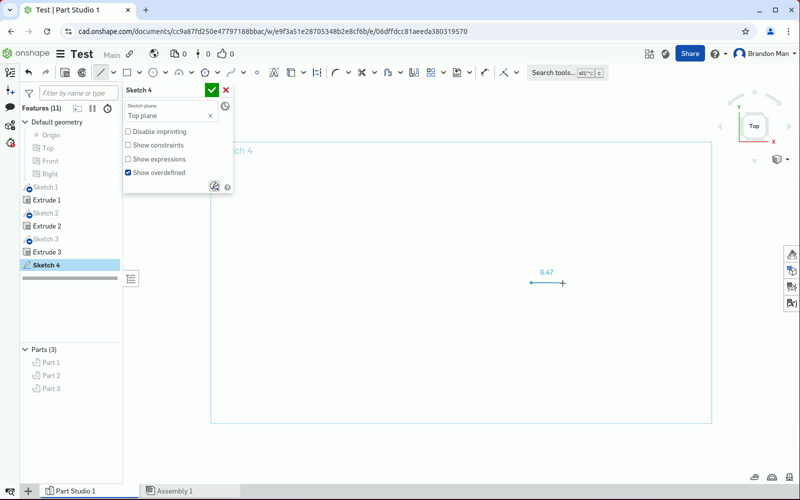
key_up(shift)
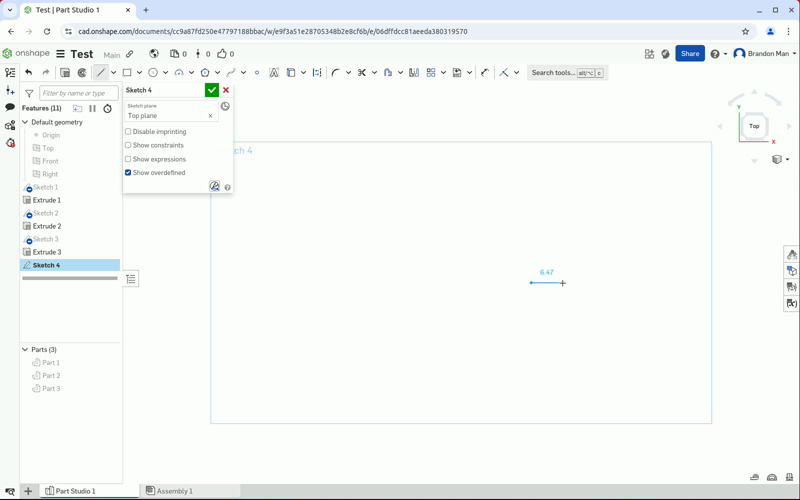
key_down(shift)
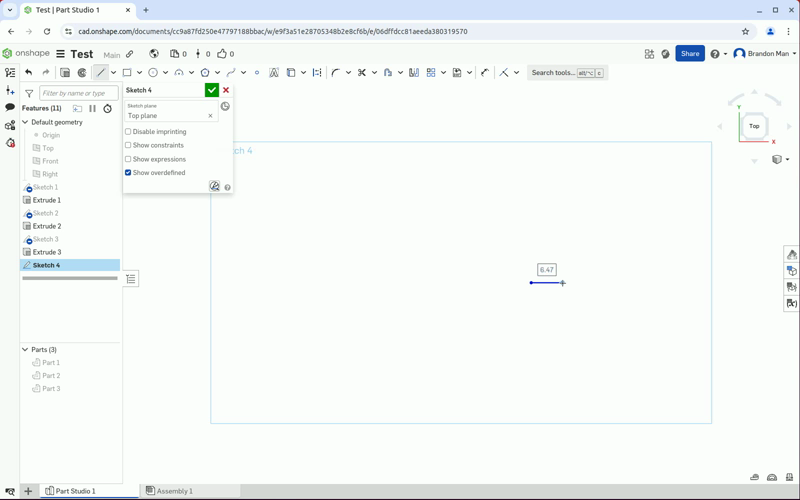
mouse_move(589, 282)
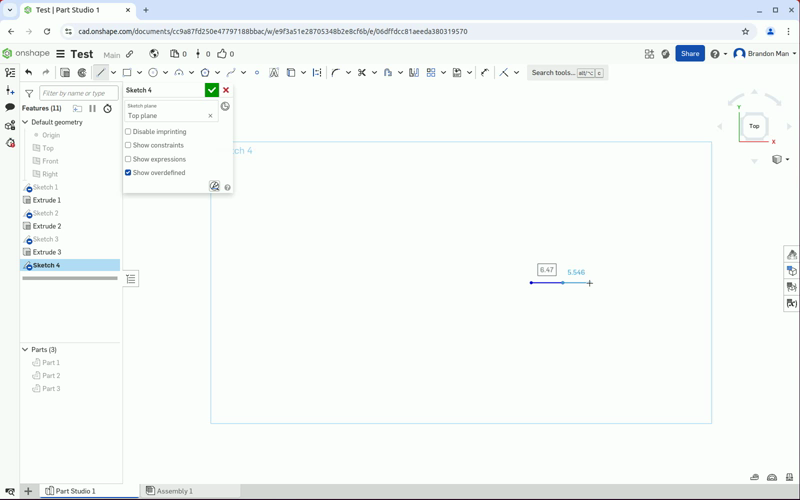
mouse_move(562, 240)
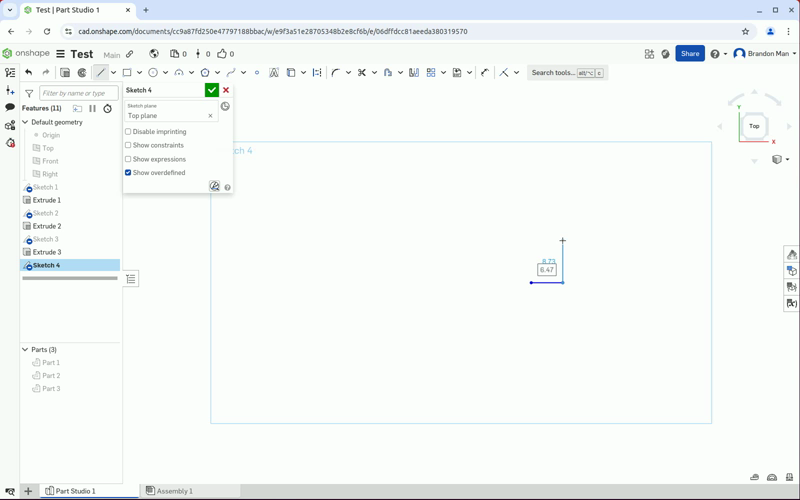
click(562, 240)
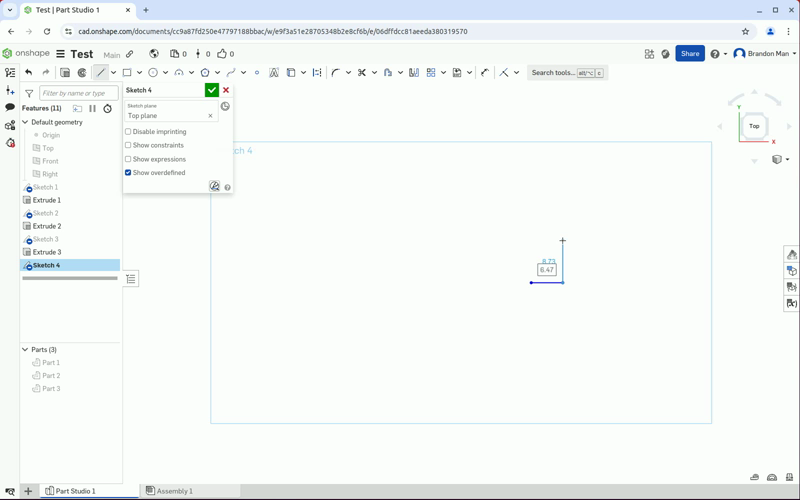
key_up(shift)
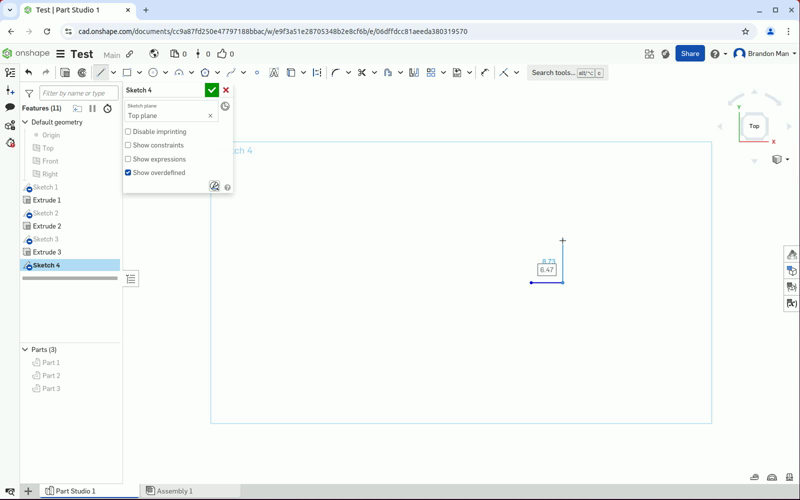
key_down(shift)
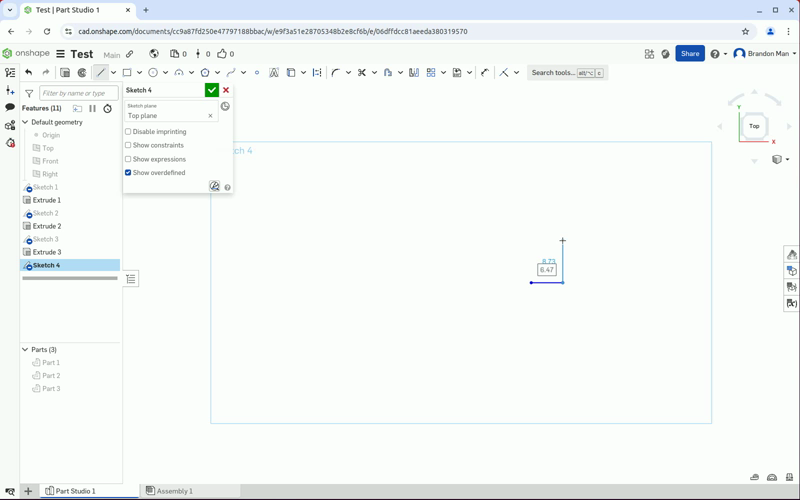
mouse_move(589, 240)
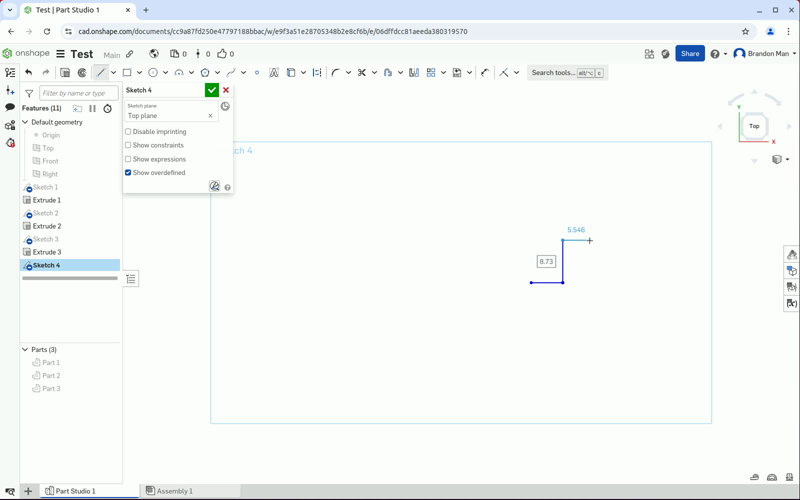
mouse_move(531, 240)
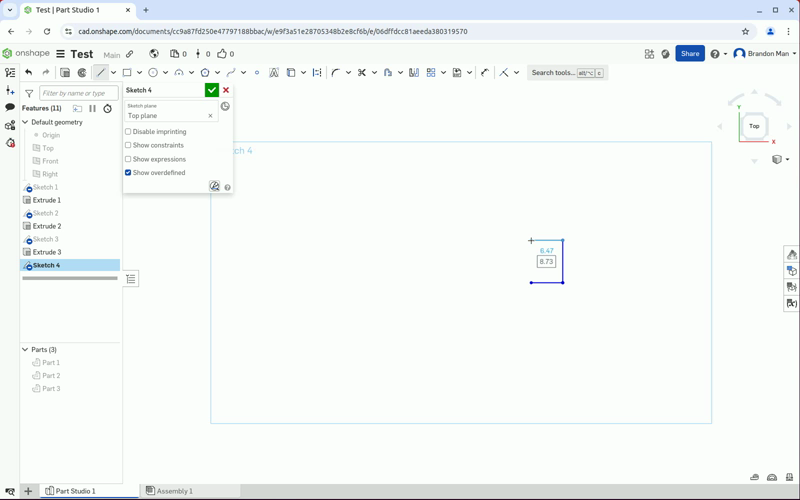
click(531, 240)
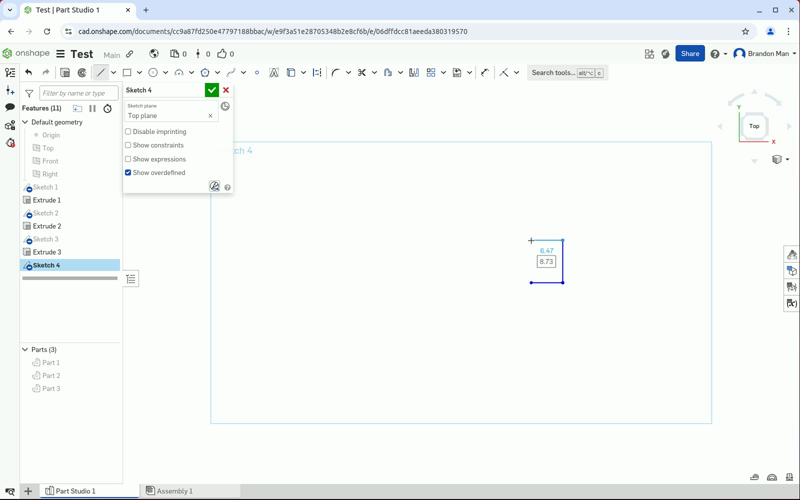
key_up(shift)
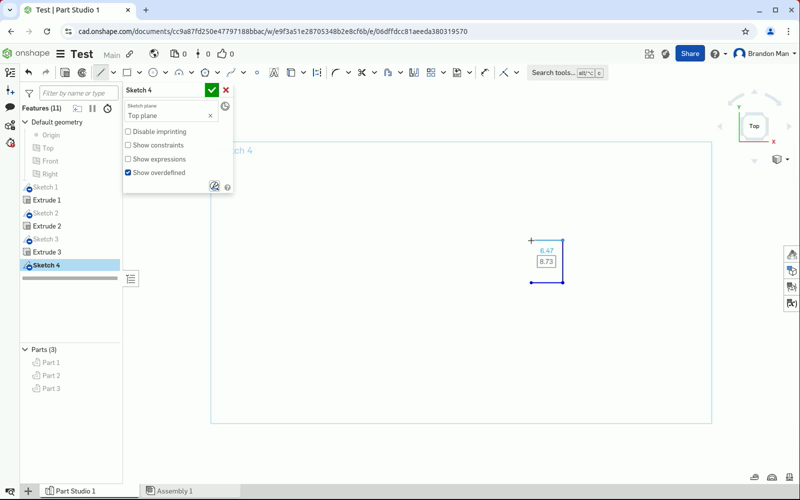
mouse_move(561, 240)
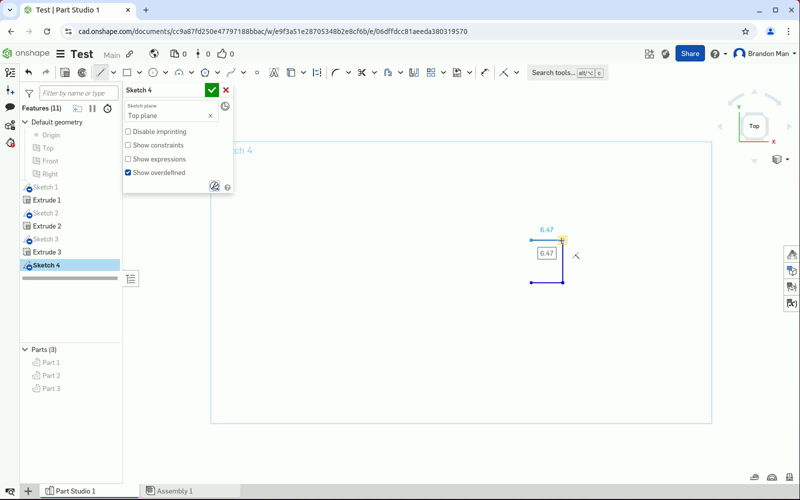
key_down(shift)
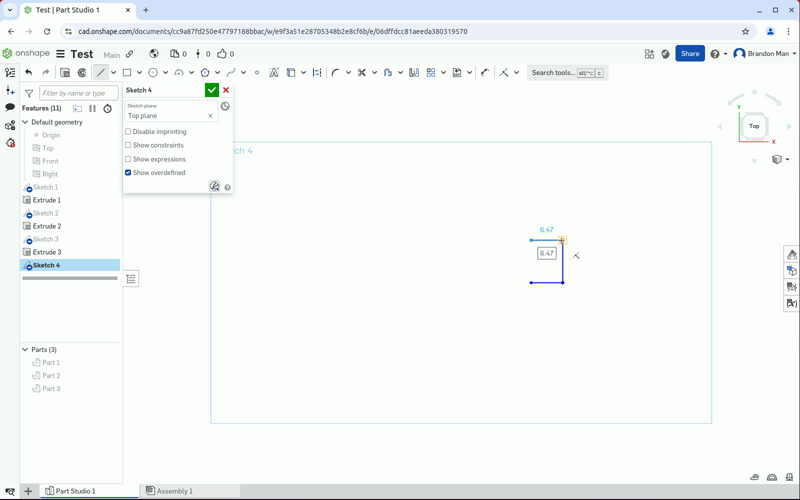
mouse_move(531, 282)
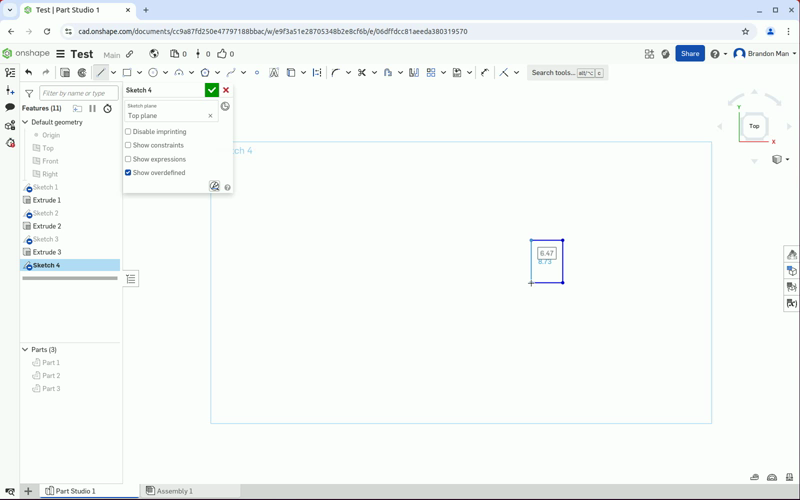
key_up(shift)
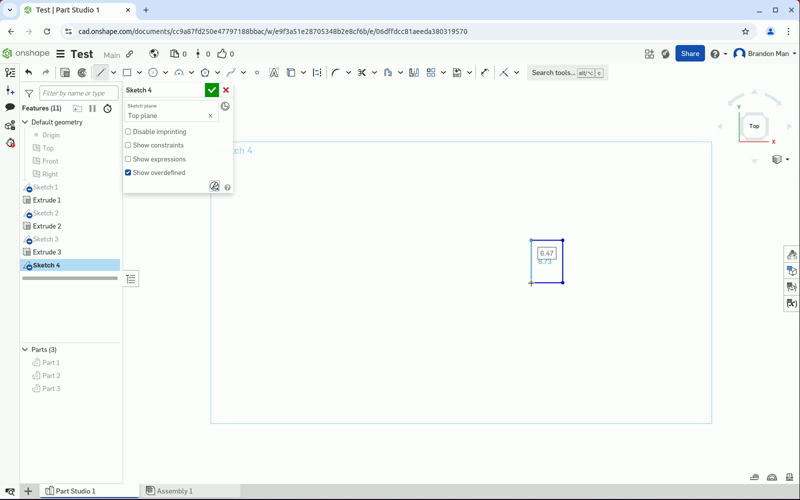
click(531, 282)
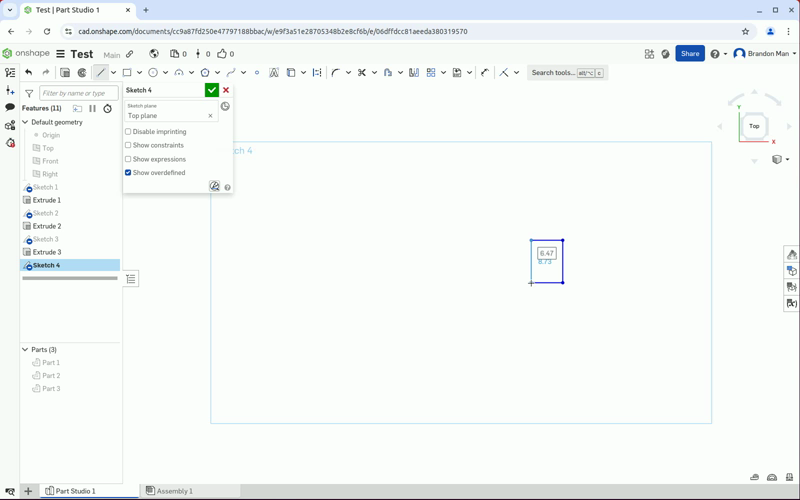
key(esc)
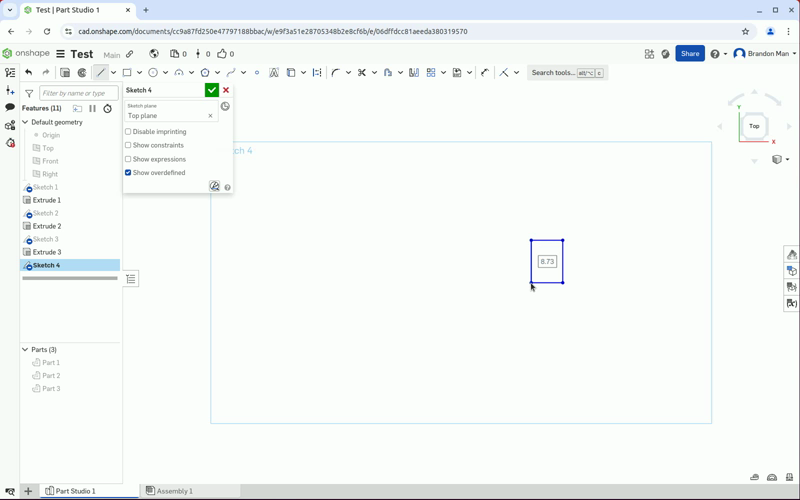
mouse_move(540, 262)
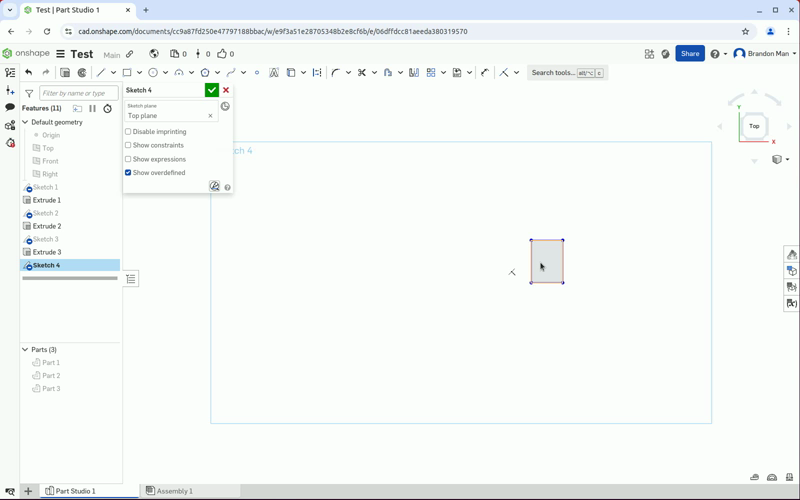
scroll(6)
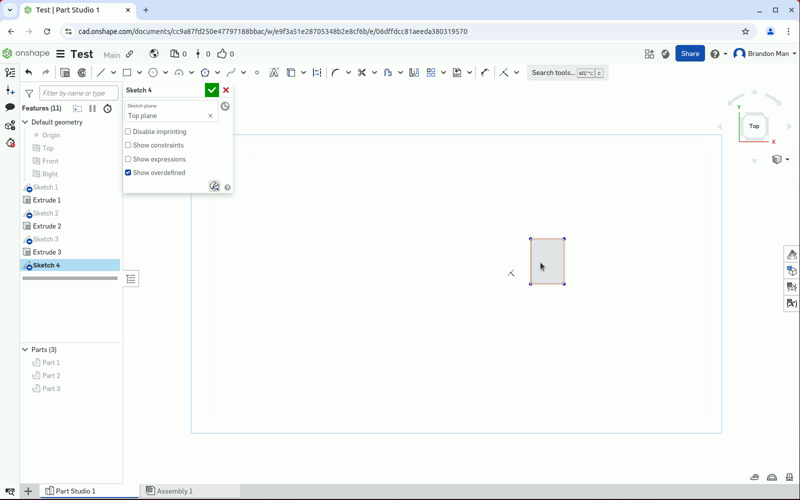
scroll(6)
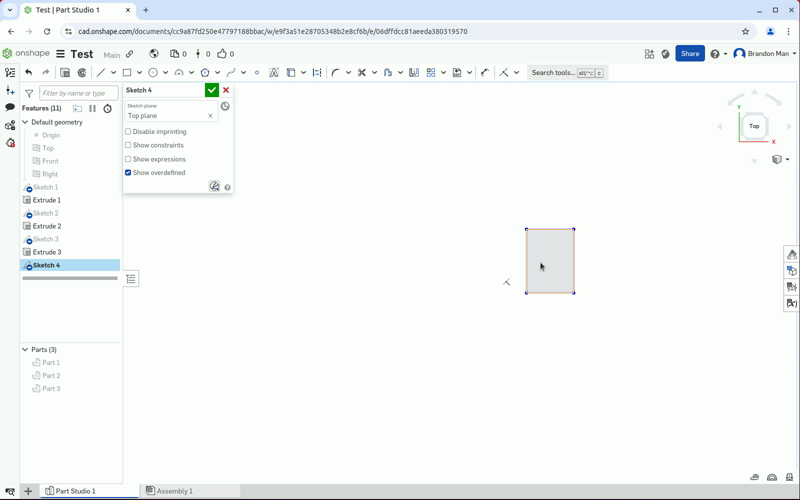
scroll(6)
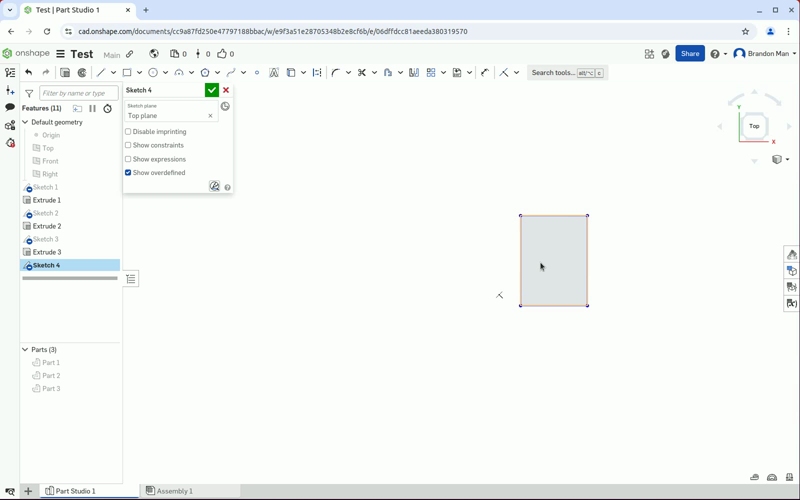
scroll(6)
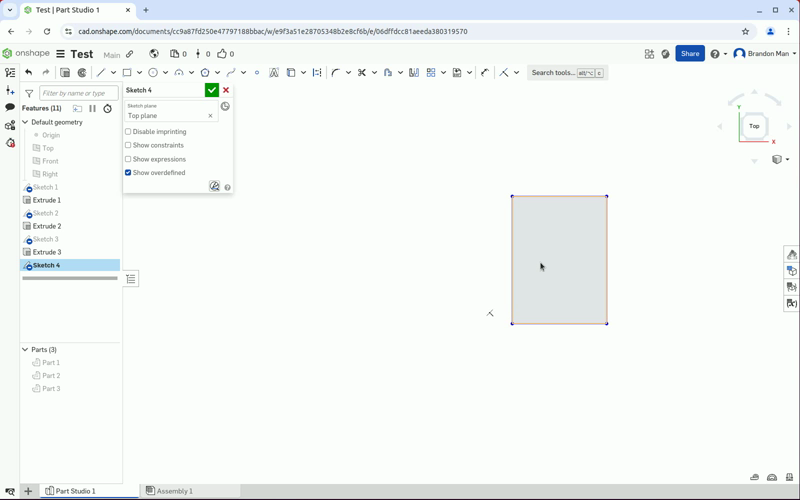
scroll(6)
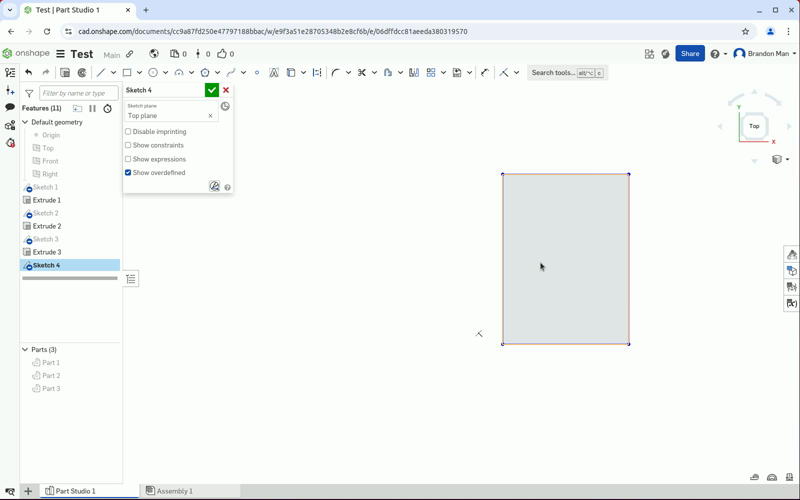
scroll(6)
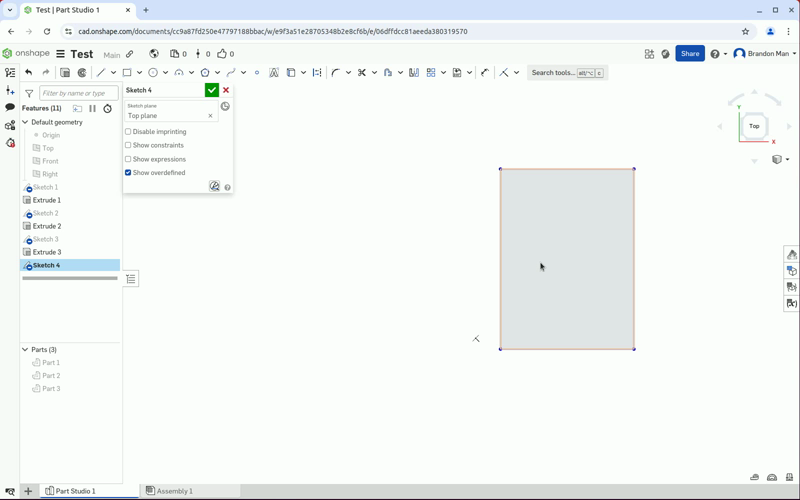
scroll(6)
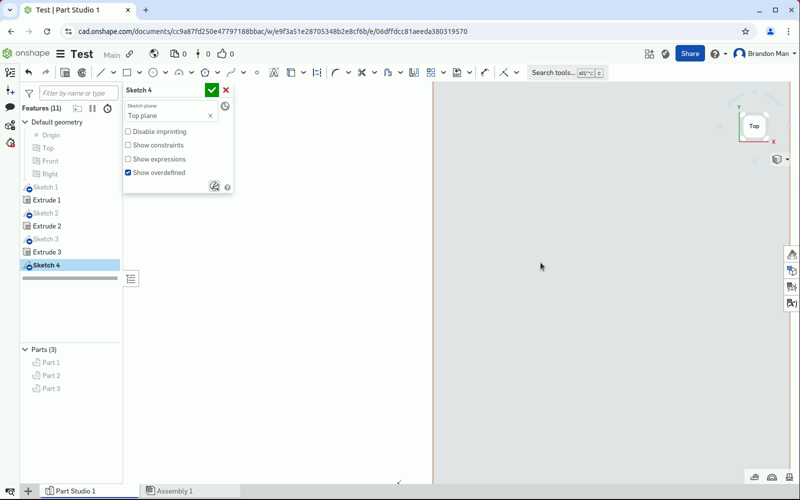
click(540, 262)
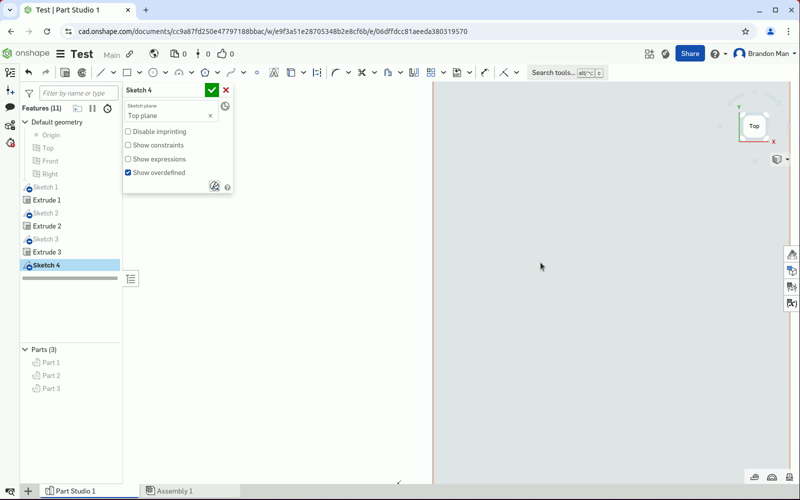
scroll(-6)
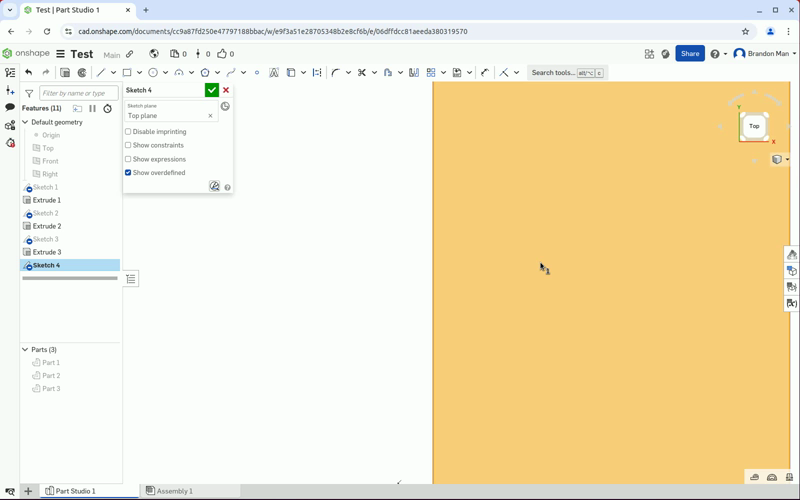
scroll(-6)
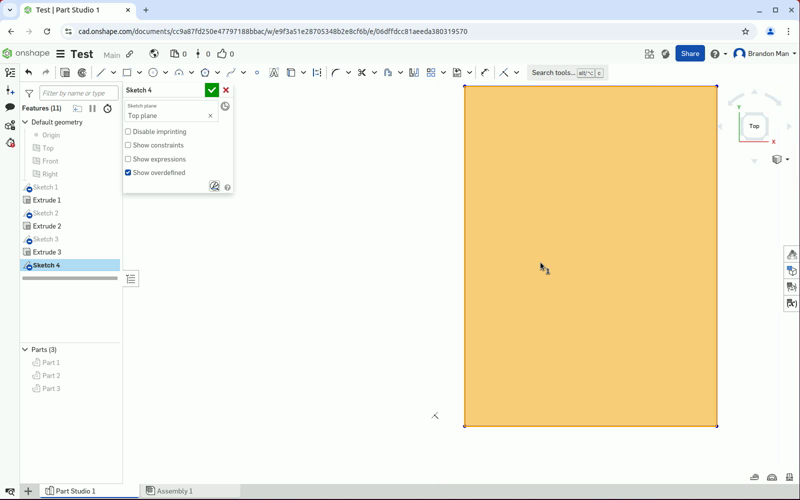
scroll(-6)
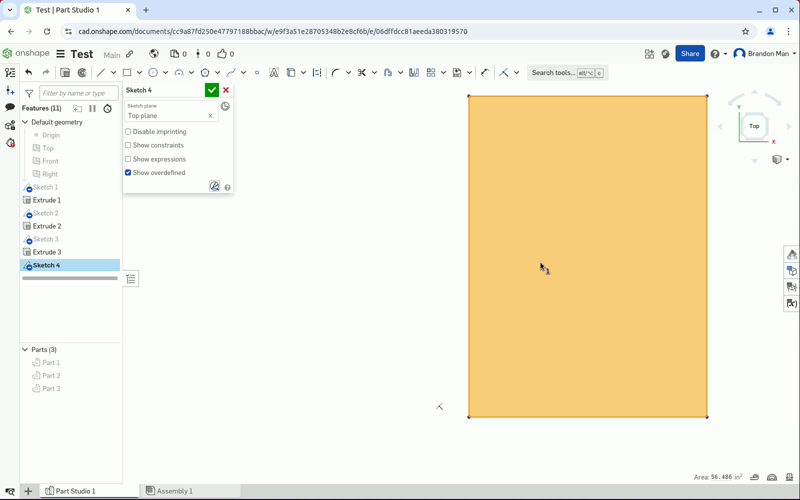
scroll(-6)
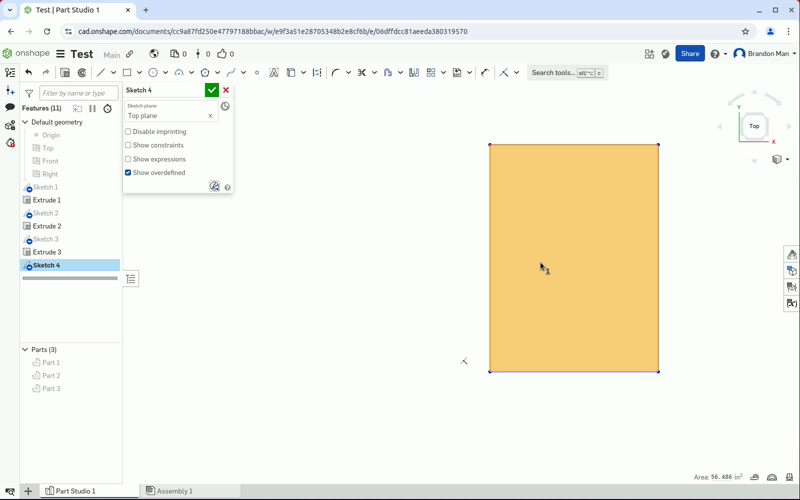
scroll(-6)
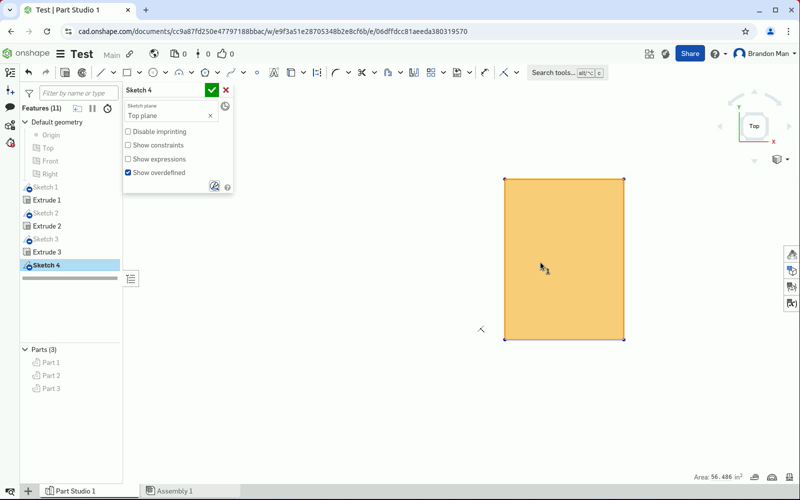
scroll(-6)
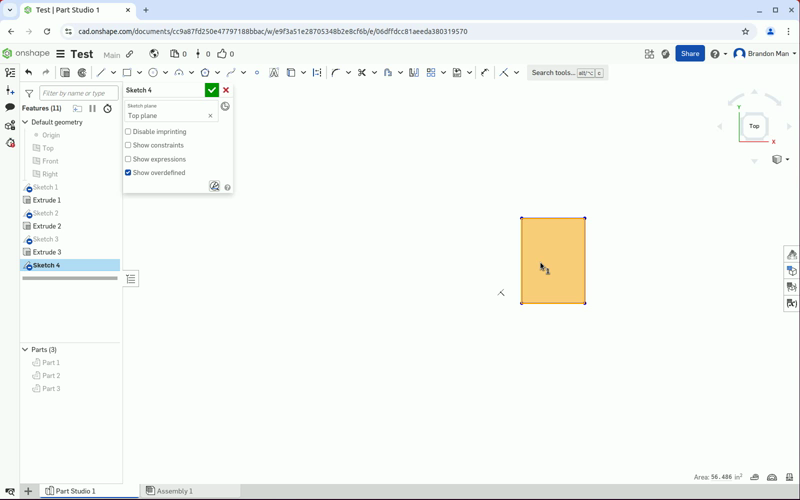
scroll(-6)
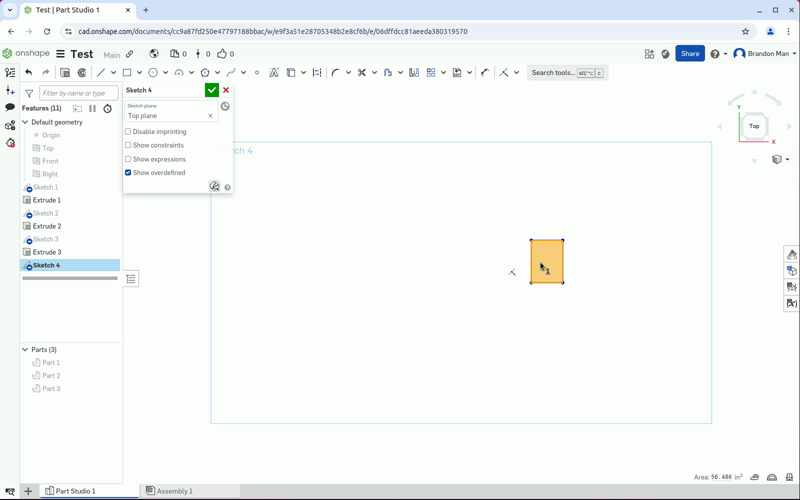
mouse_move(73, 352)
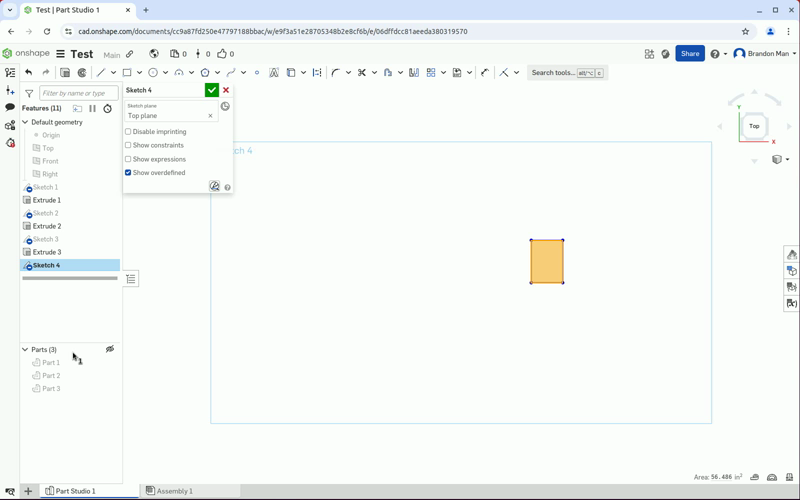
key(shift+y)
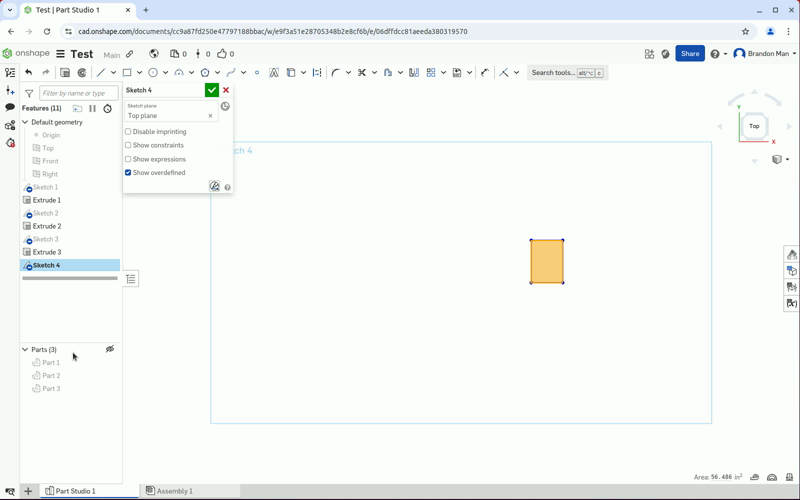
key(shift+e)
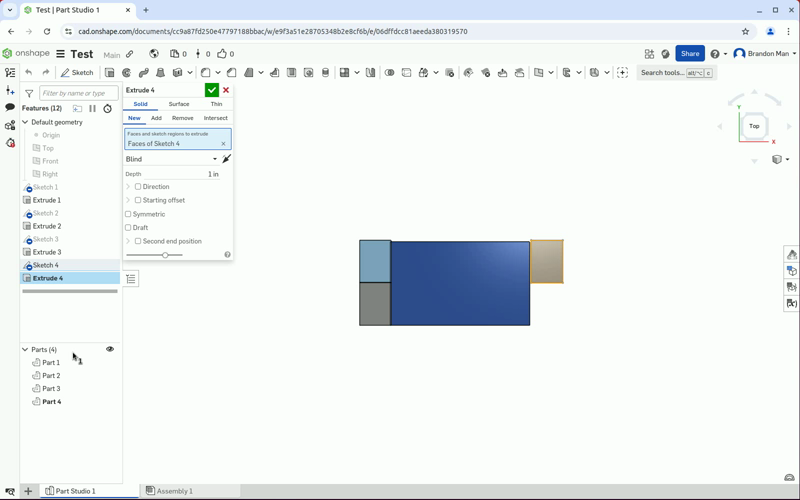
mouse_move(143, 106)
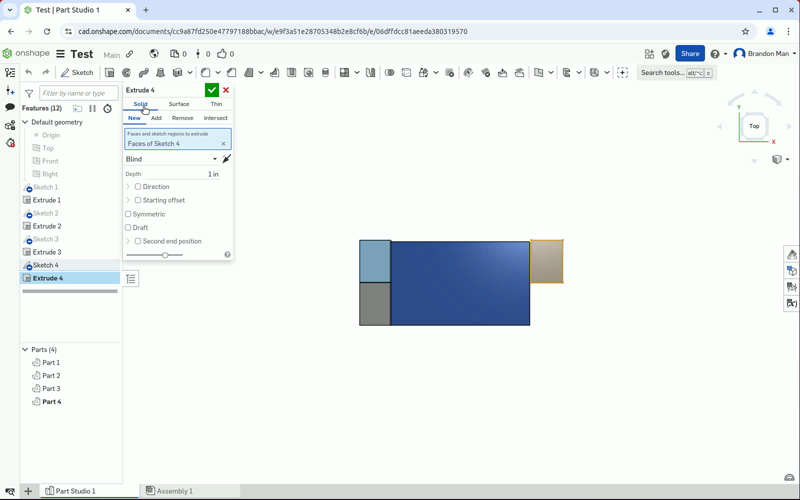
click(143, 106)
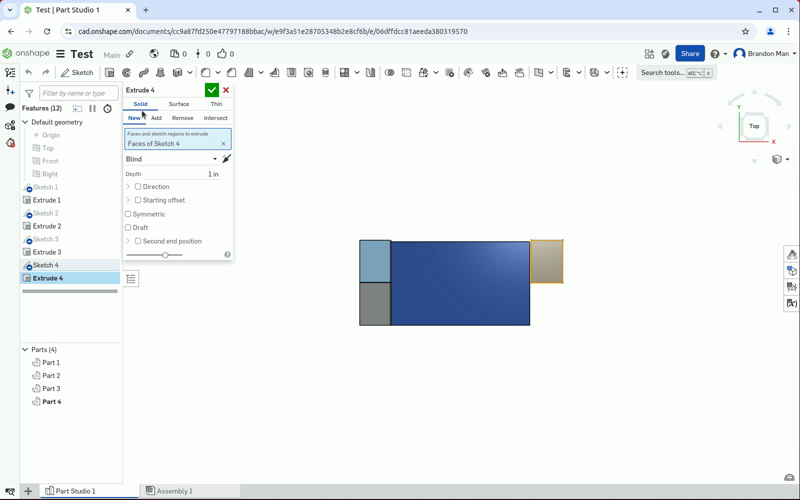
mouse_move(137, 120)
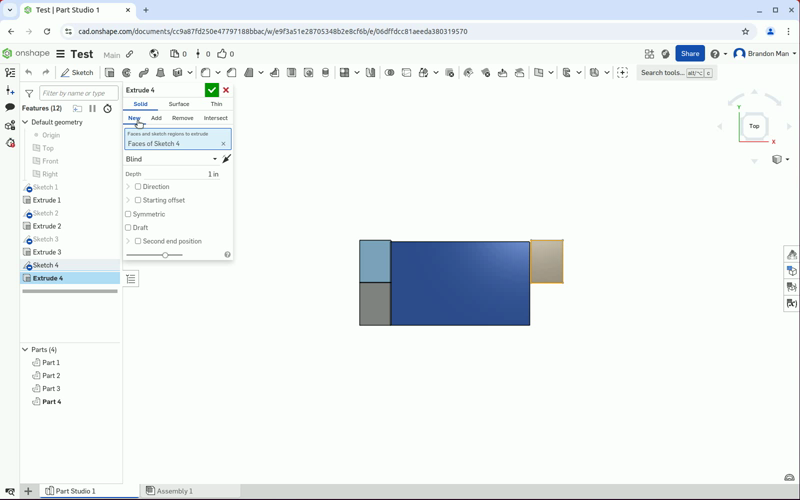
click(137, 120)
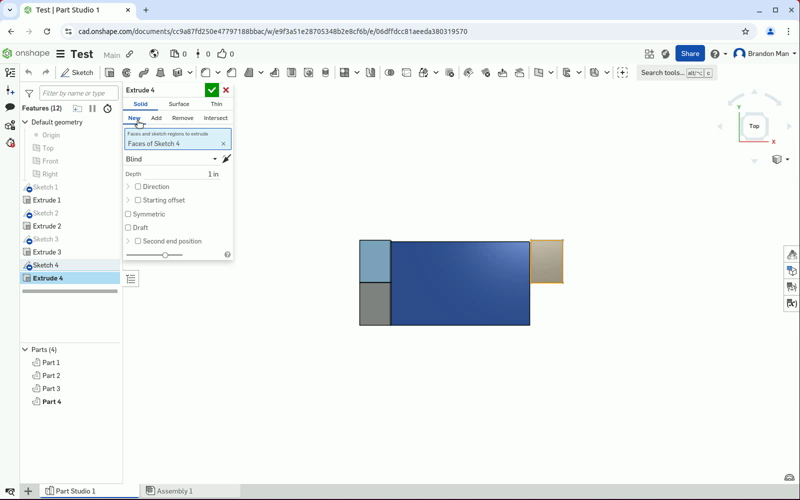
key(tab, 4)
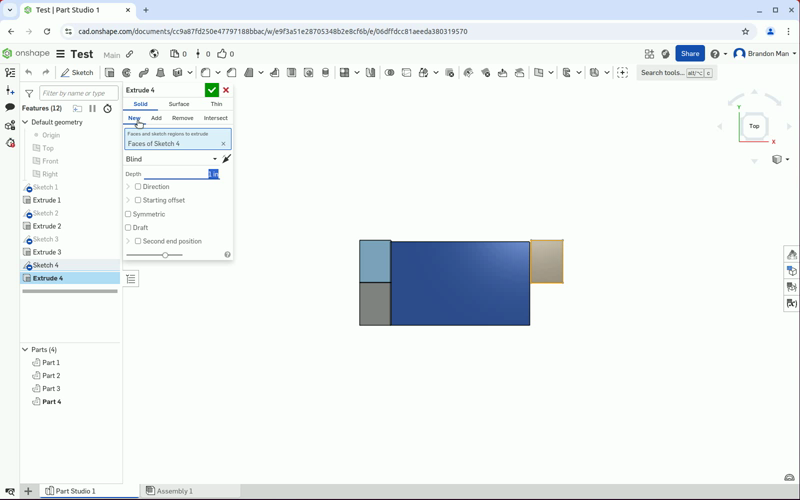
text(-0.481)
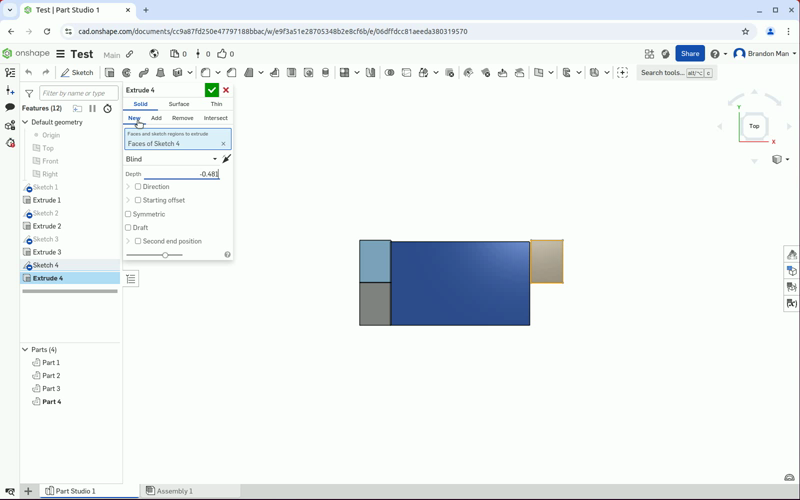
key(enter)
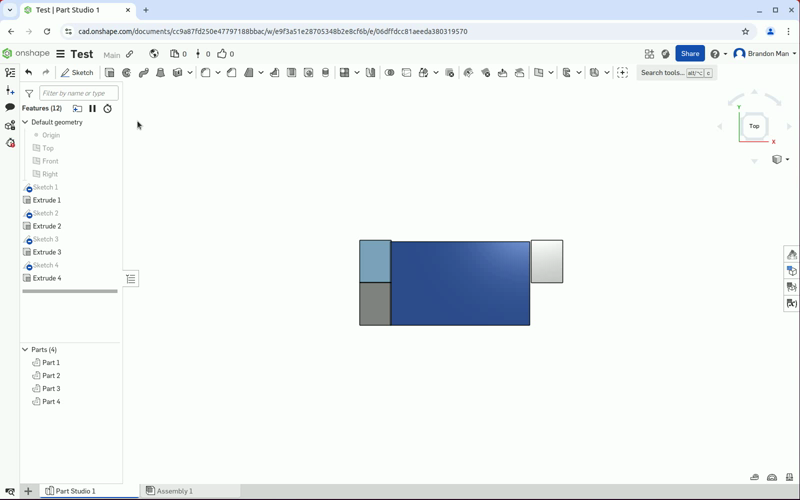
key(shift+h)
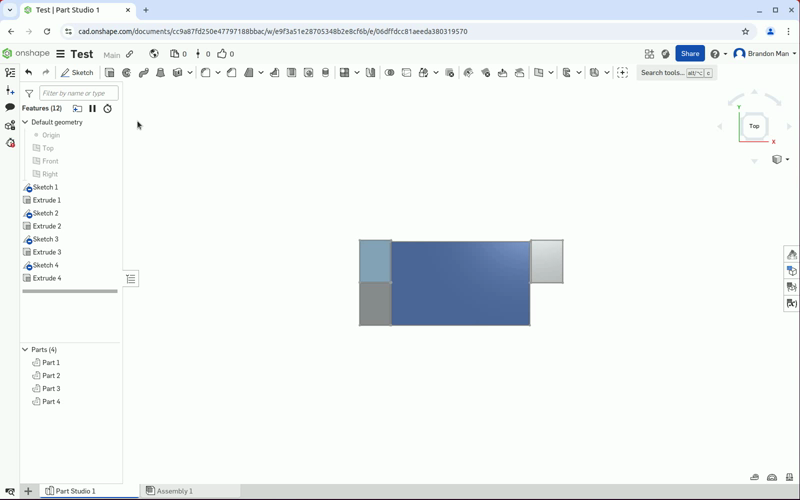
key(shift+h)
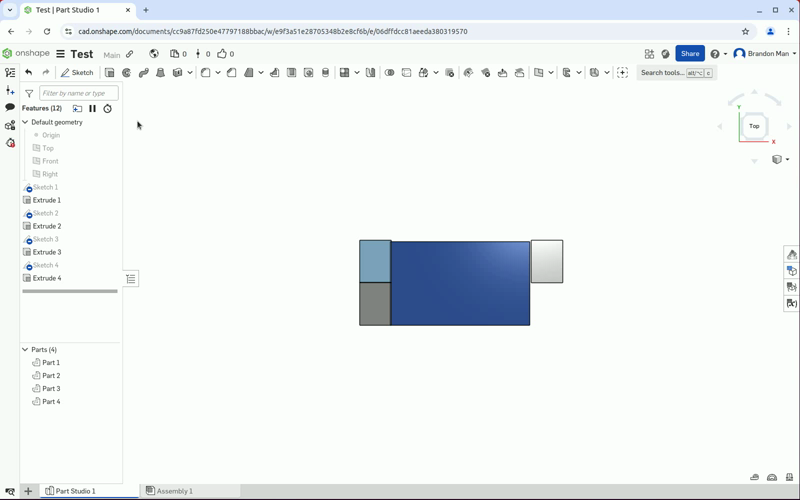
mouse_move(73, 189)
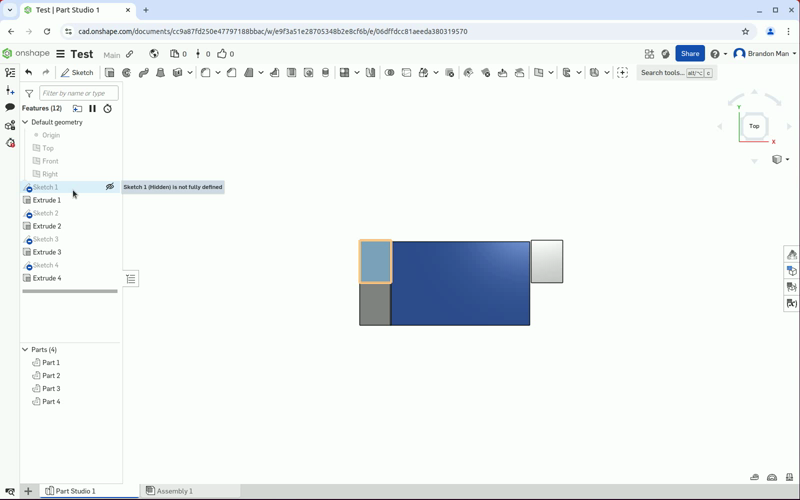
click(73, 189)
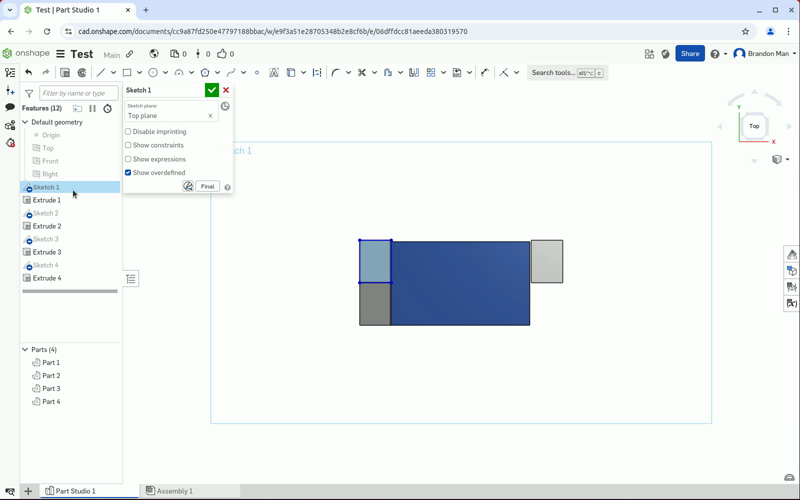
mouse_move(229, 92)
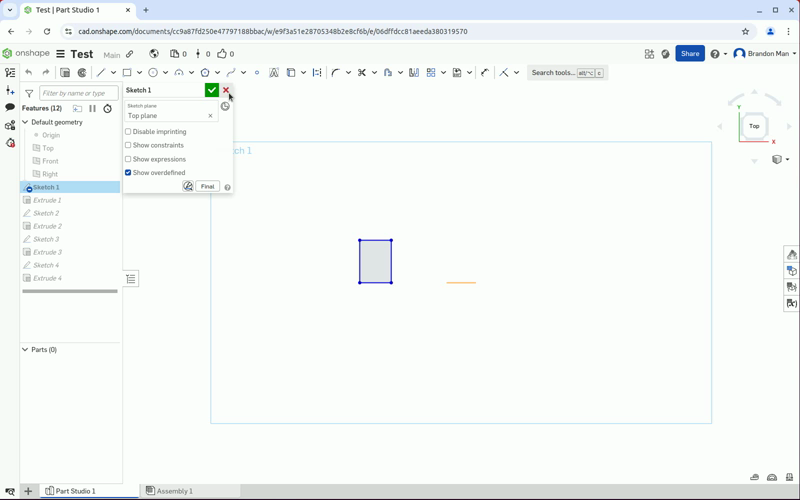
click(229, 92)
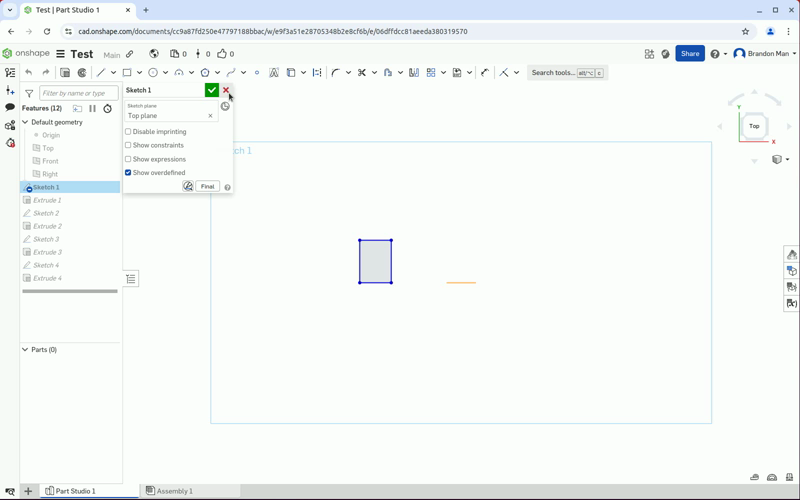
key(shift+s)
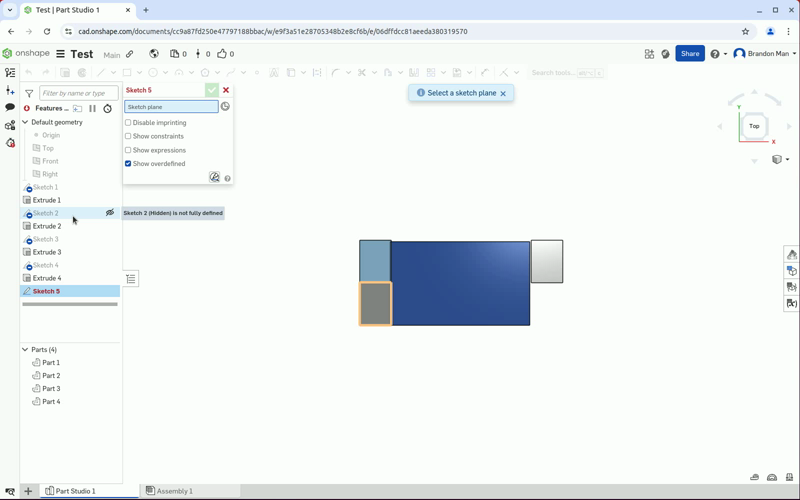
scroll(3)
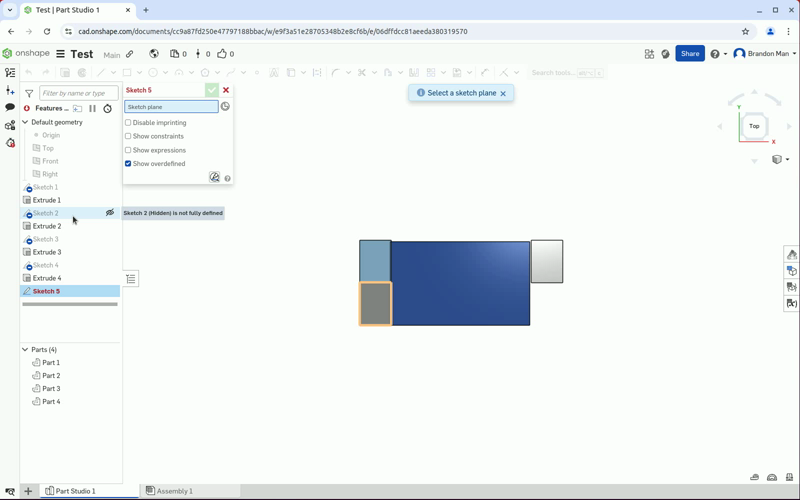
mouse_move(73, 150)
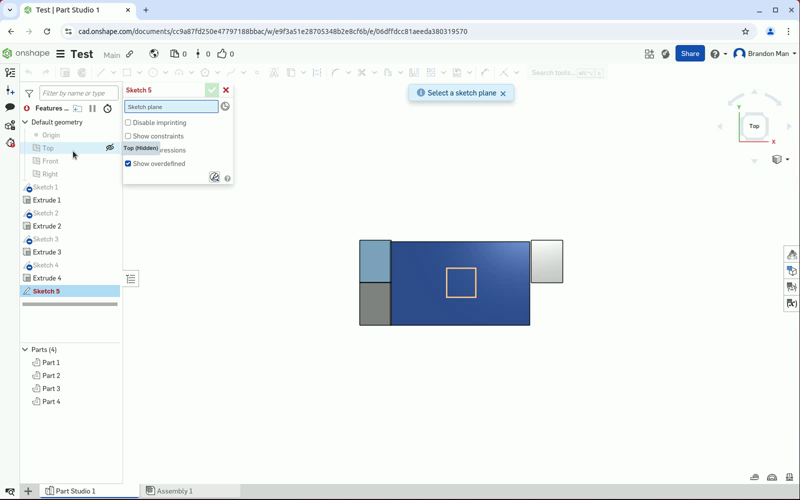
click(73, 150)
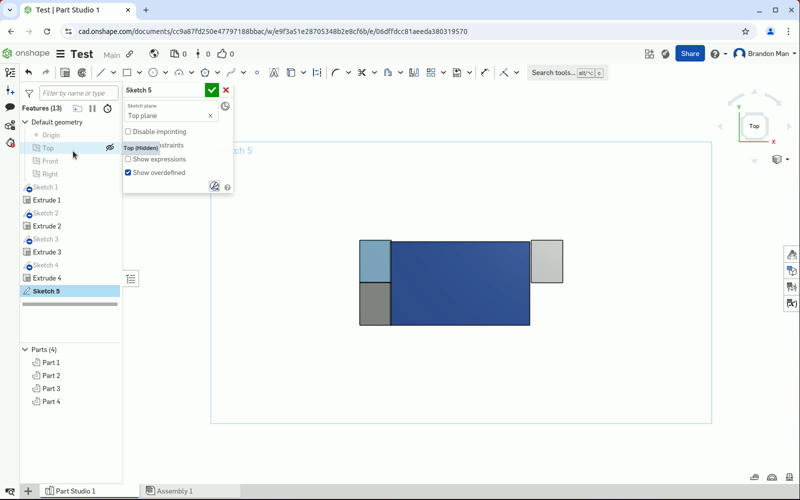
mouse_move(73, 352)
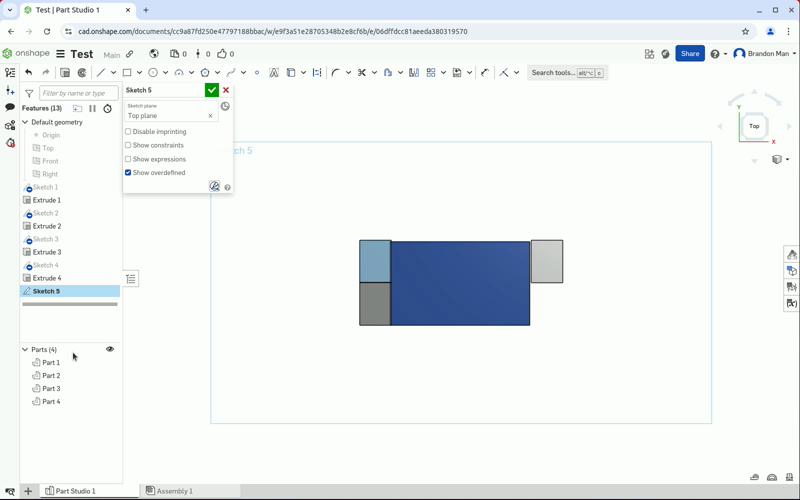
key(y)
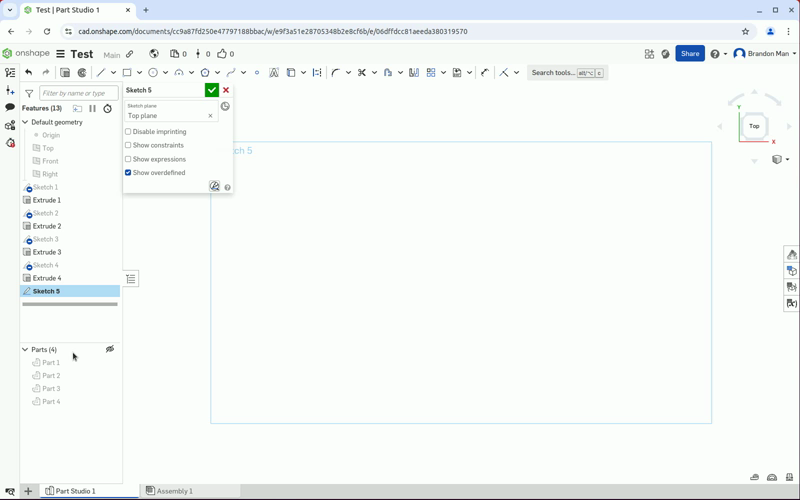
key(l)
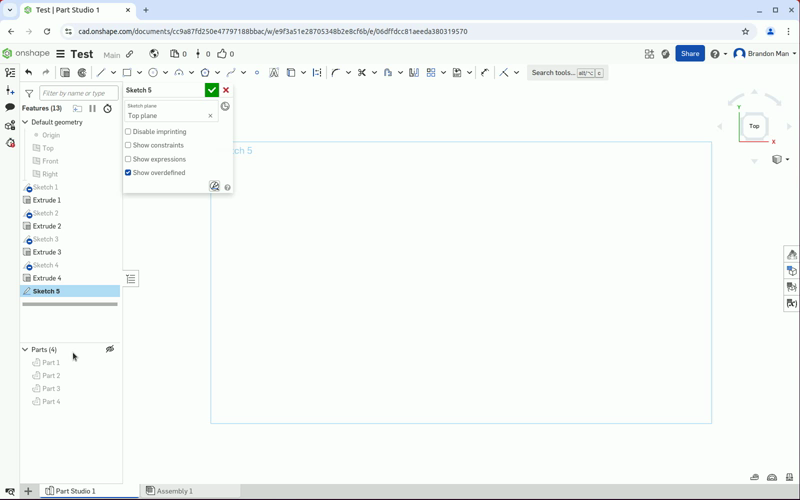
key_down(shift)
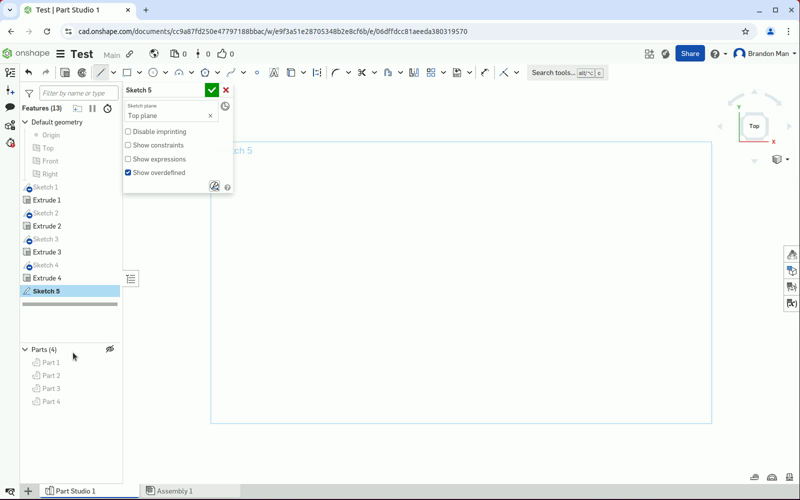
mouse_move(531, 325)
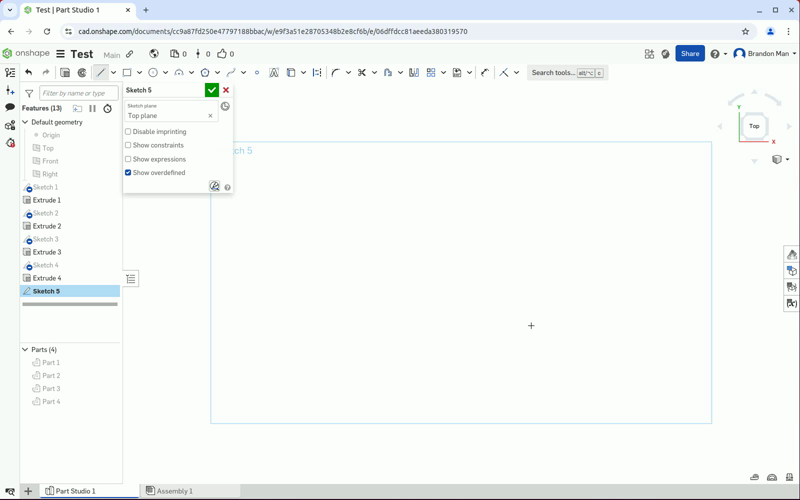
click(531, 325)
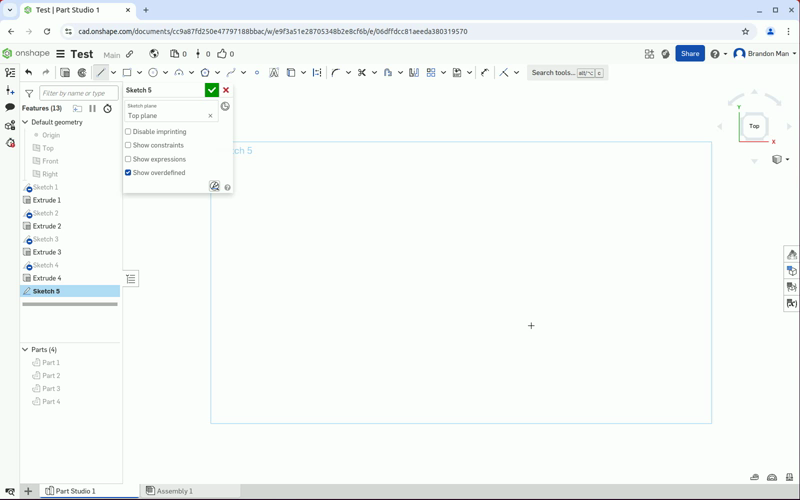
key_up(shift)
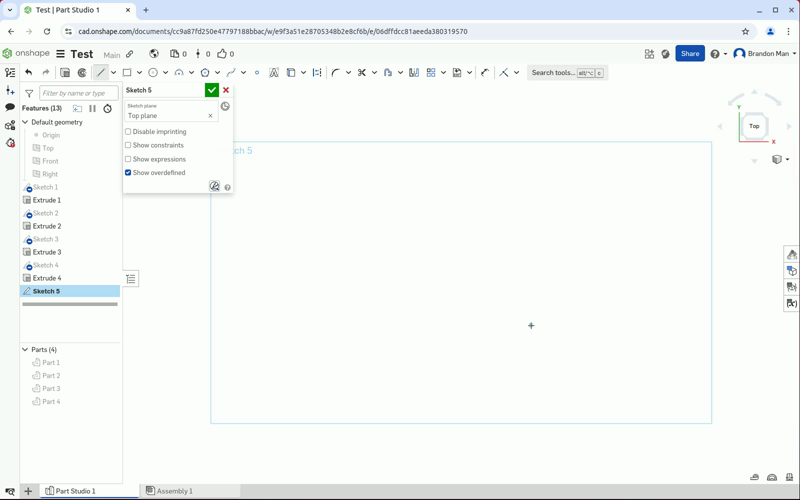
key_down(shift)
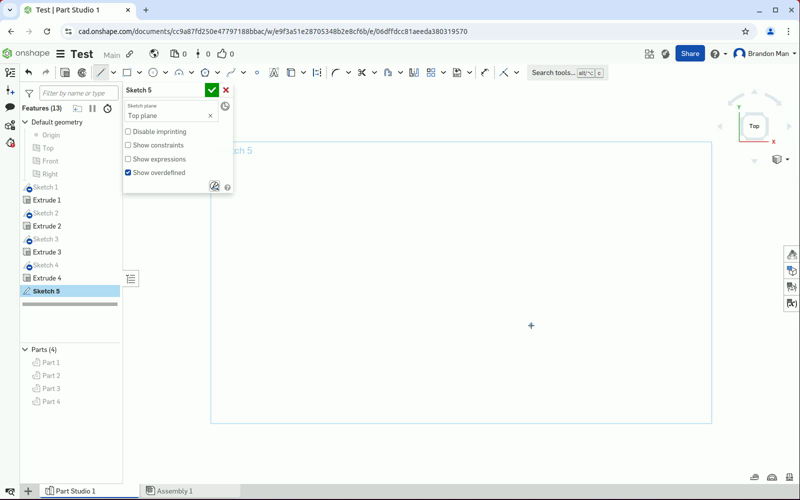
mouse_move(561, 325)
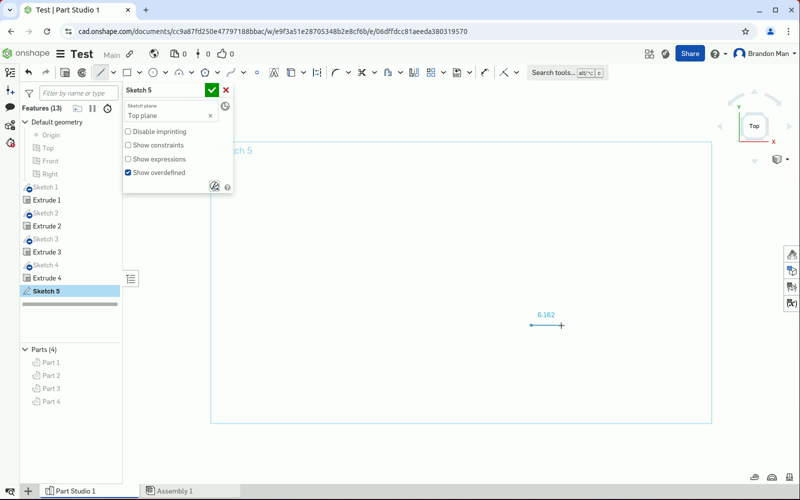
mouse_move(562, 325)
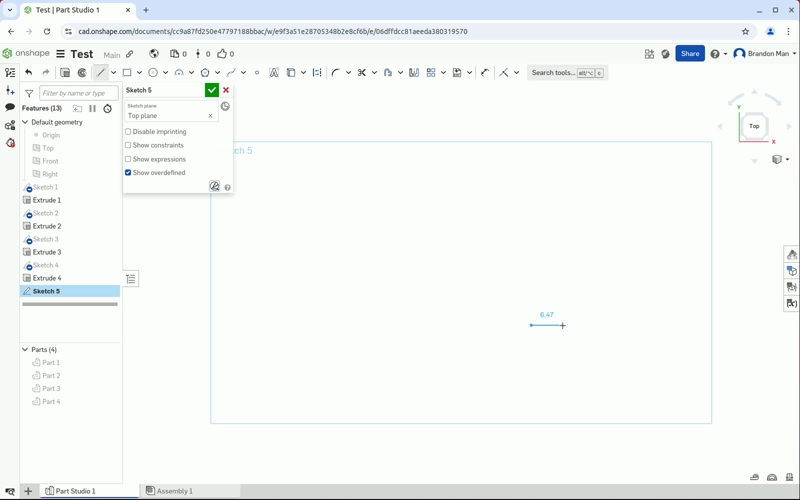
click(562, 325)
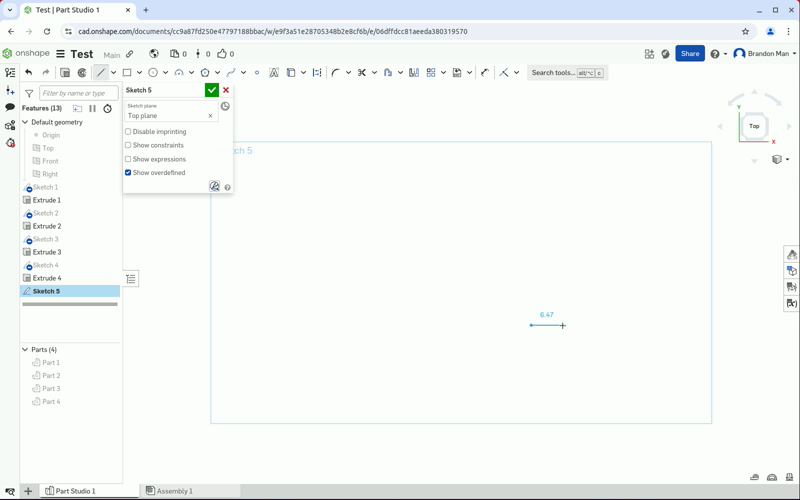
key_up(shift)
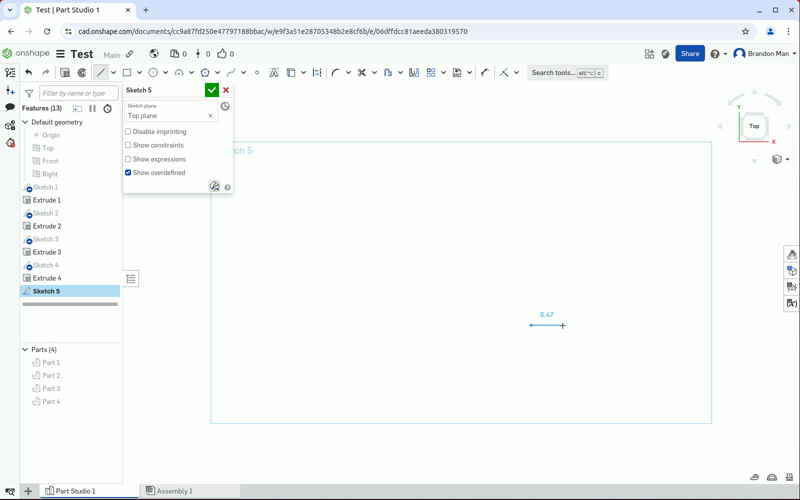
key_down(shift)
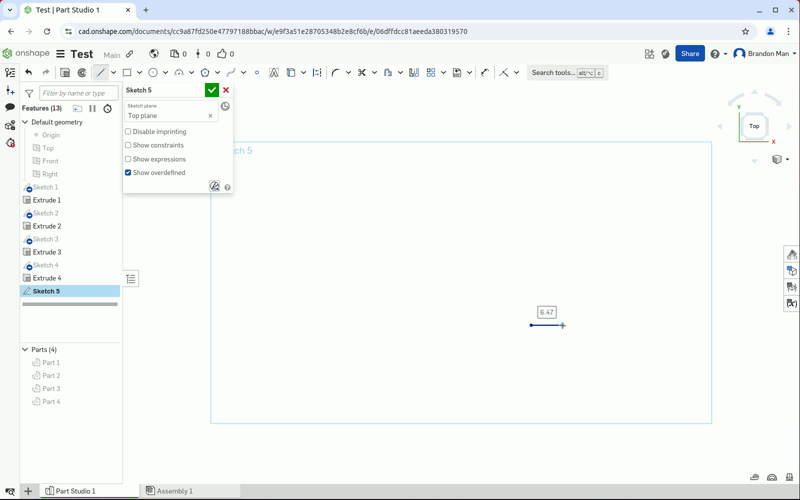
mouse_move(589, 325)
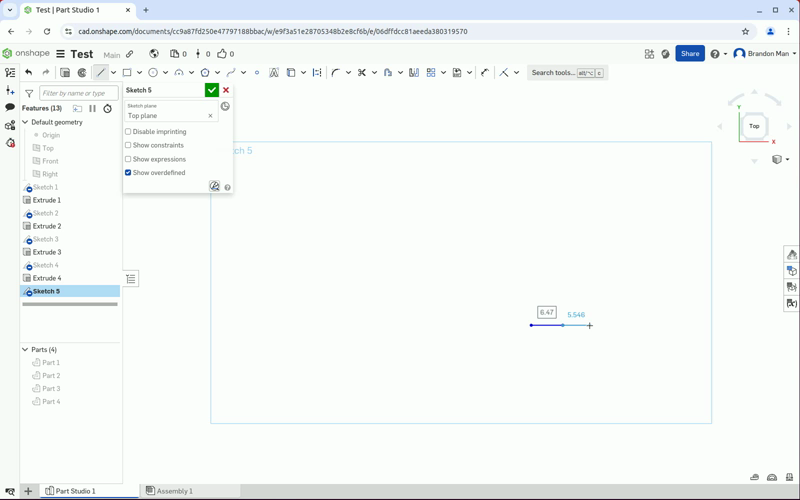
mouse_move(562, 282)
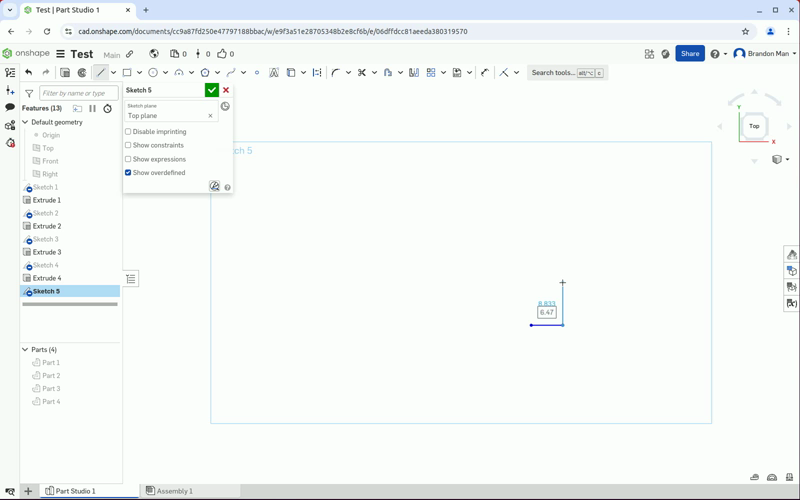
click(562, 282)
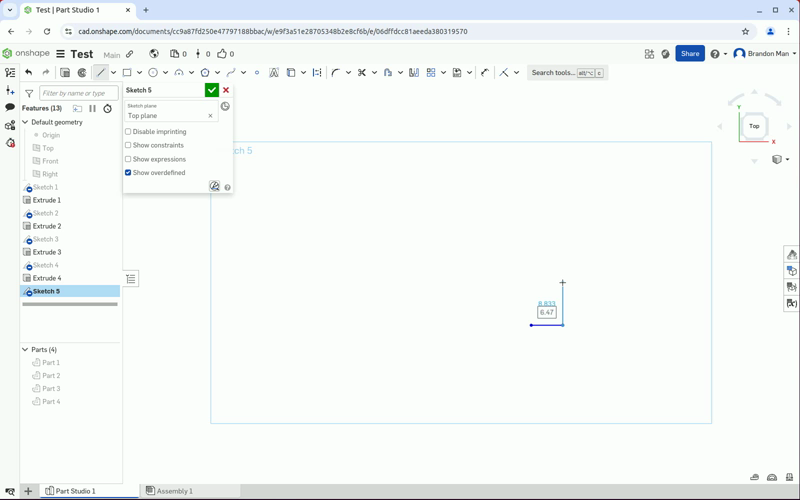
key_up(shift)
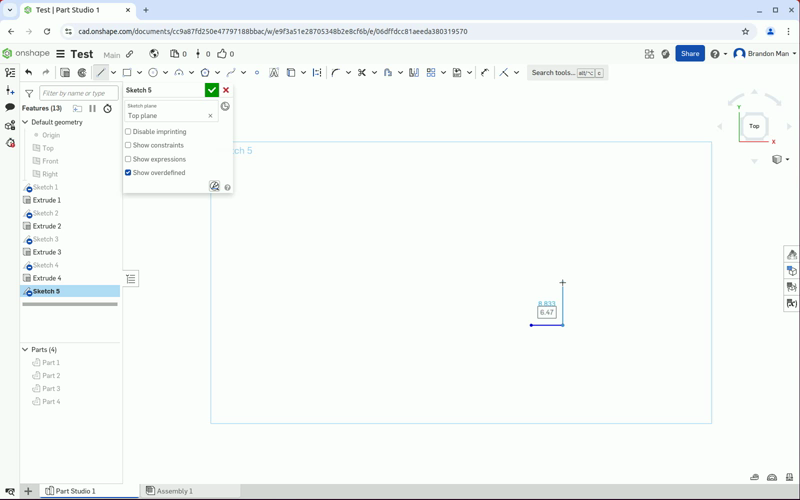
key_down(shift)
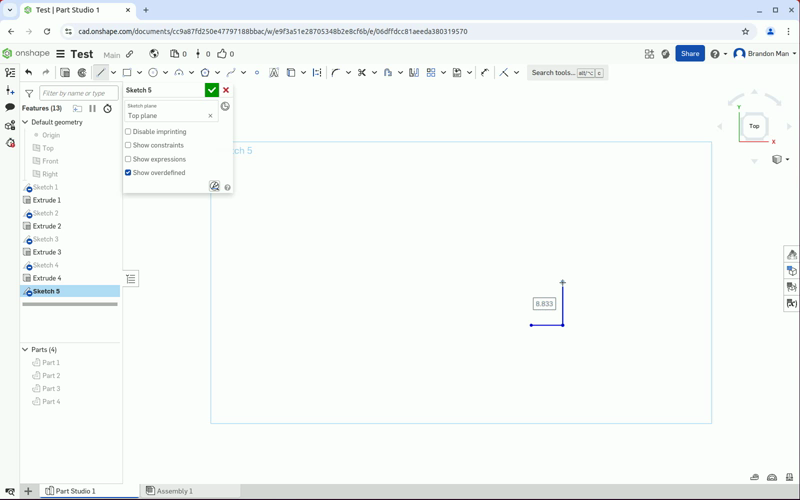
mouse_move(589, 282)
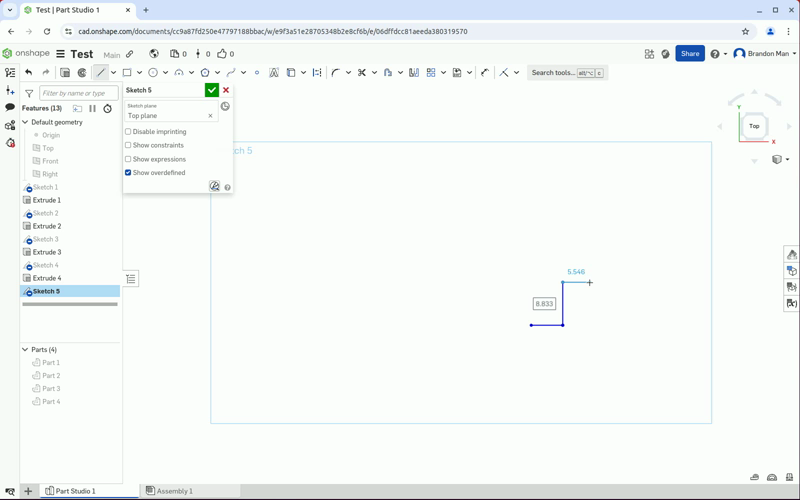
mouse_move(531, 282)
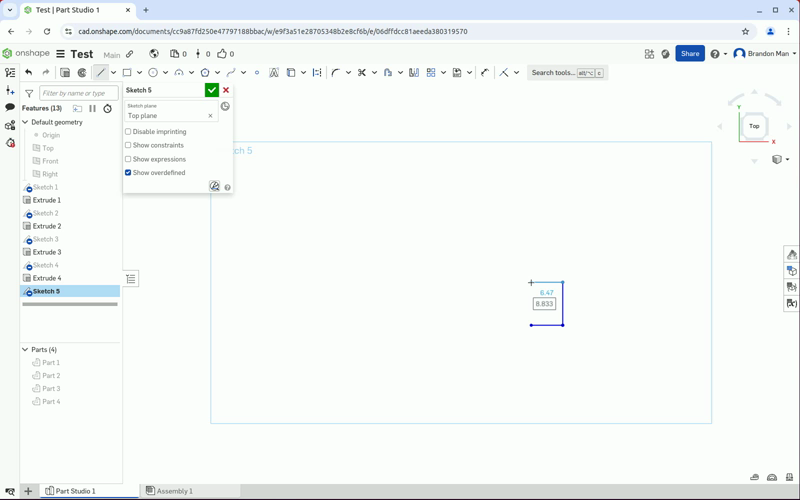
click(531, 282)
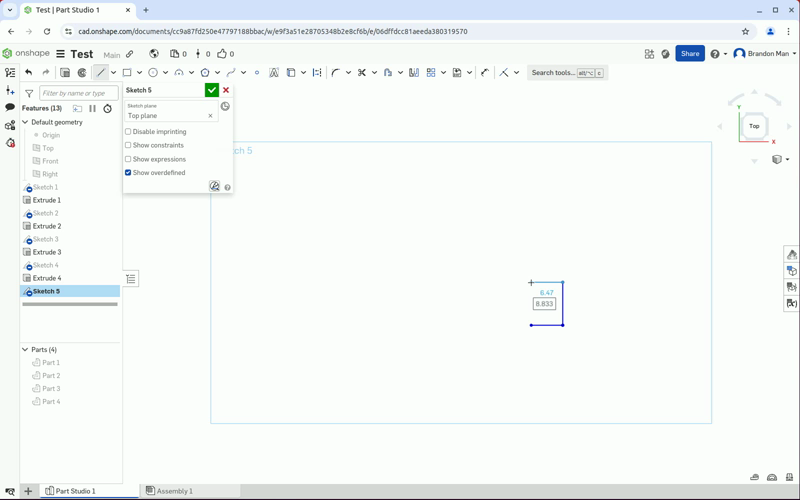
key_up(shift)
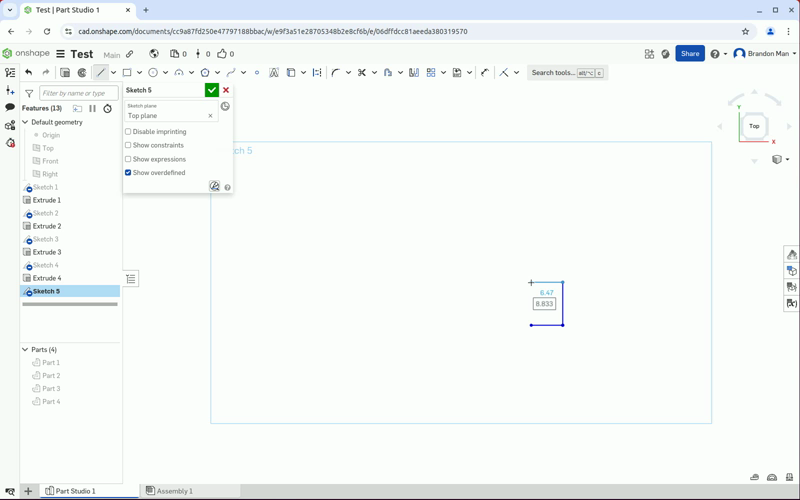
mouse_move(561, 282)
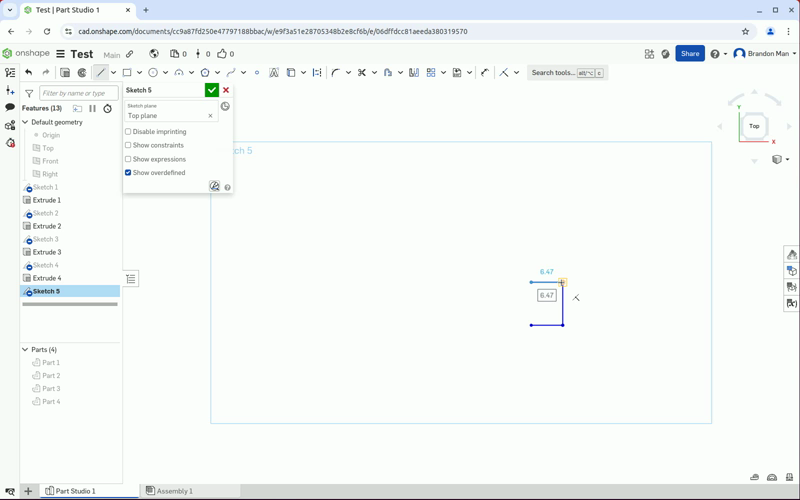
key_down(shift)
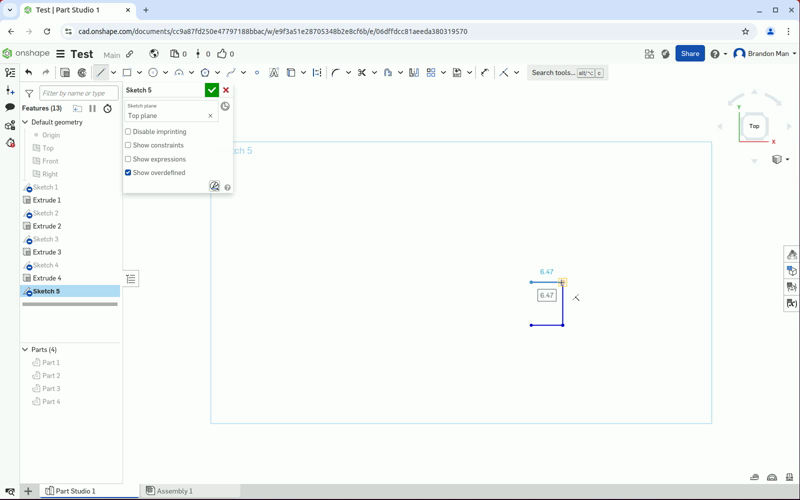
mouse_move(531, 325)
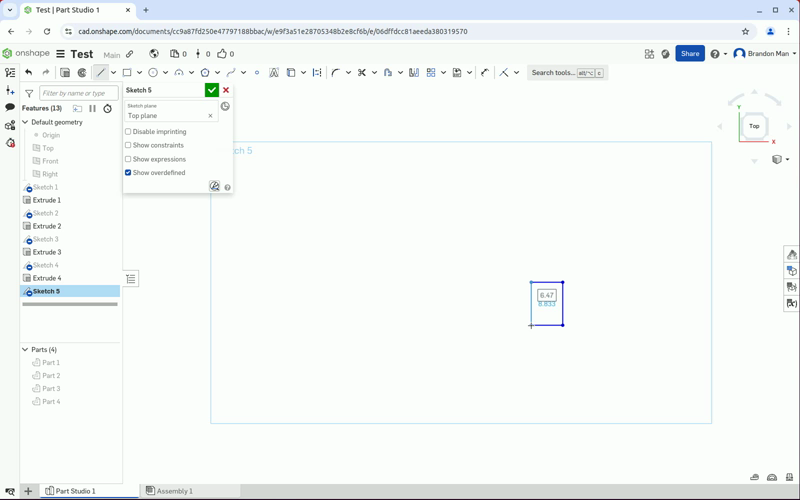
key_up(shift)
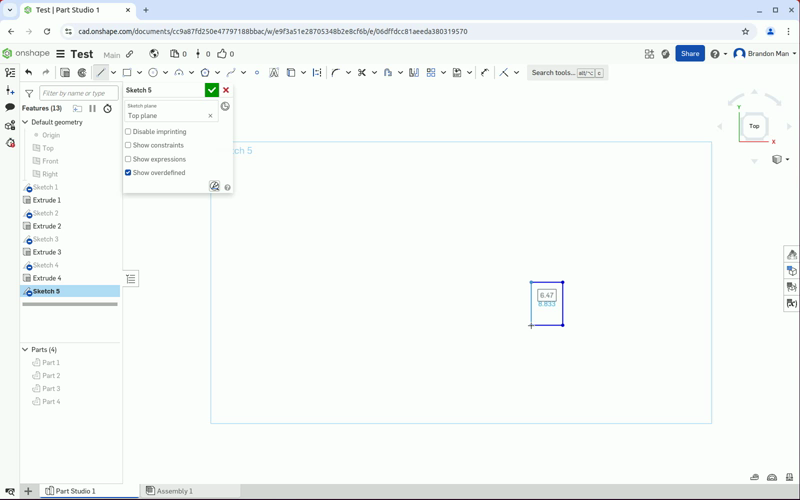
click(531, 325)
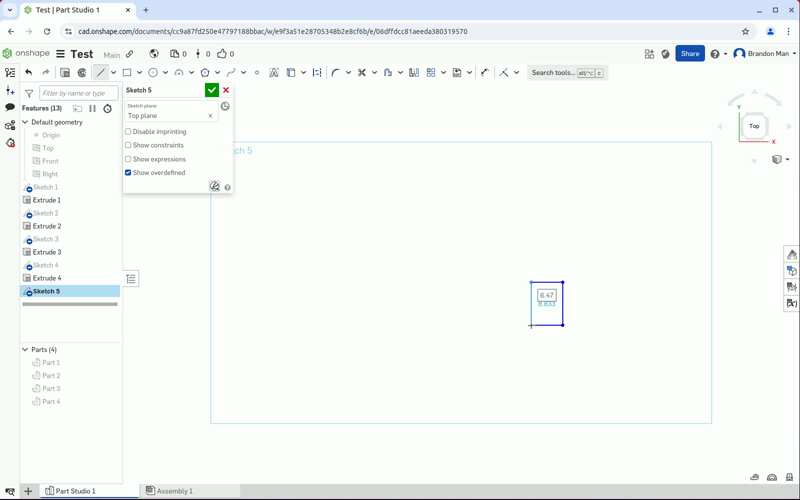
key(esc)
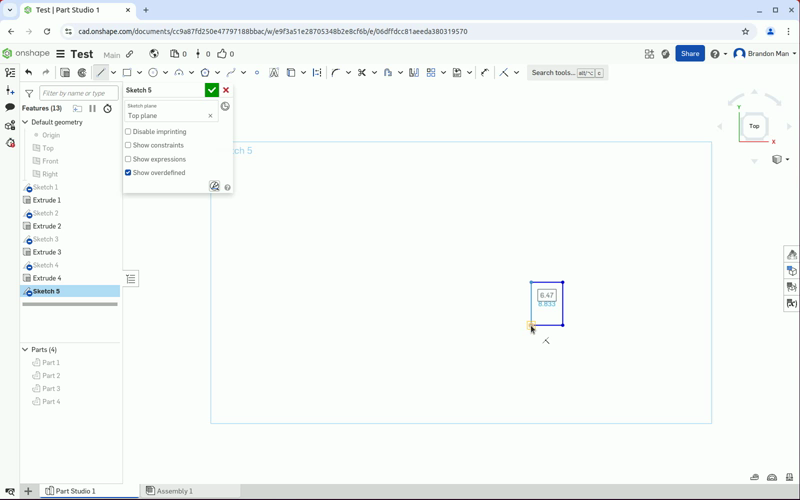
mouse_move(535, 298)
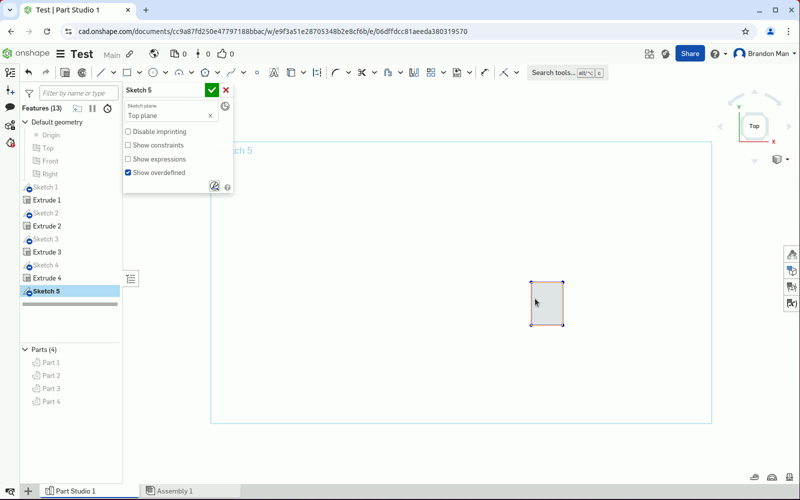
scroll(6)
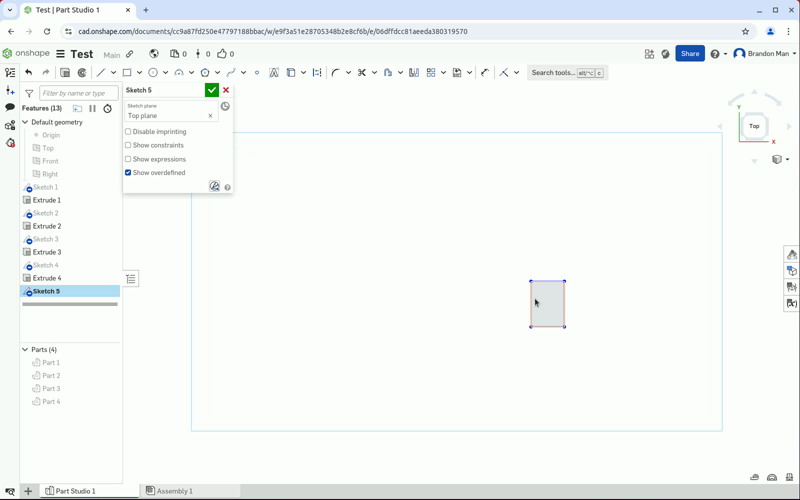
scroll(6)
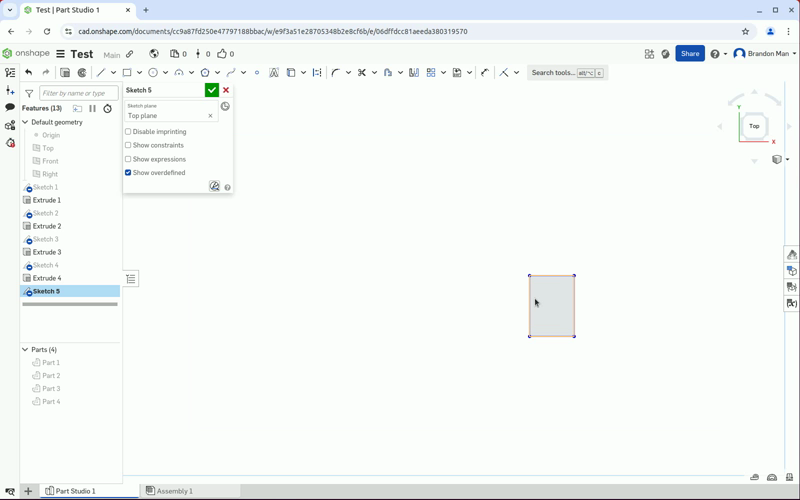
scroll(6)
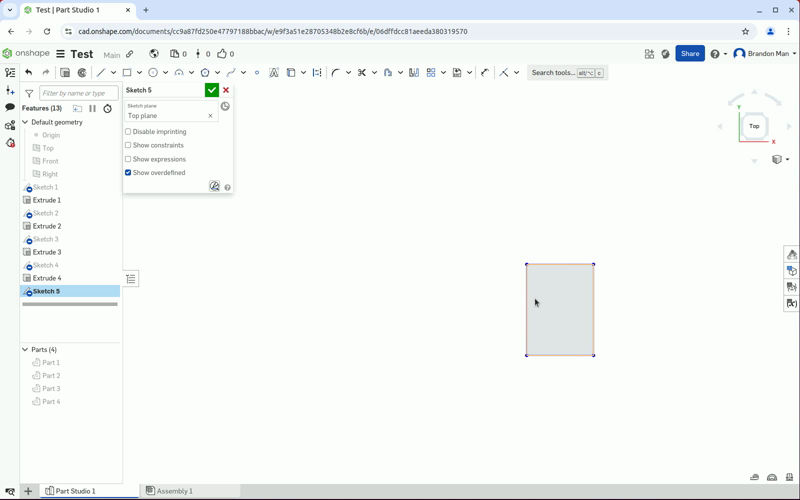
scroll(6)
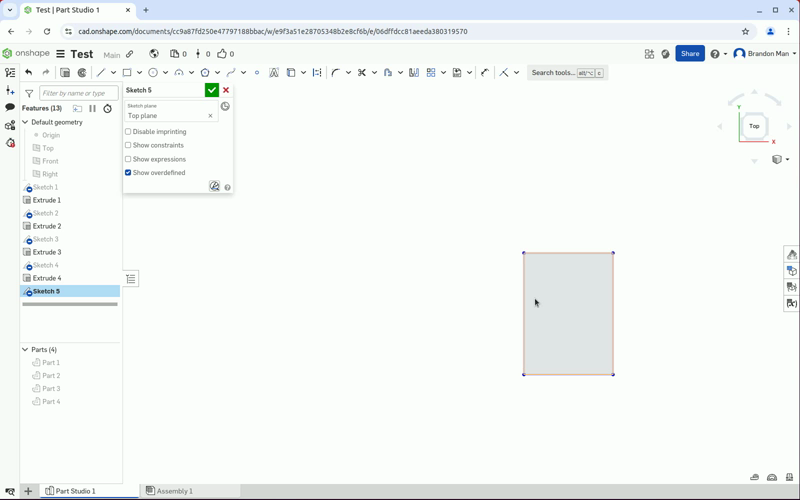
scroll(6)
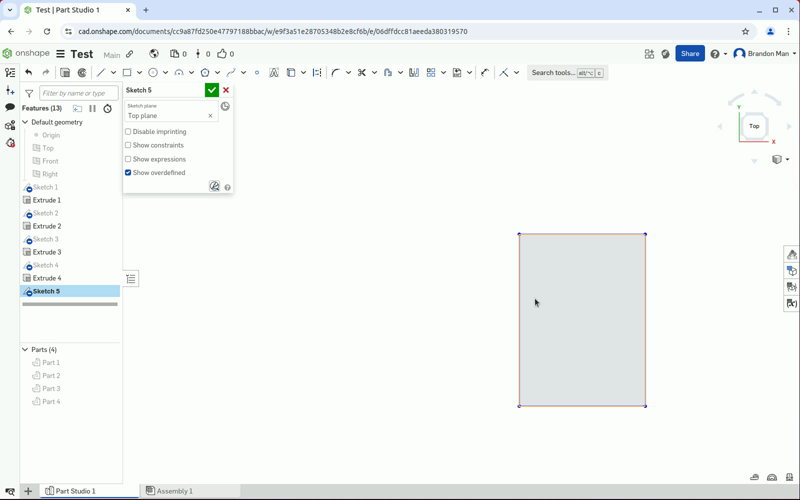
scroll(6)
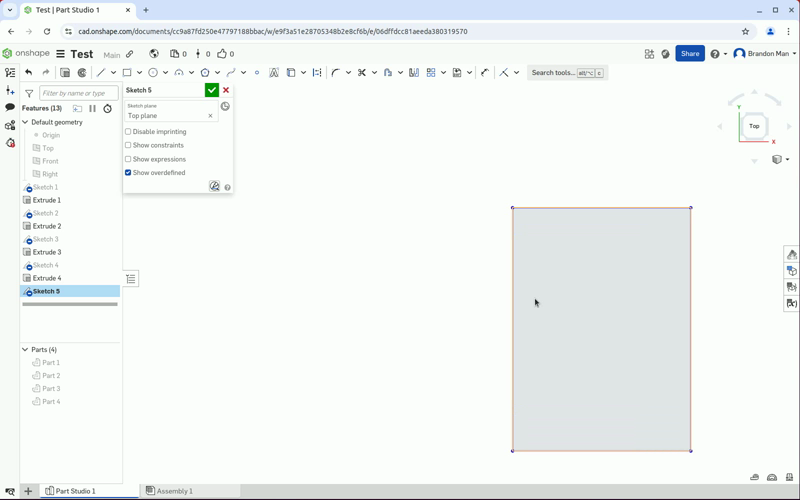
scroll(6)
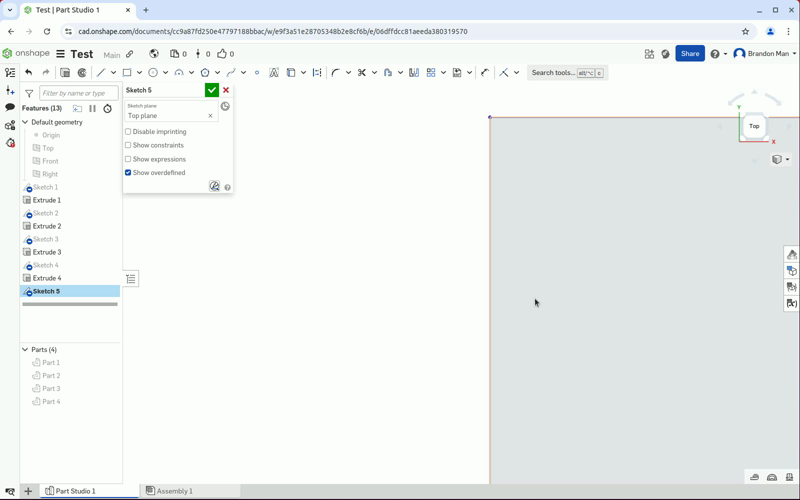
click(535, 298)
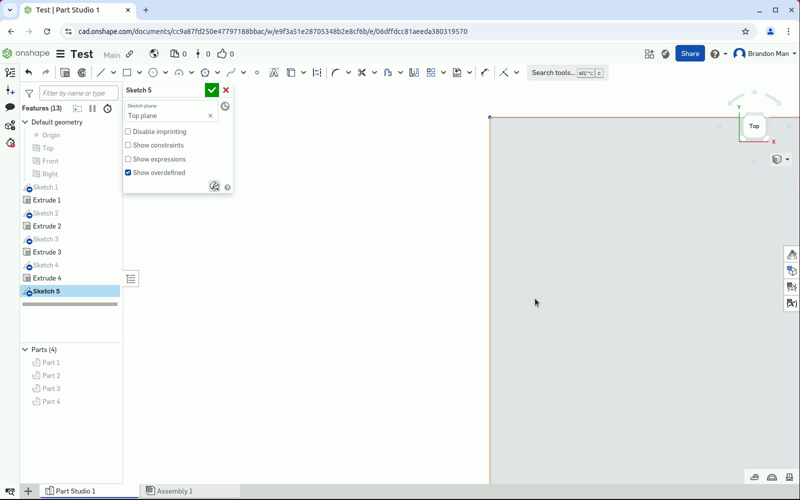
scroll(-6)
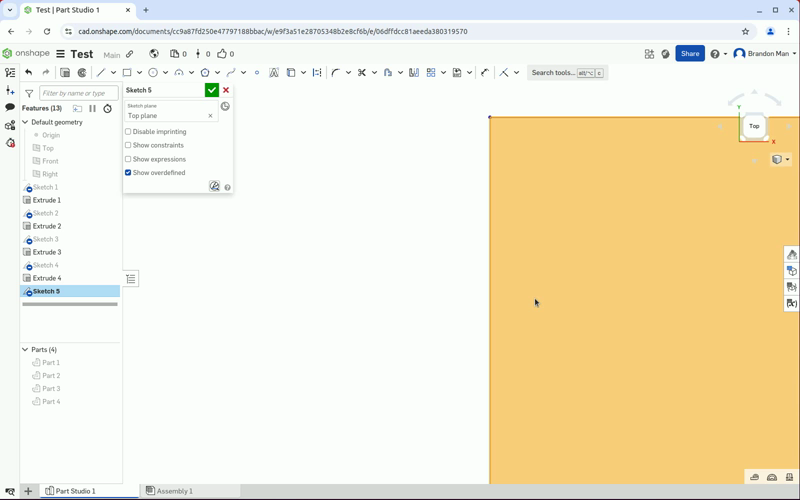
scroll(-6)
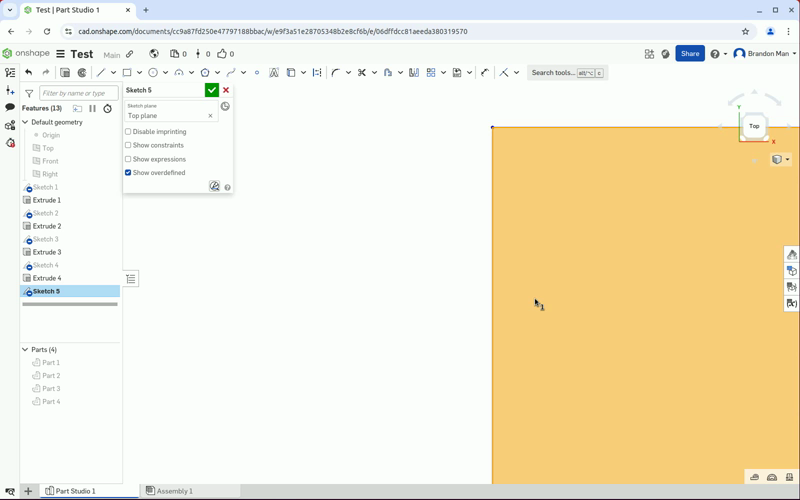
scroll(-6)
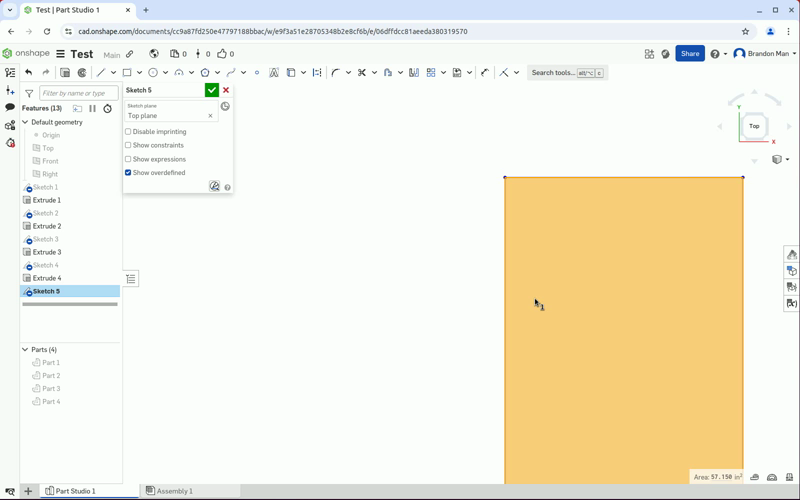
scroll(-6)
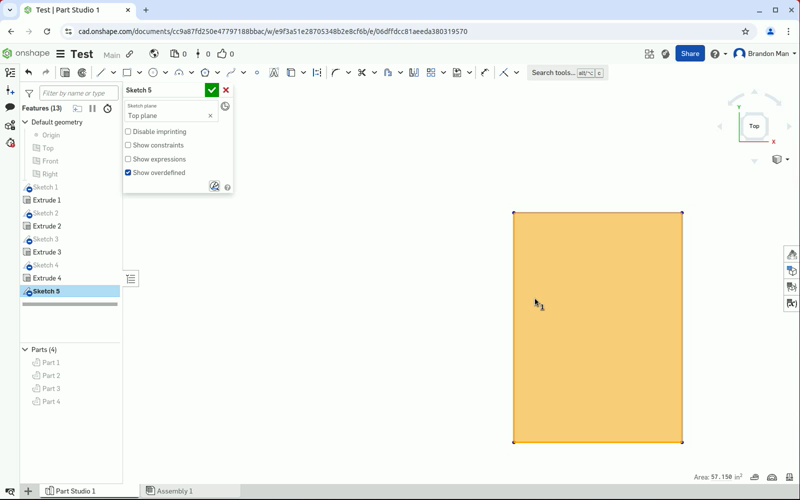
scroll(-6)
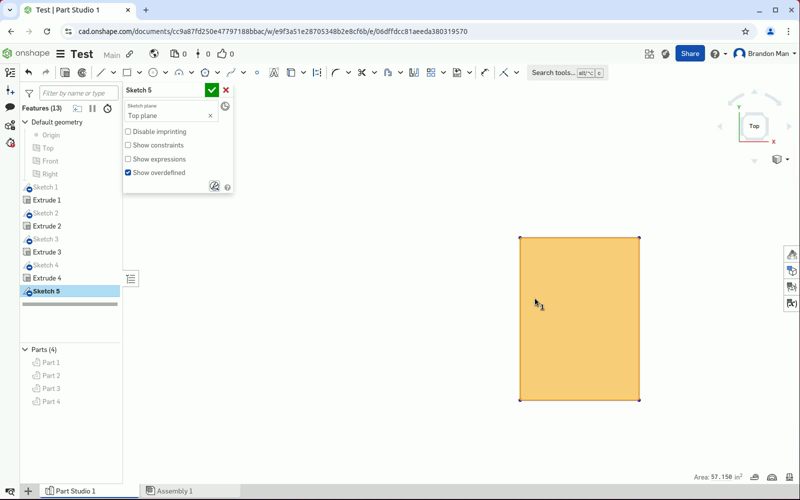
scroll(-6)
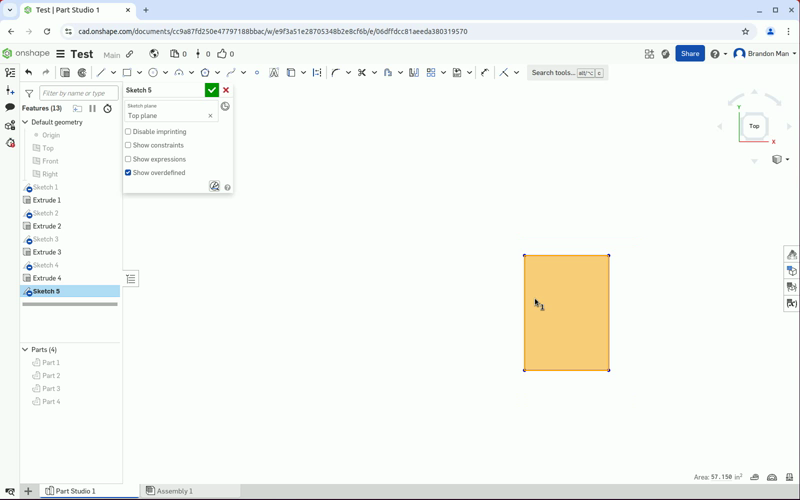
scroll(-6)
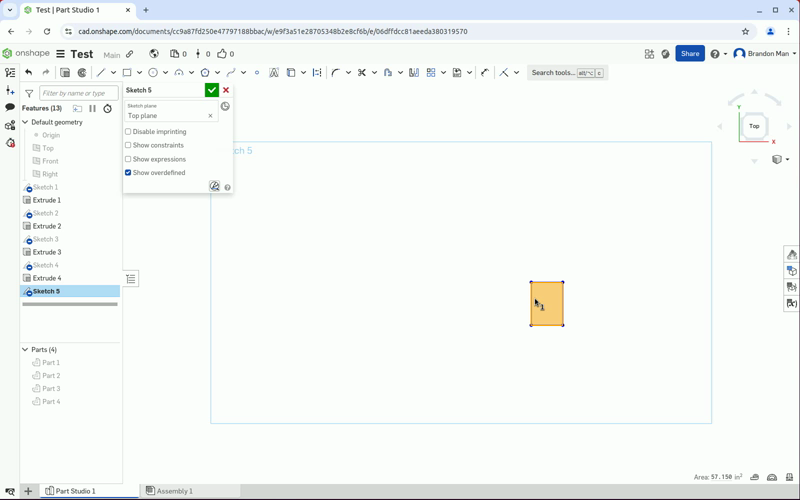
mouse_move(73, 352)
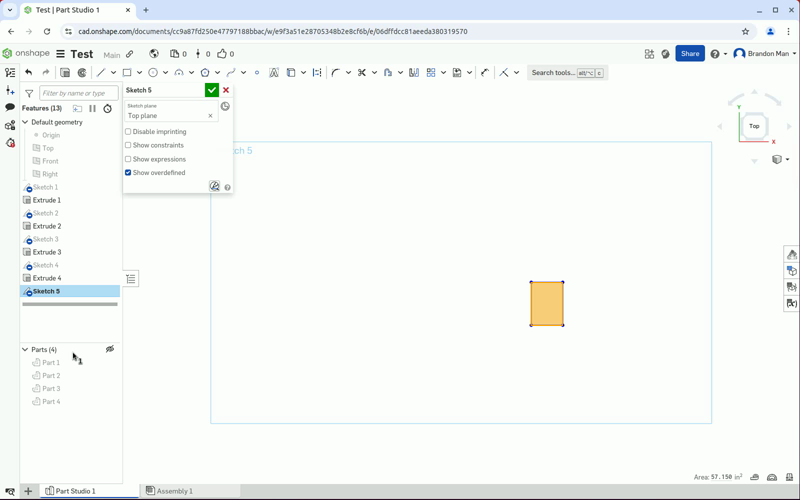
key(shift+y)
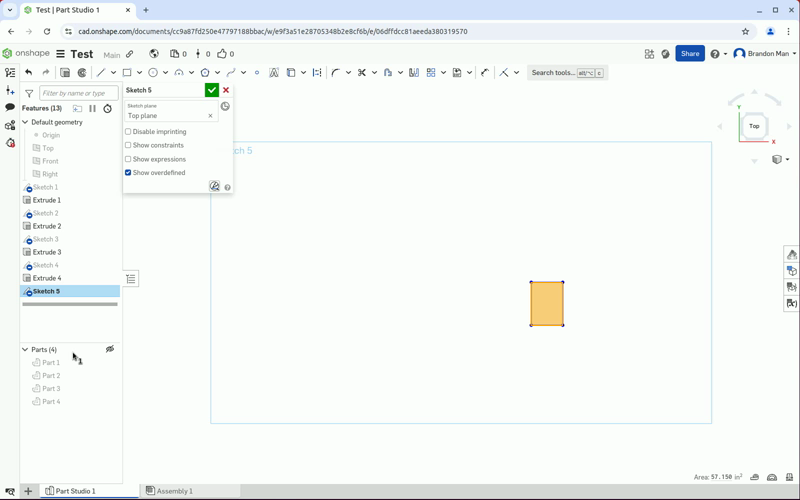
key(shift+e)
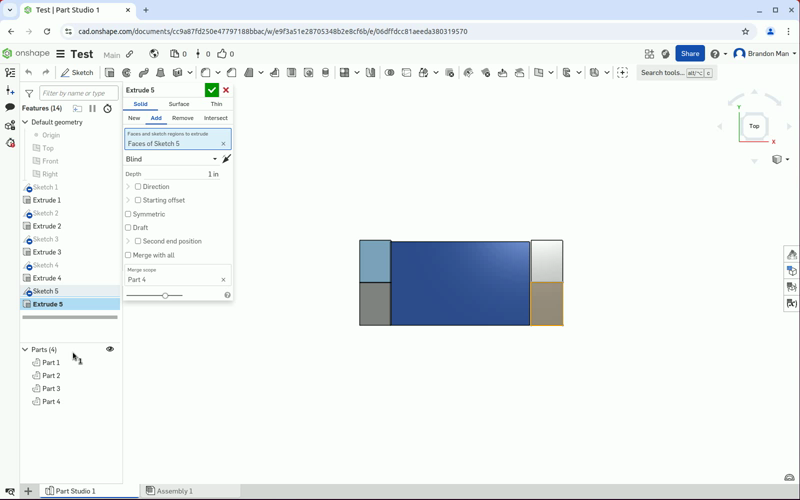
mouse_move(143, 106)
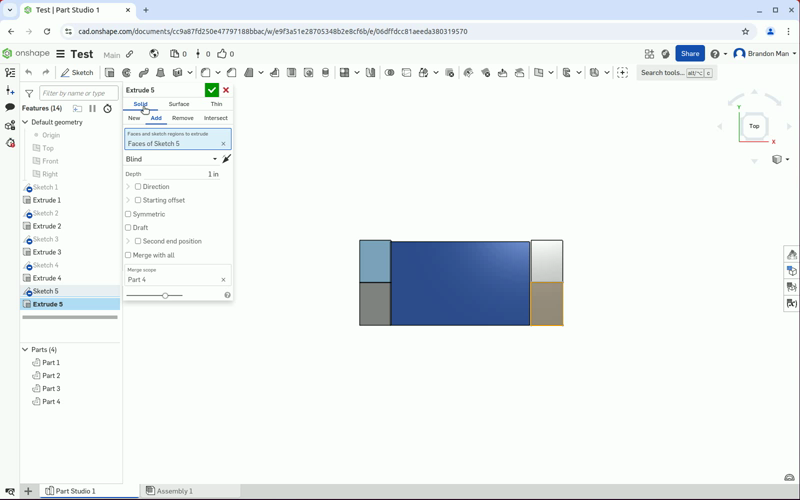
click(143, 106)
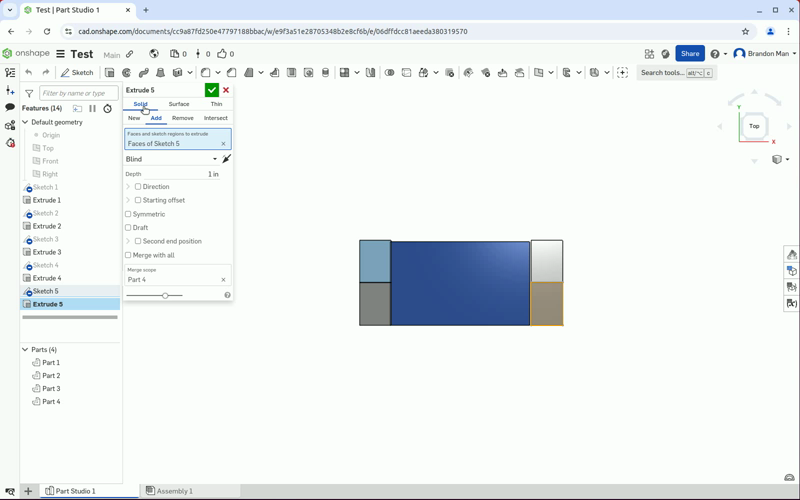
mouse_move(137, 120)
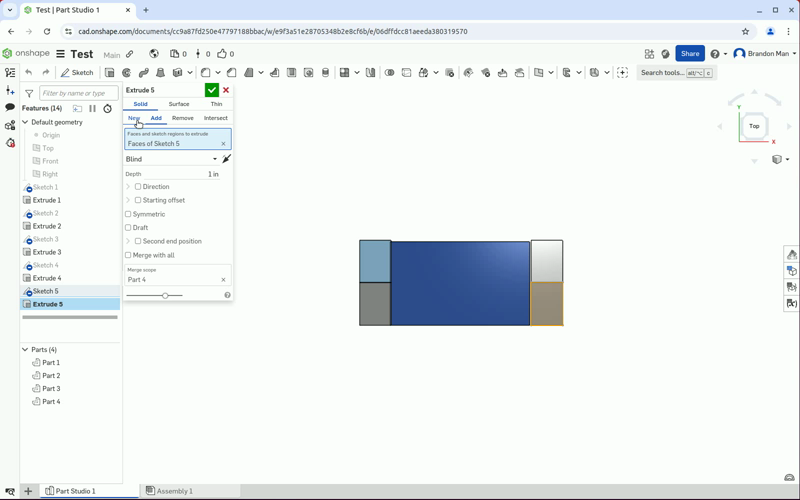
click(137, 120)
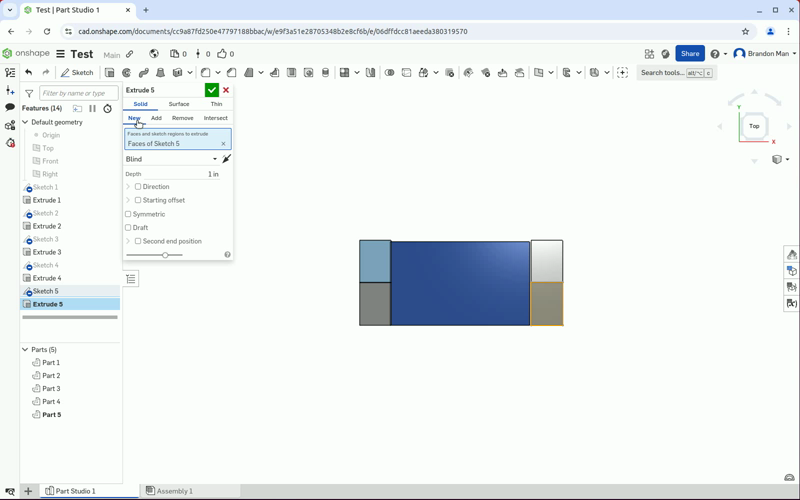
key(tab, 4)
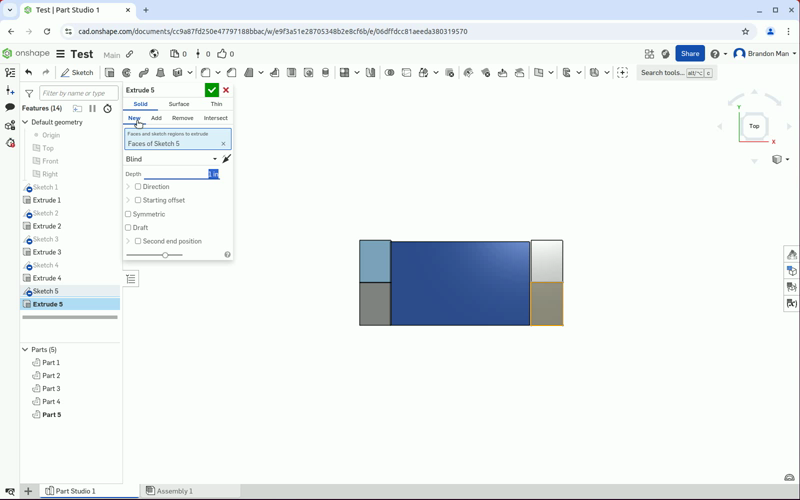
text(-0.481)
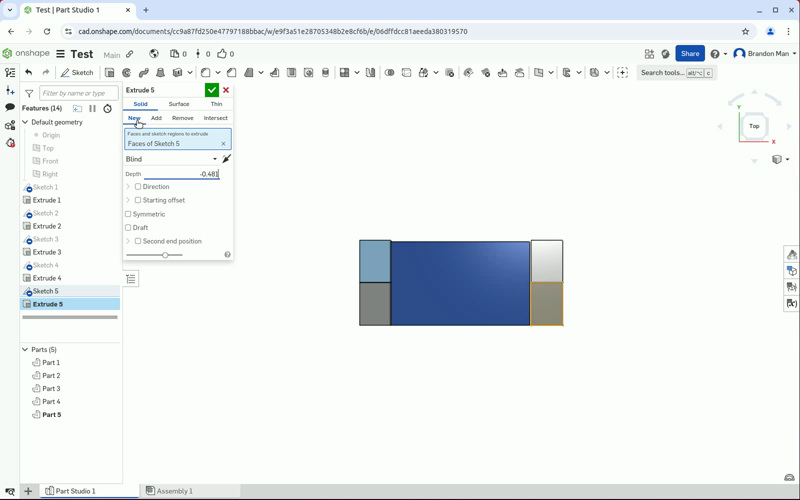
key(enter)
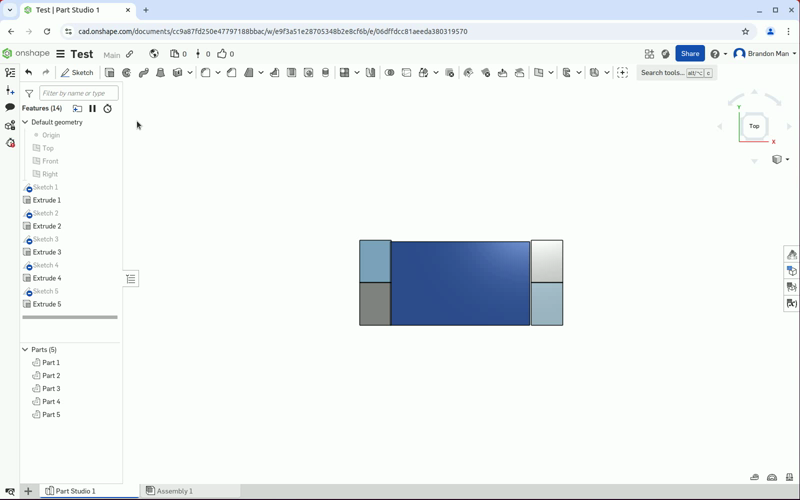
key(shift+h)
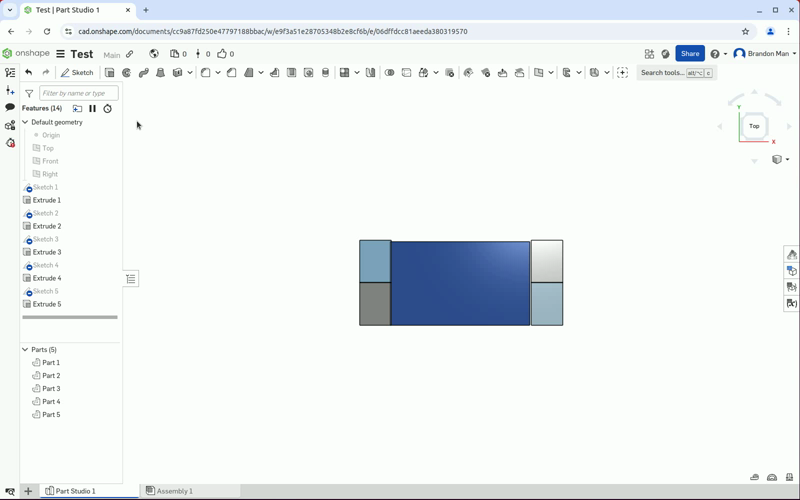
key(shift+h)
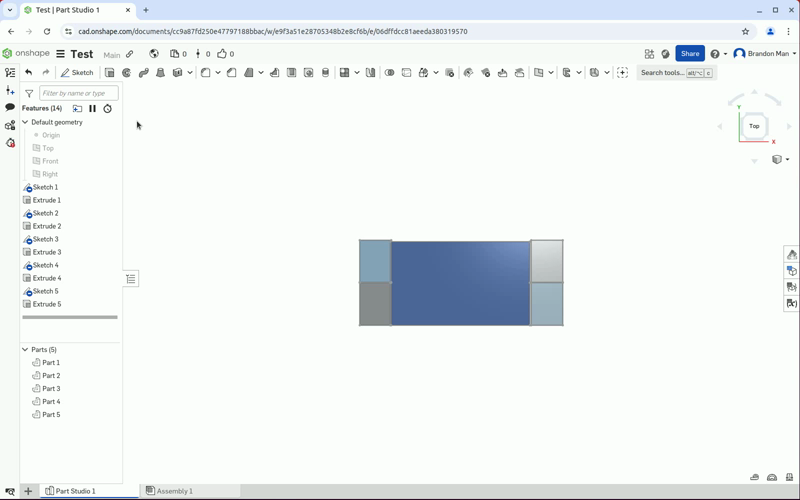
key(shift+7)
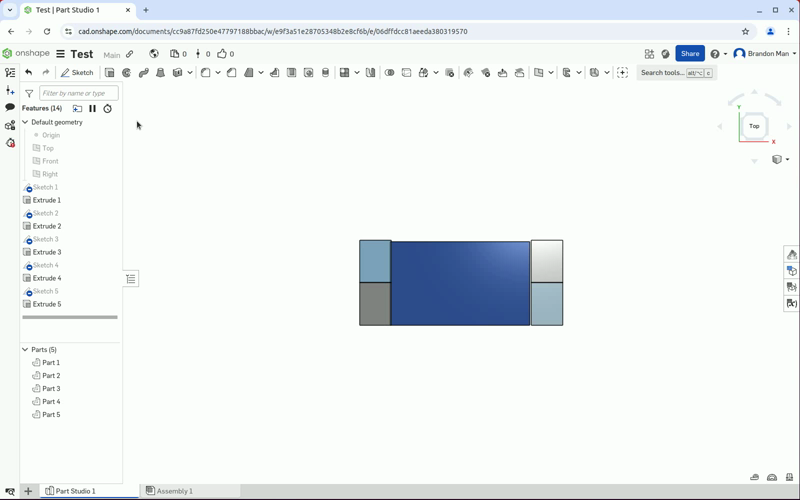
key(up, 3)
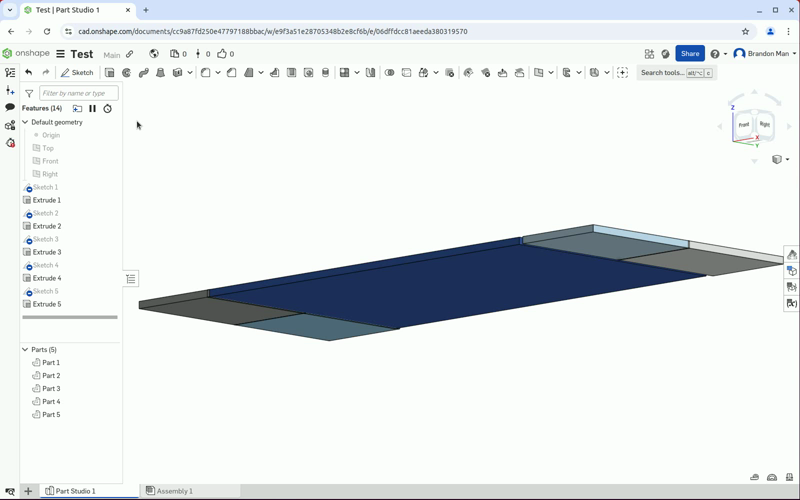
key(left, 3)
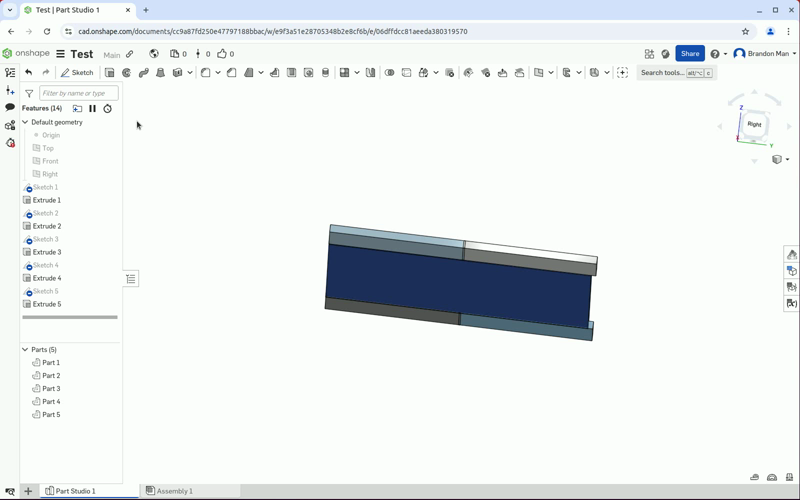
key(right, 3)
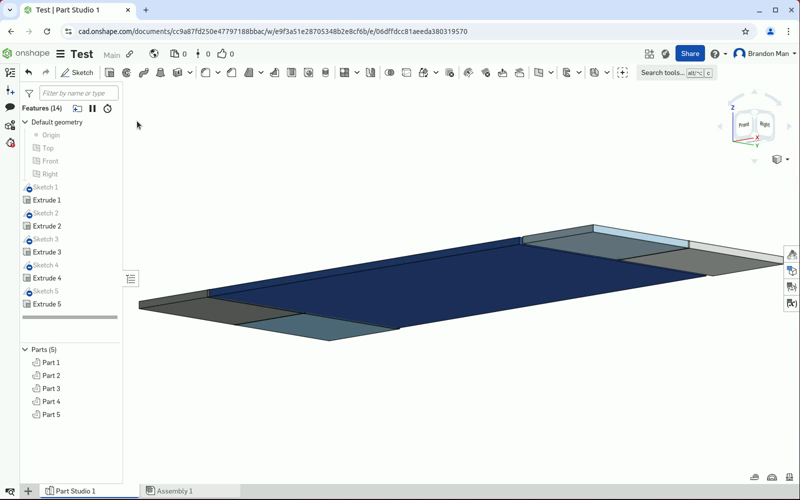
key(down, 3)
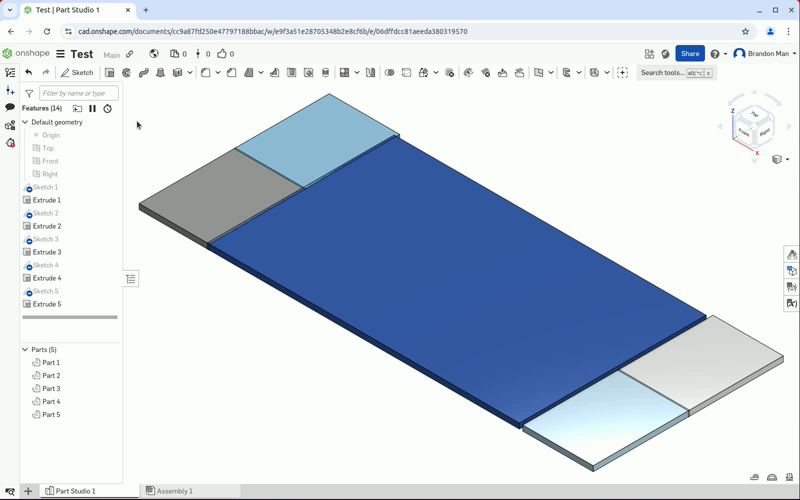
mouse_move(73, 189)
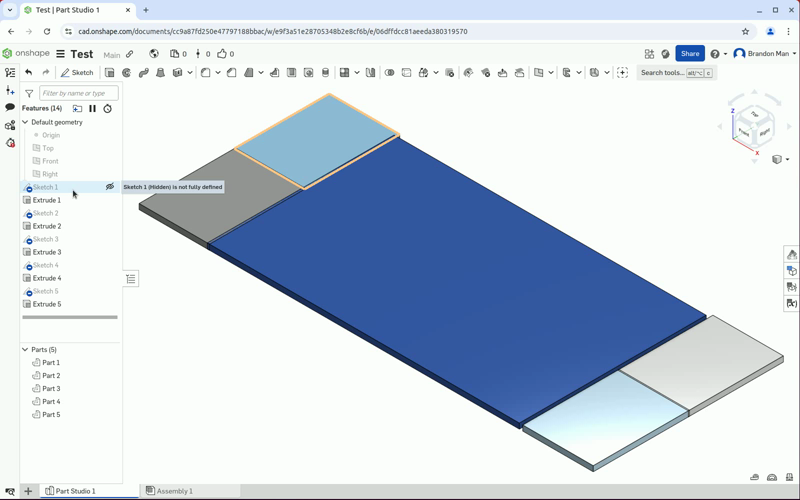
click(73, 189)